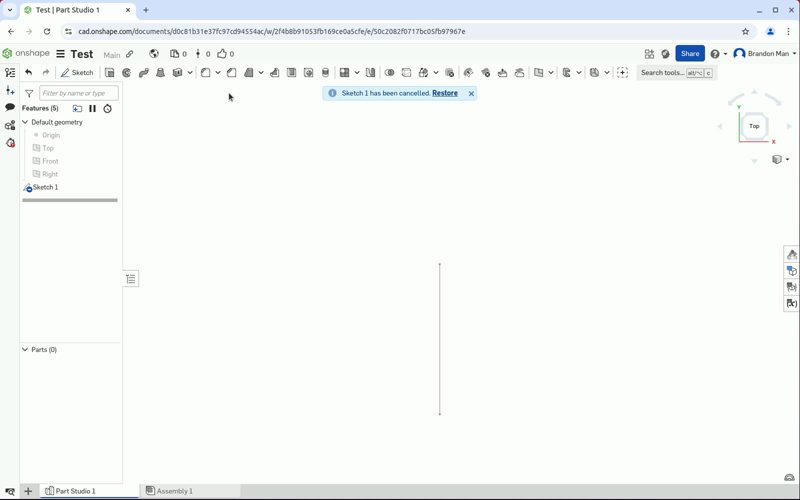
key(shift+h)
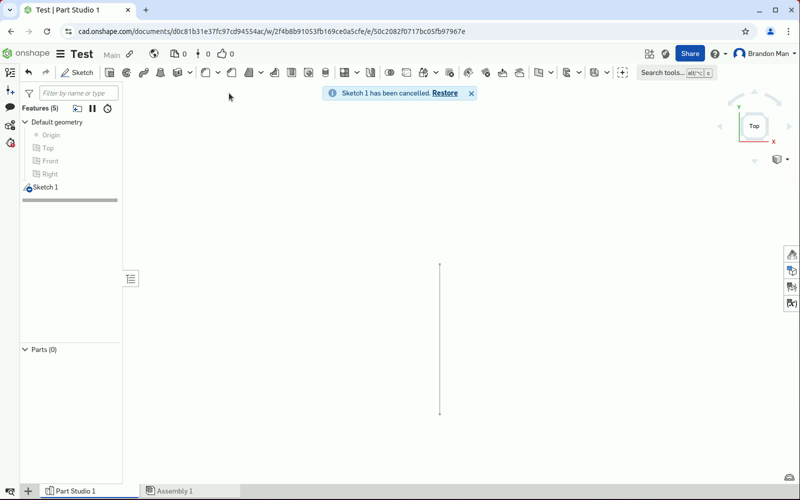
key(shift+s)
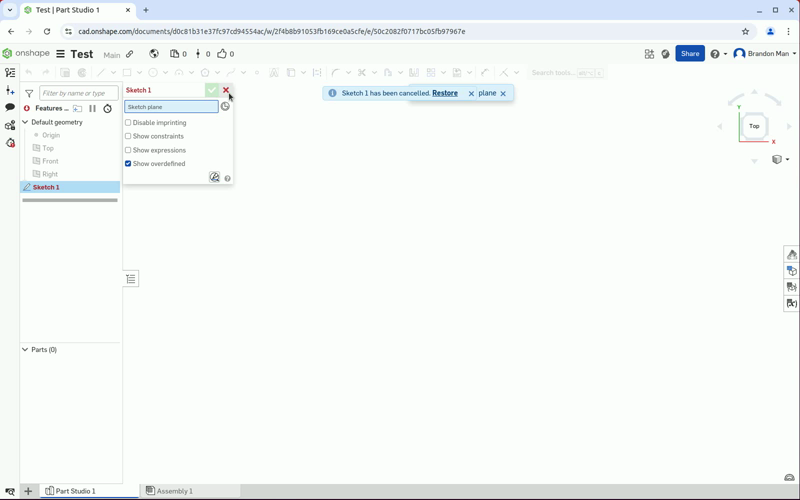
mouse_move(73, 150)
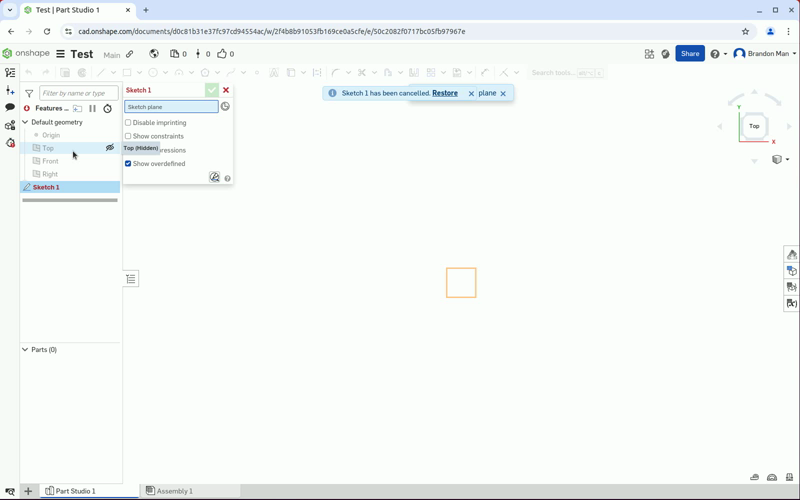
click(73, 150)
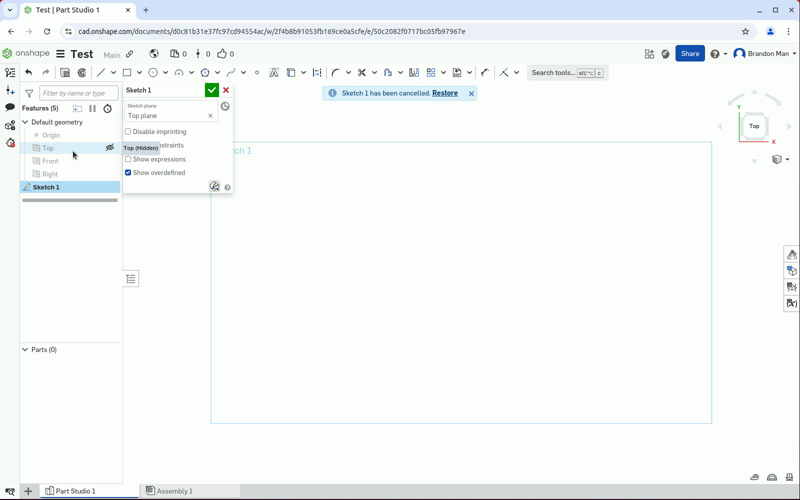
mouse_move(73, 352)
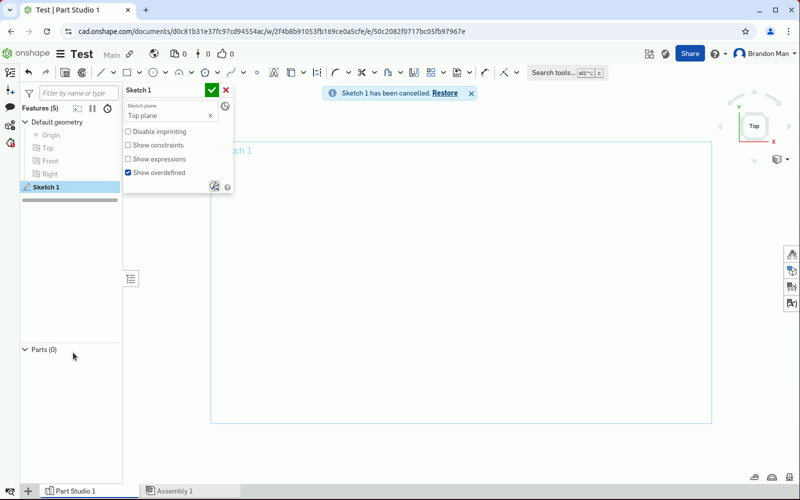
key(y)
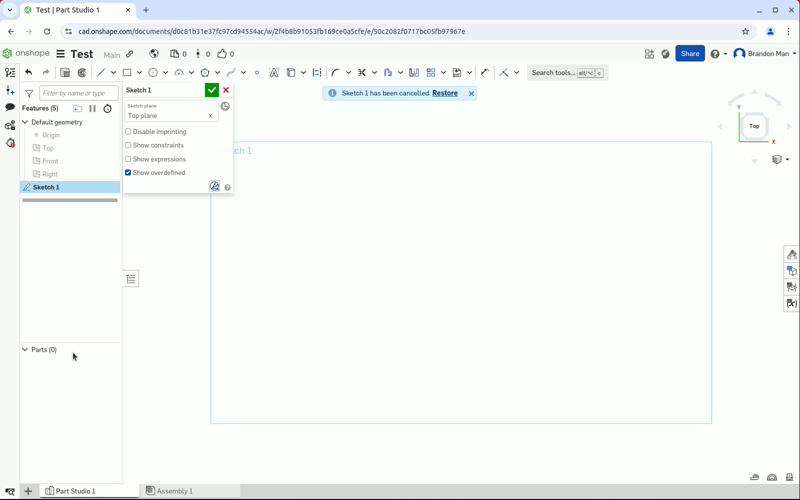
key(l)
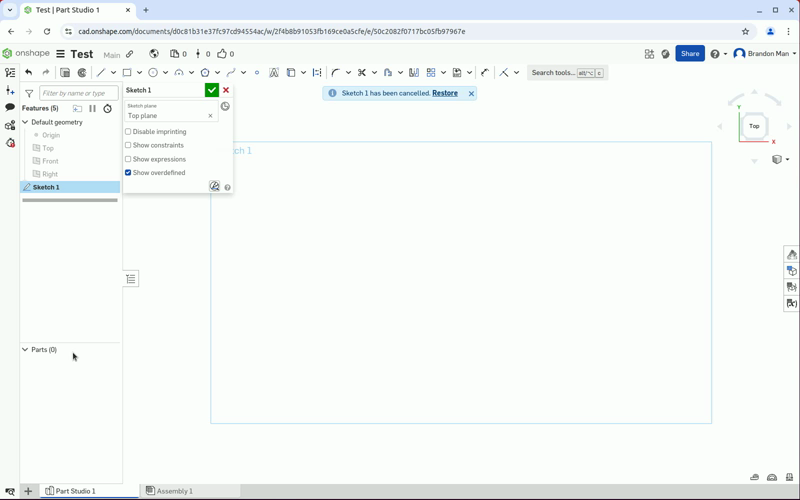
key_down(shift)
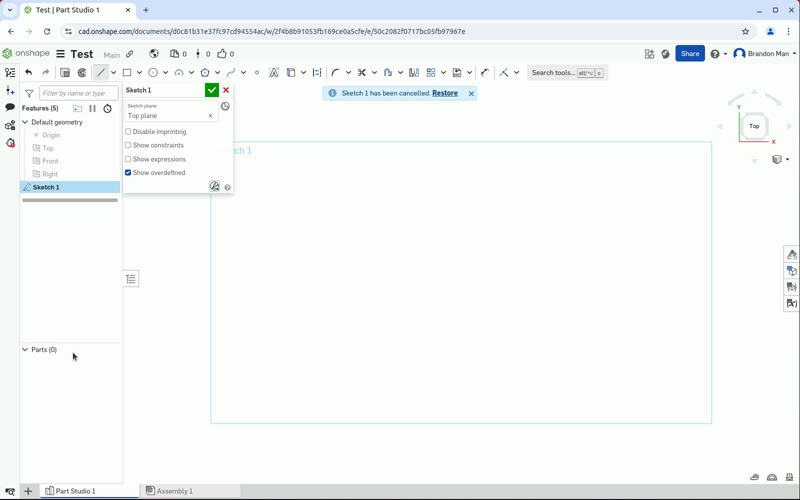
mouse_move(423, 320)
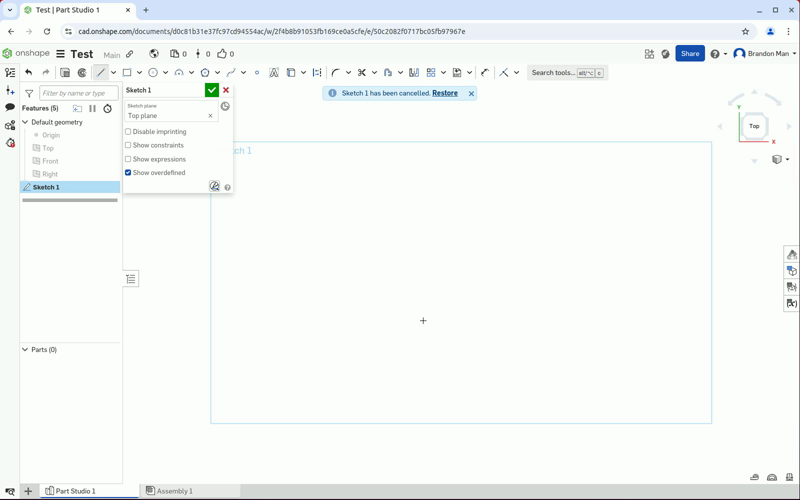
click(423, 320)
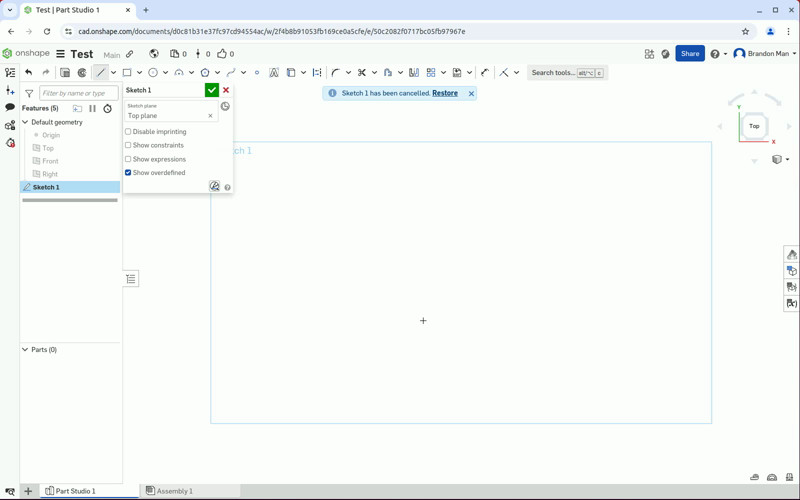
key_up(shift)
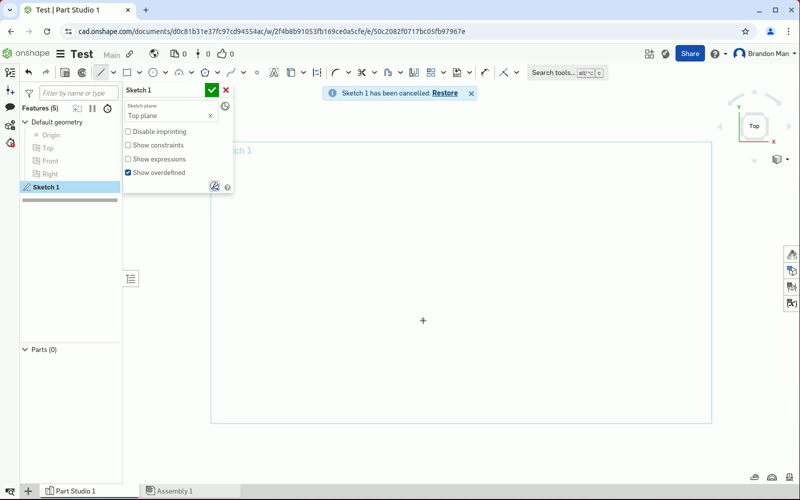
key_down(shift)
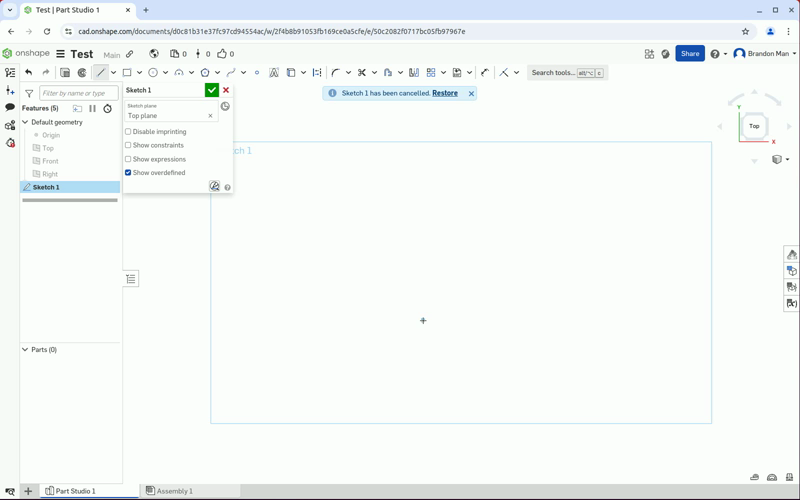
mouse_move(498, 320)
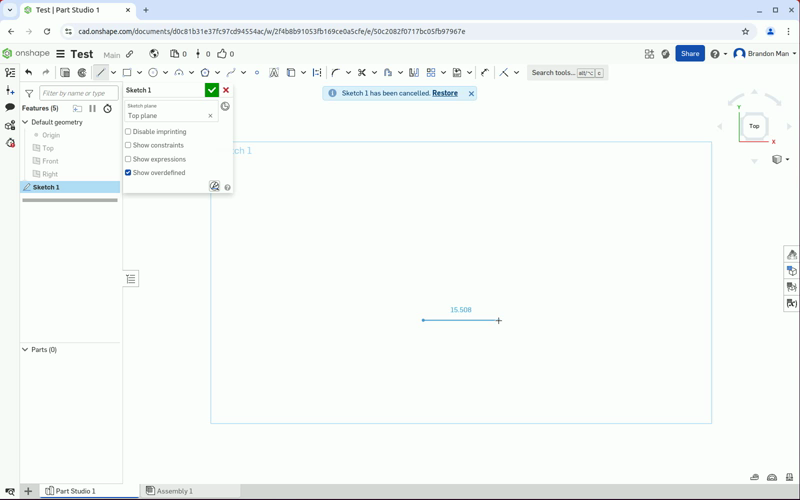
click(498, 320)
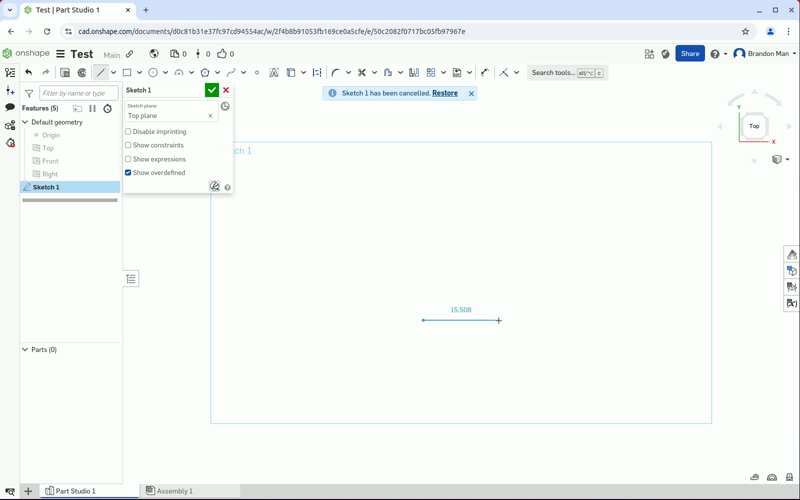
key_up(shift)
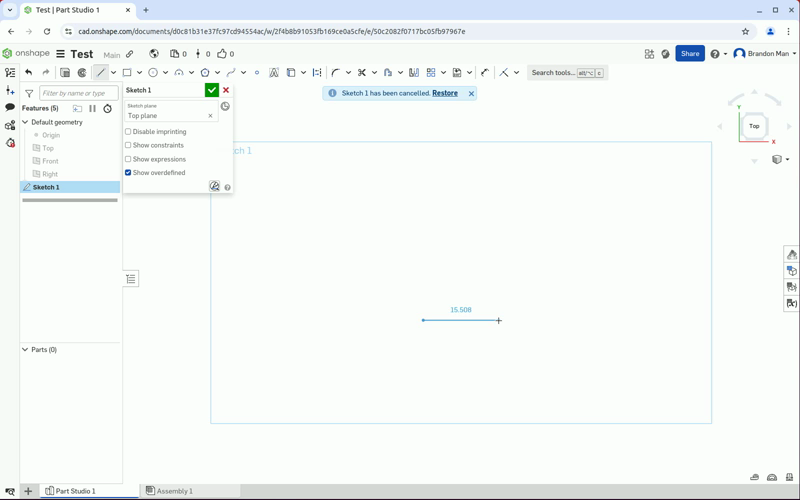
key_down(shift)
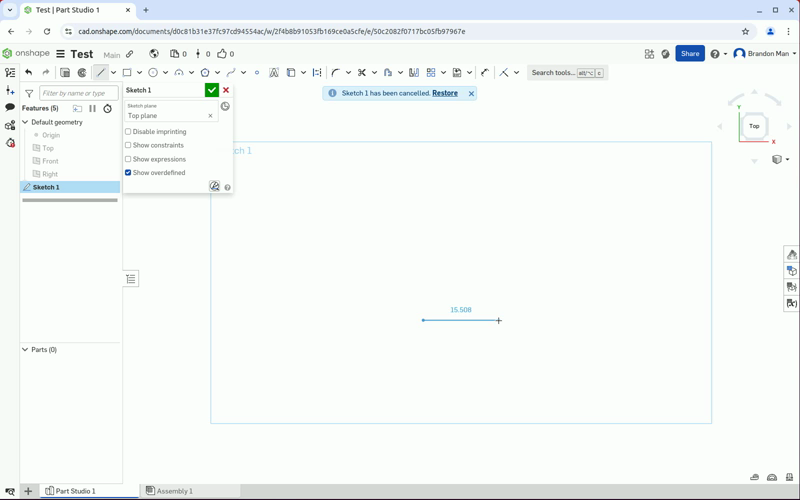
mouse_move(498, 245)
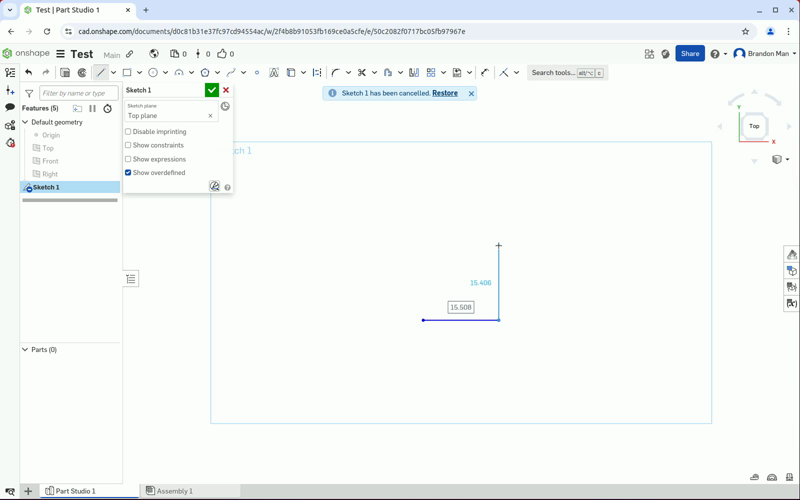
click(498, 245)
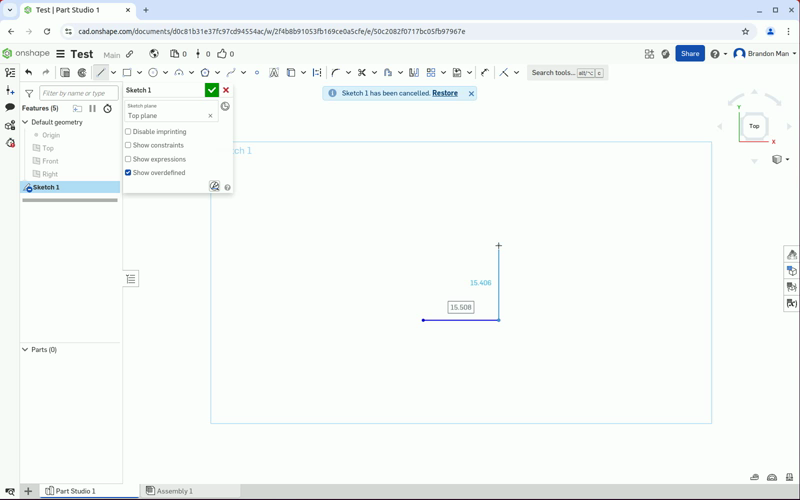
key_up(shift)
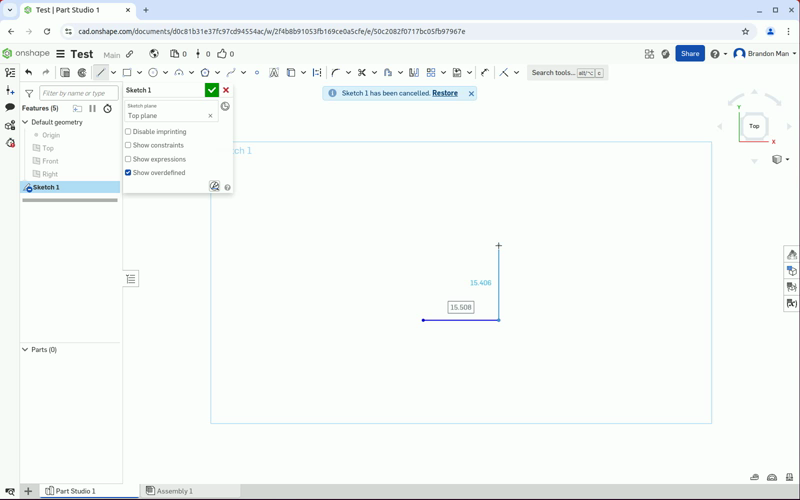
key_down(shift)
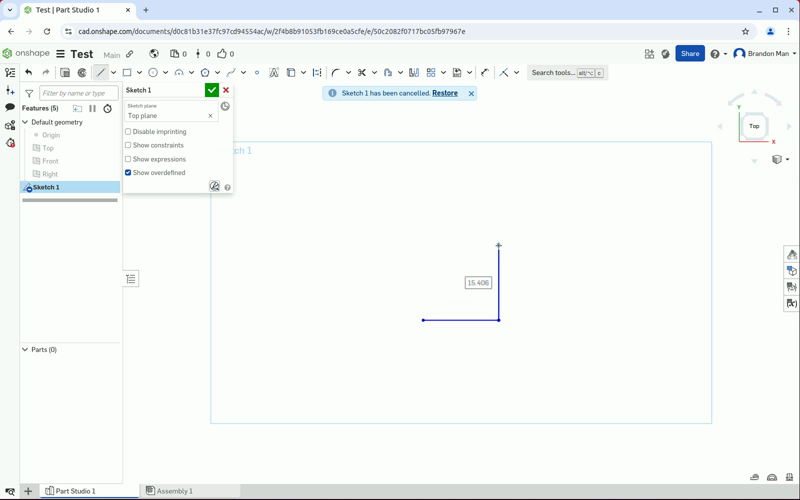
mouse_move(423, 245)
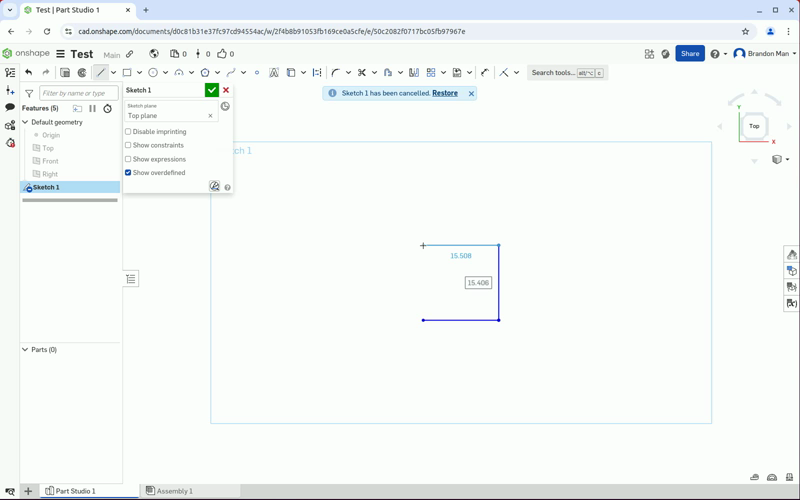
click(423, 245)
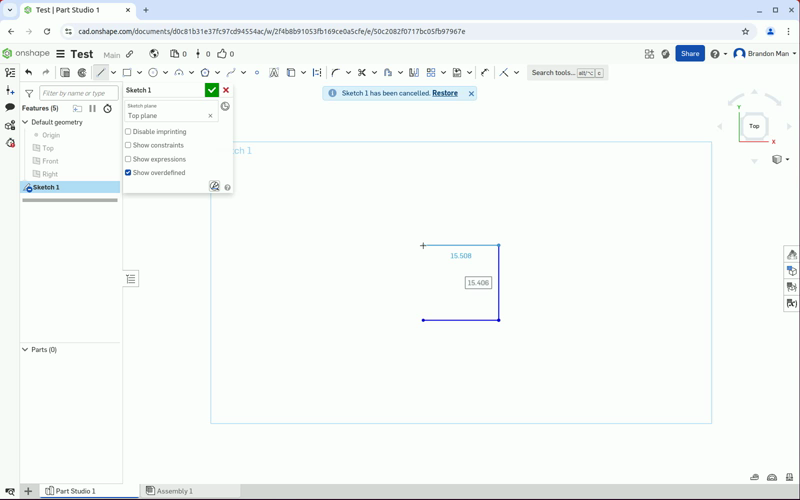
key_up(shift)
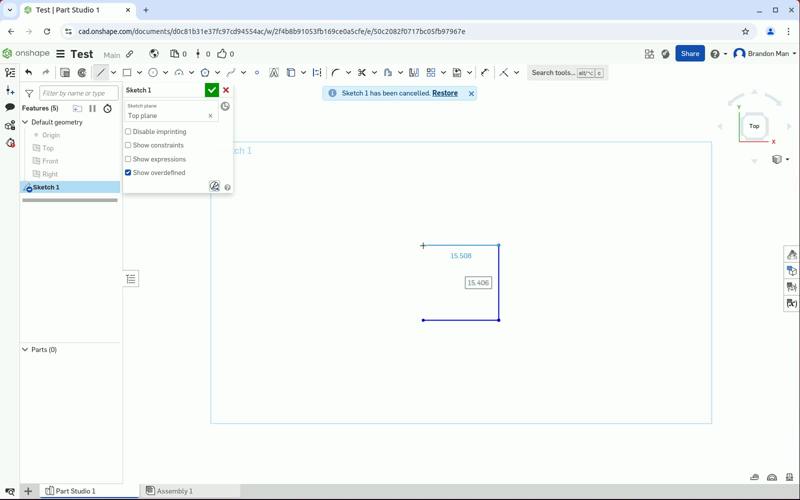
key_down(shift)
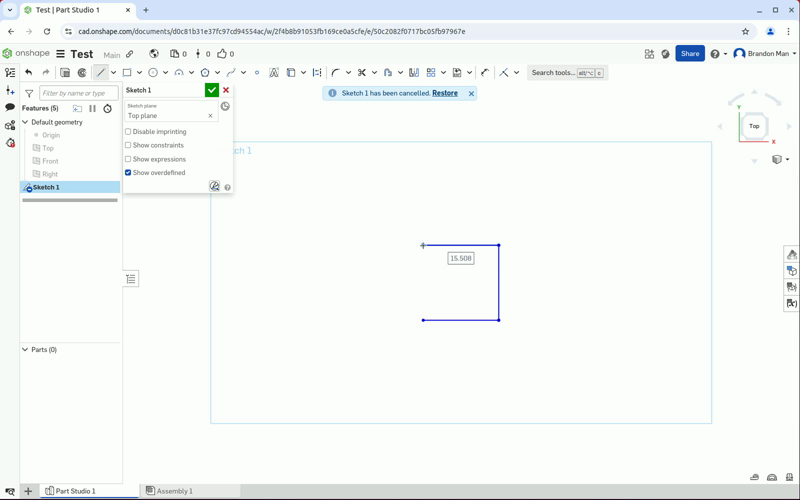
mouse_move(423, 320)
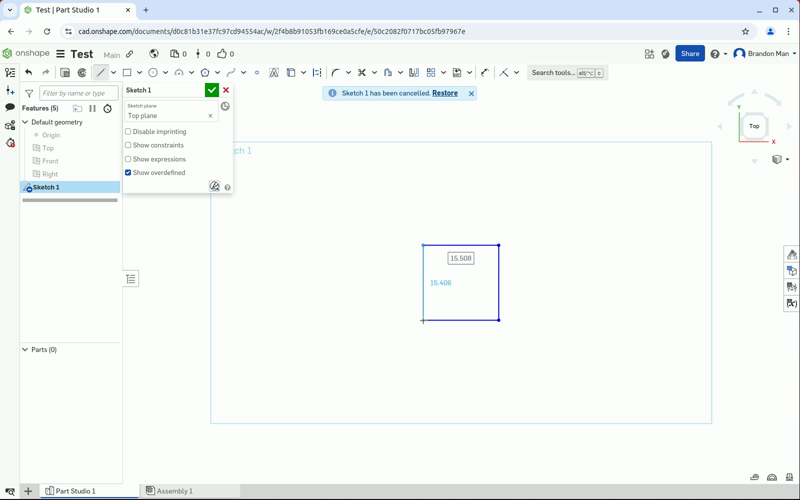
key_up(shift)
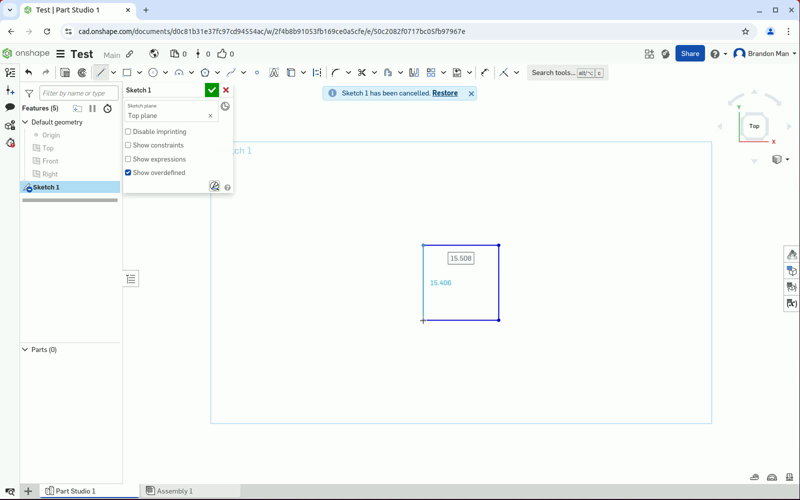
click(423, 320)
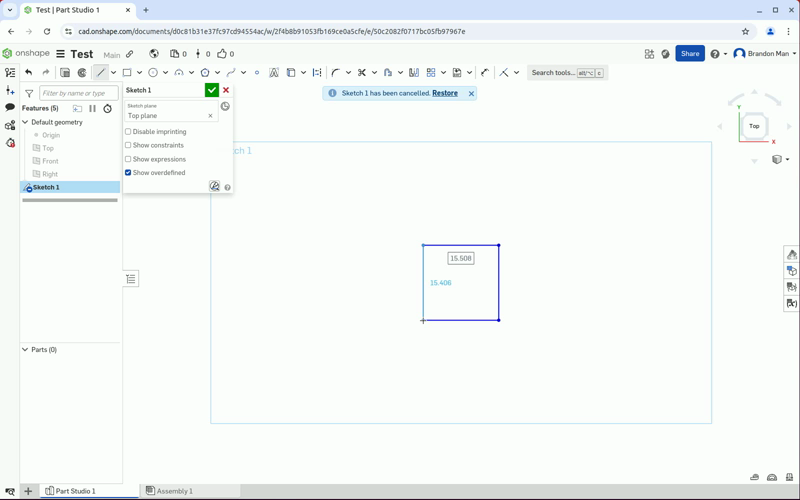
key(esc)
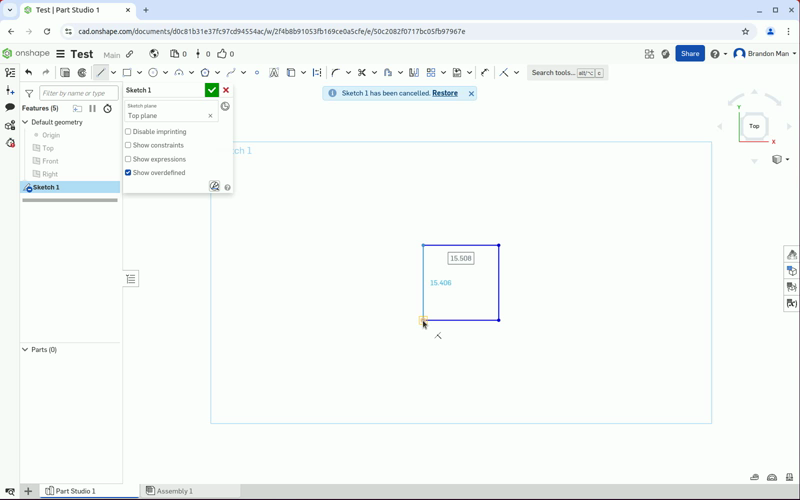
key(l)
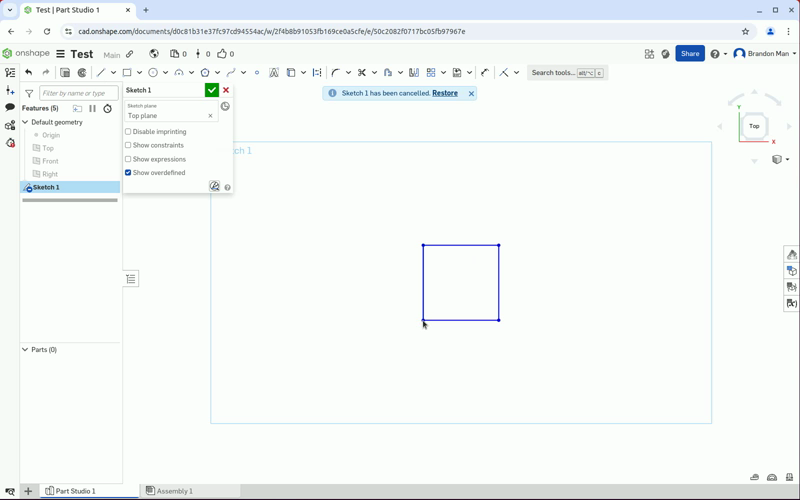
key_down(shift)
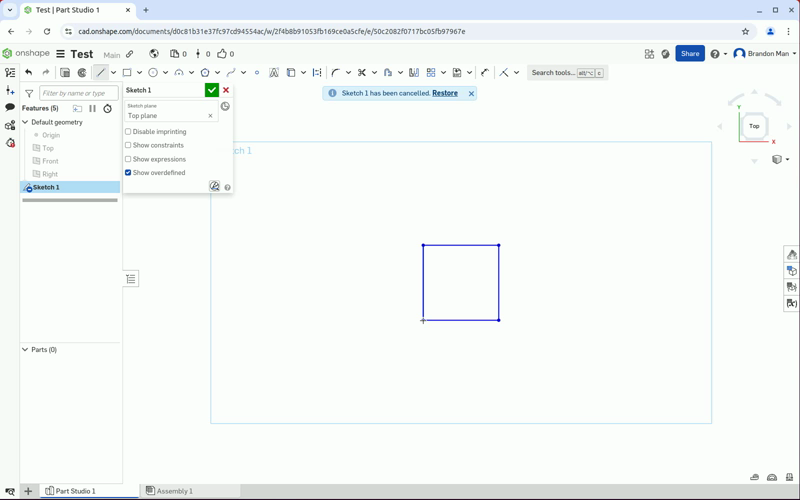
mouse_move(431, 312)
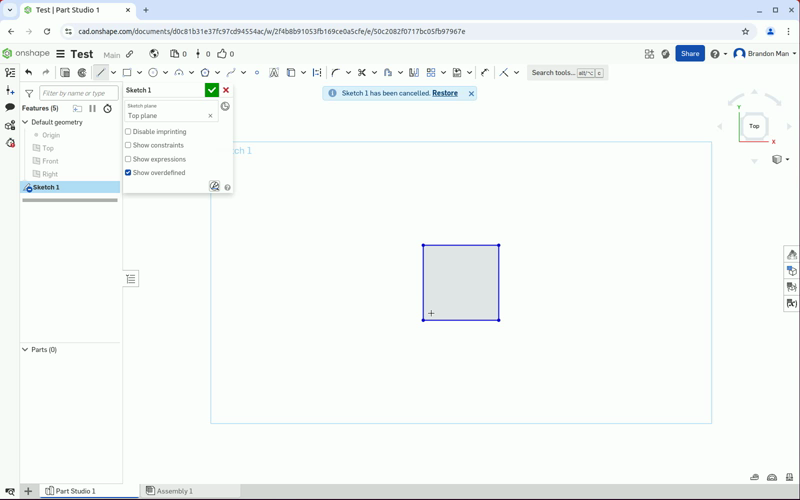
click(431, 312)
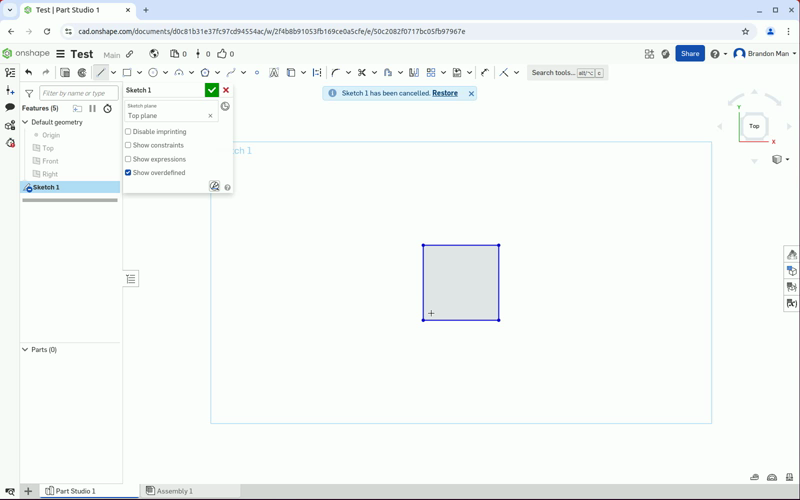
key_up(shift)
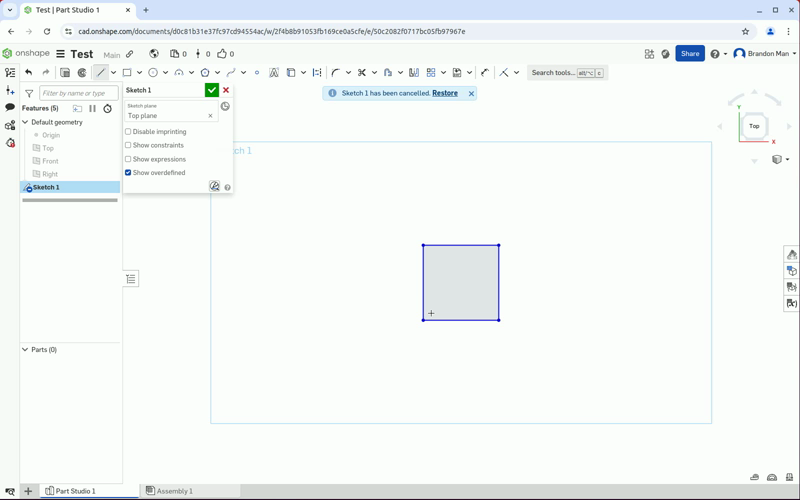
key_down(shift)
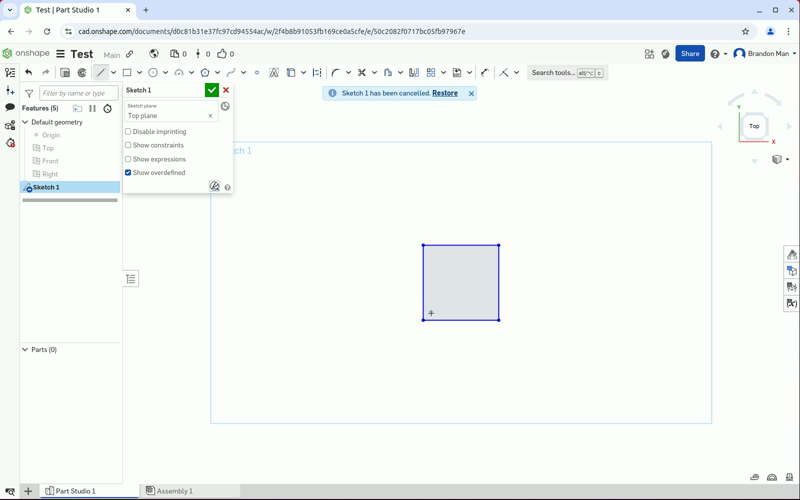
mouse_move(461, 312)
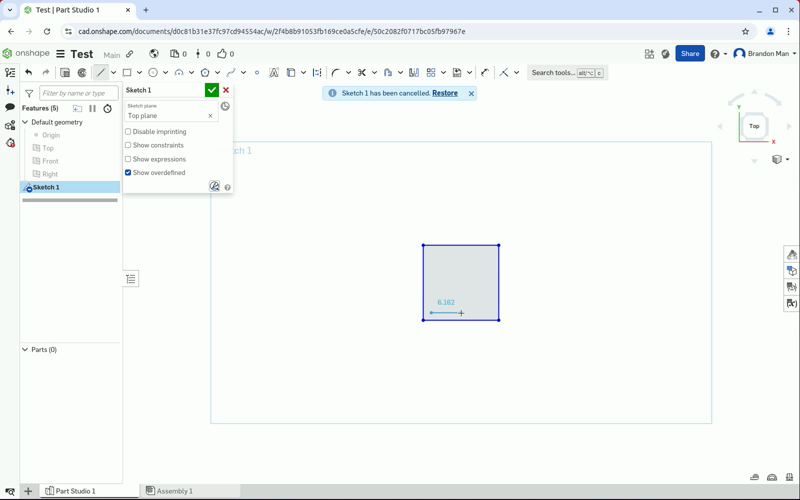
mouse_move(490, 312)
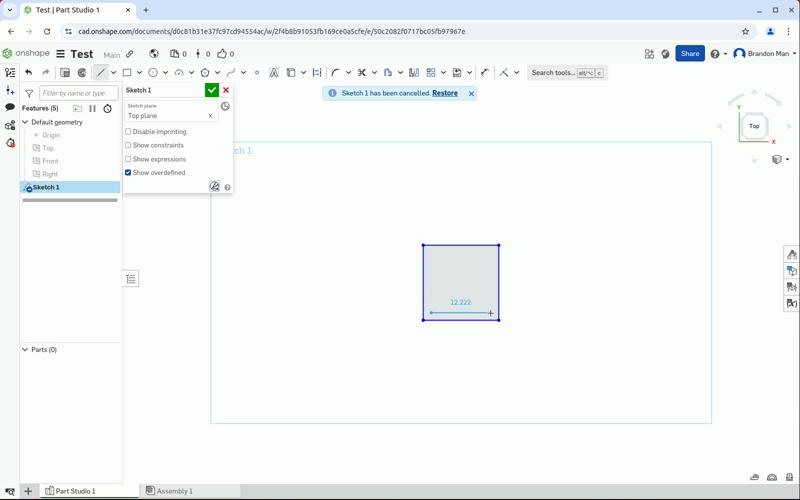
click(490, 312)
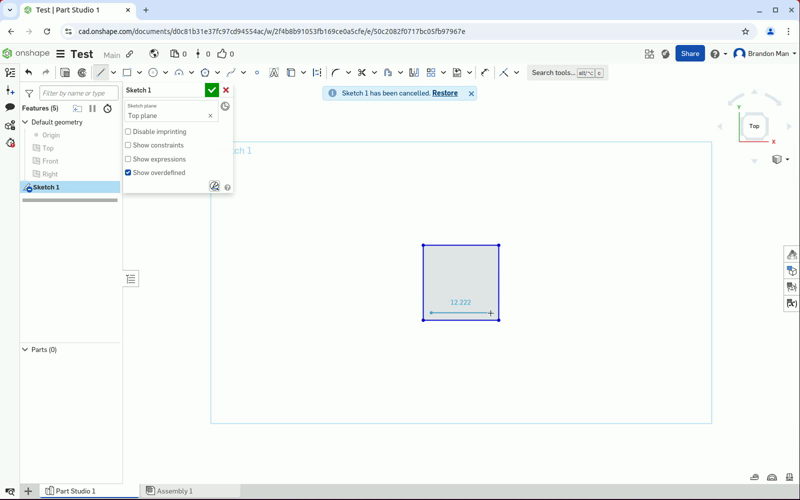
key_up(shift)
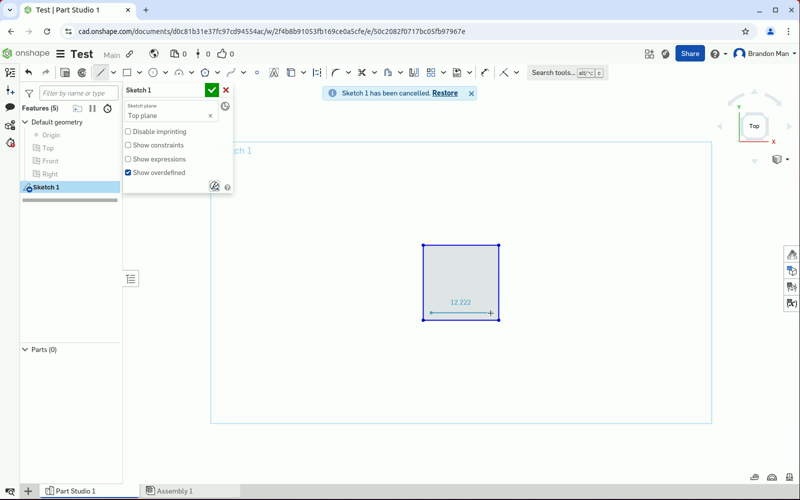
key_down(shift)
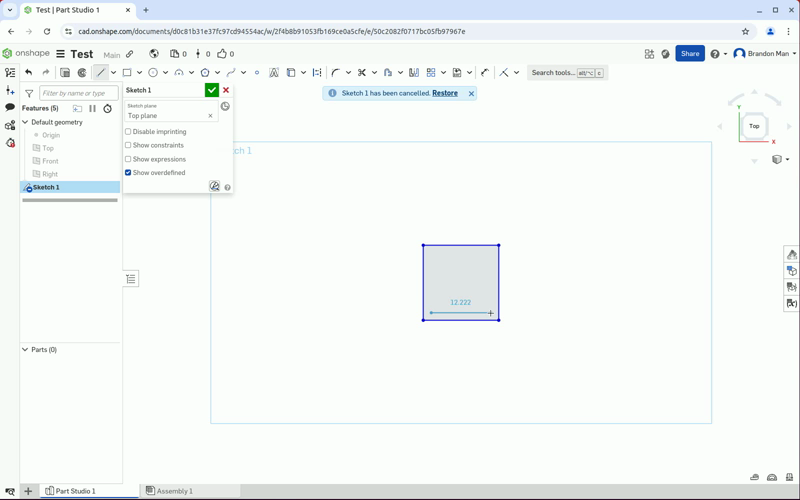
mouse_move(520, 312)
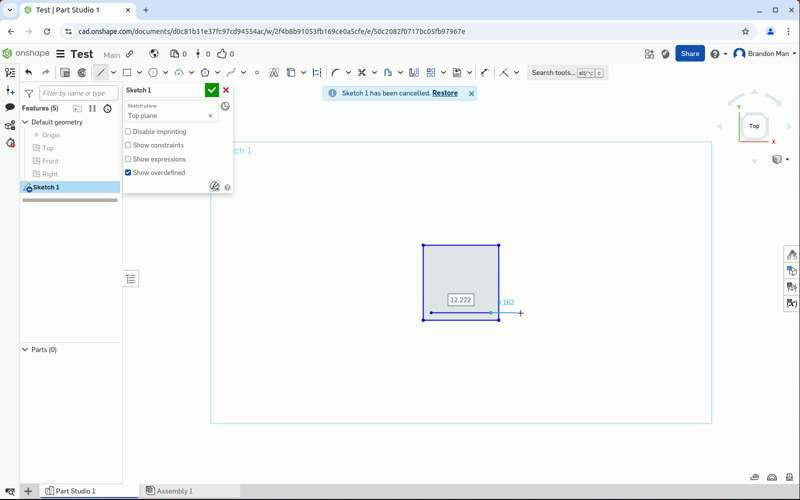
mouse_move(490, 252)
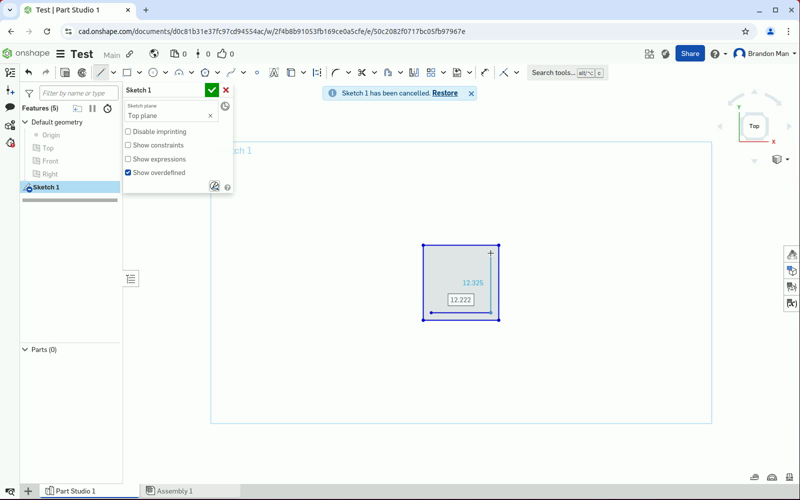
click(490, 252)
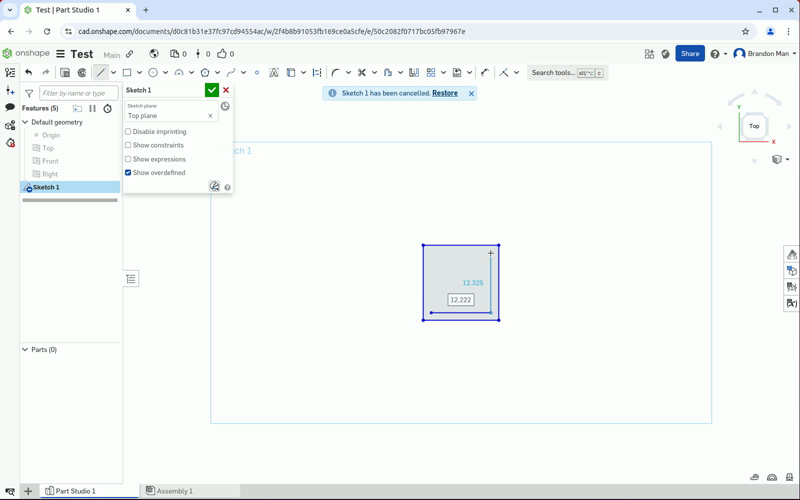
key_up(shift)
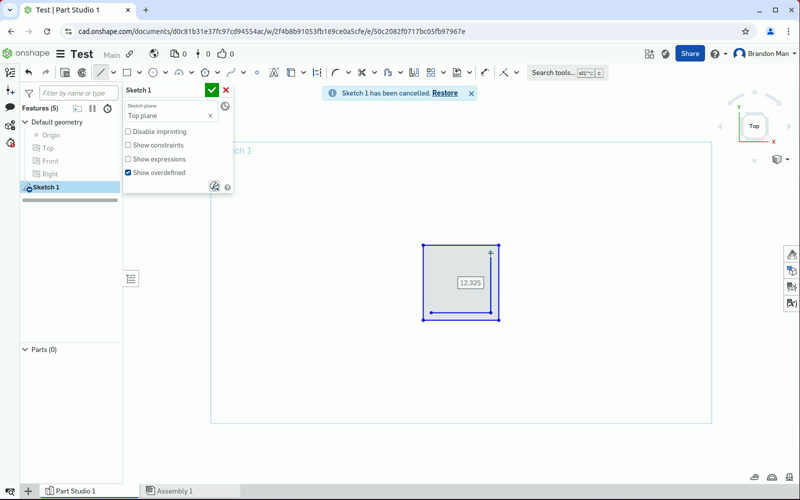
key_down(shift)
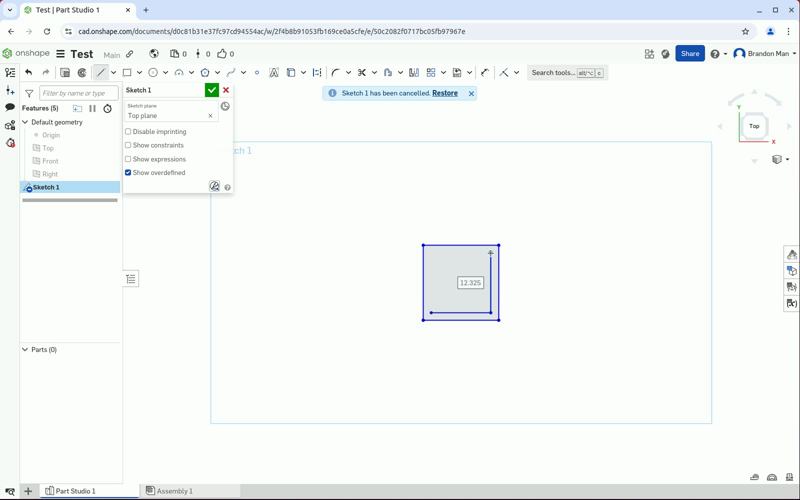
mouse_move(520, 252)
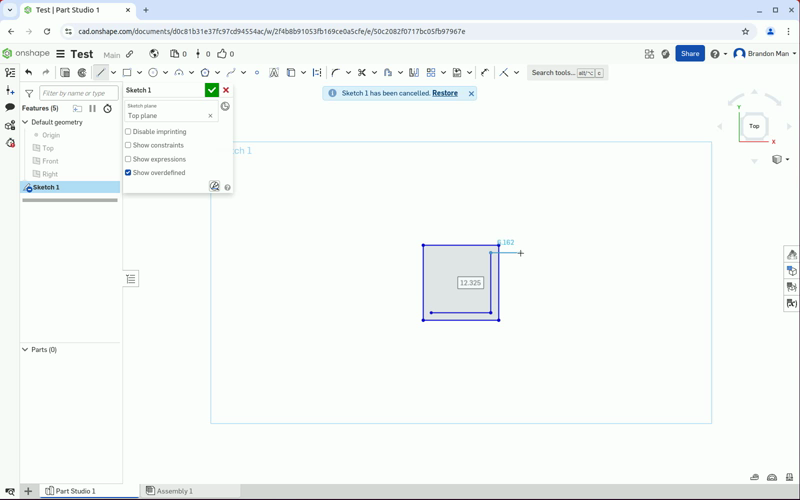
mouse_move(431, 252)
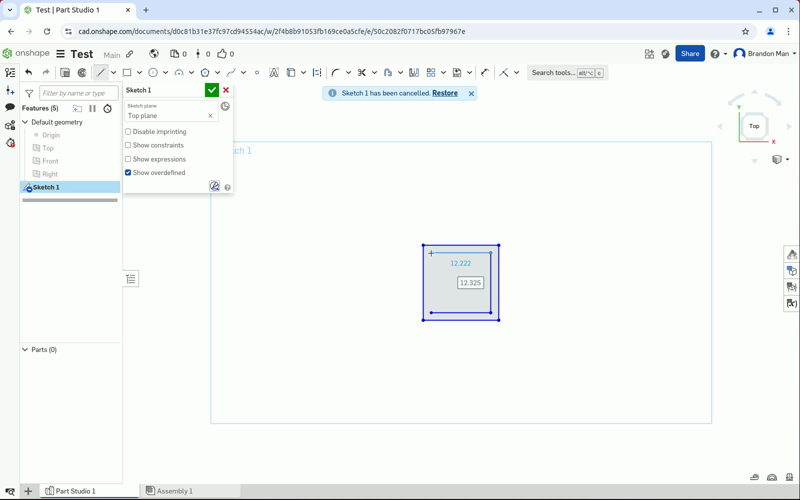
click(431, 252)
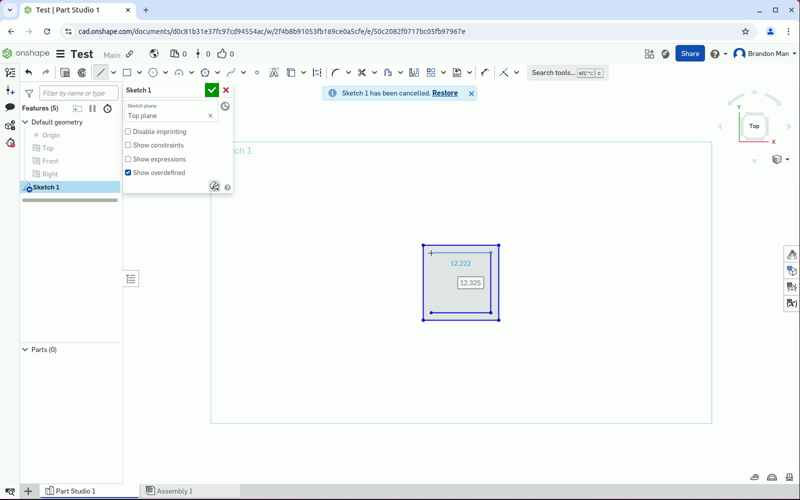
key_up(shift)
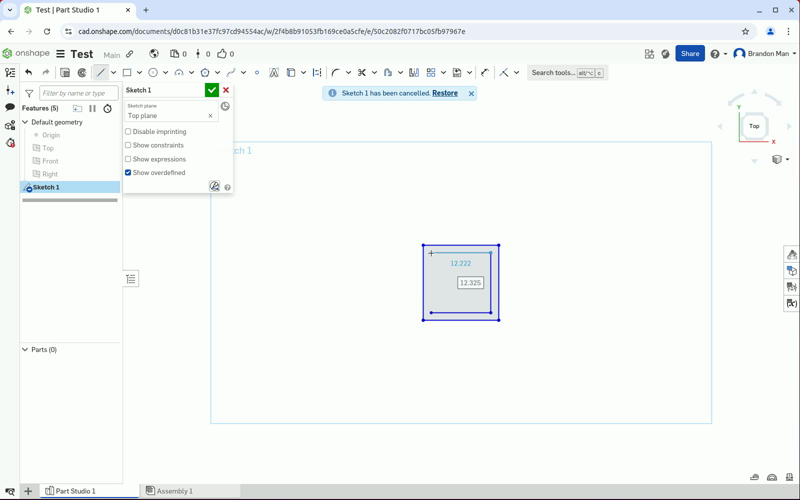
mouse_move(461, 252)
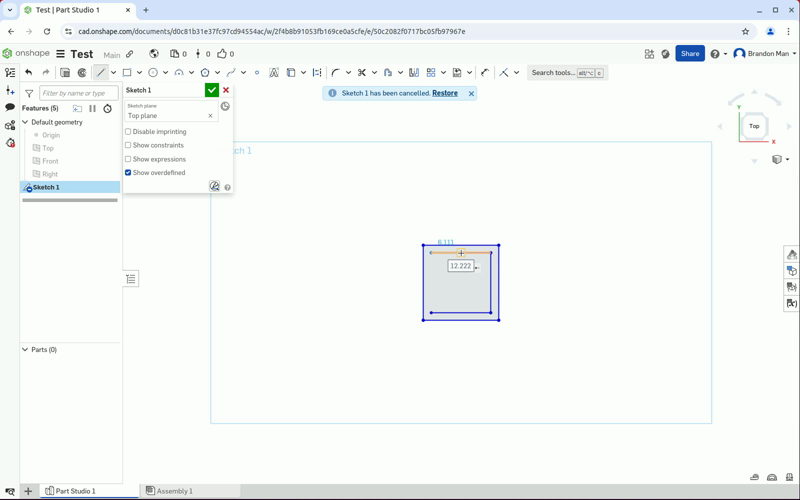
key_down(shift)
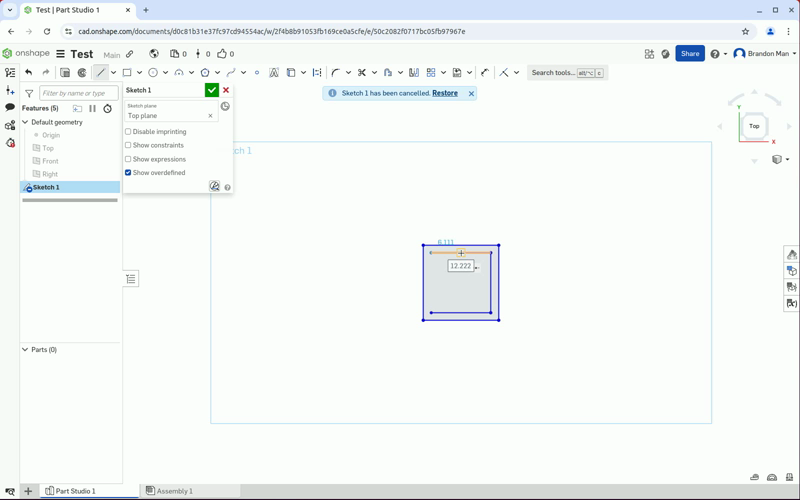
mouse_move(431, 312)
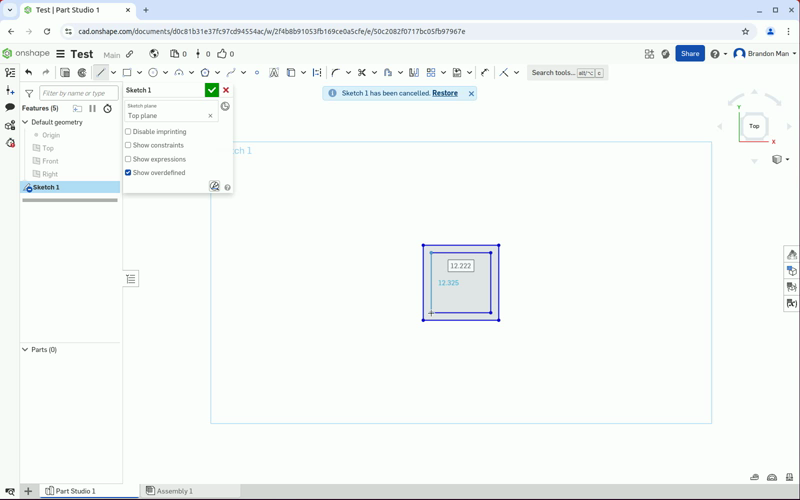
key_up(shift)
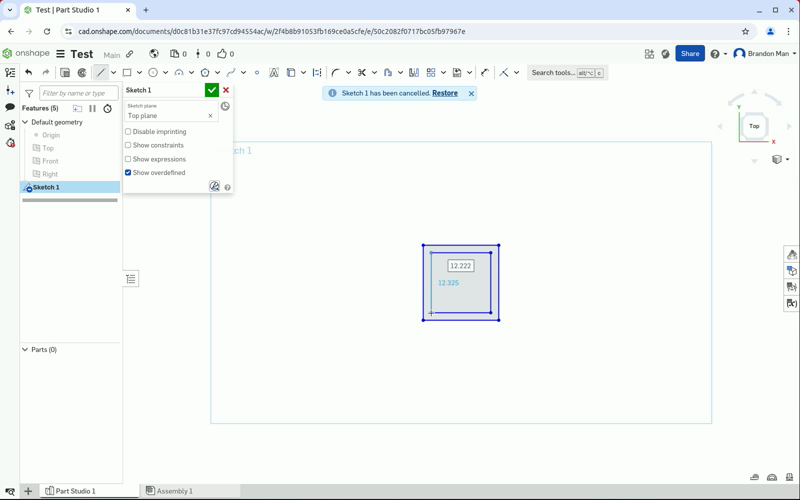
click(431, 312)
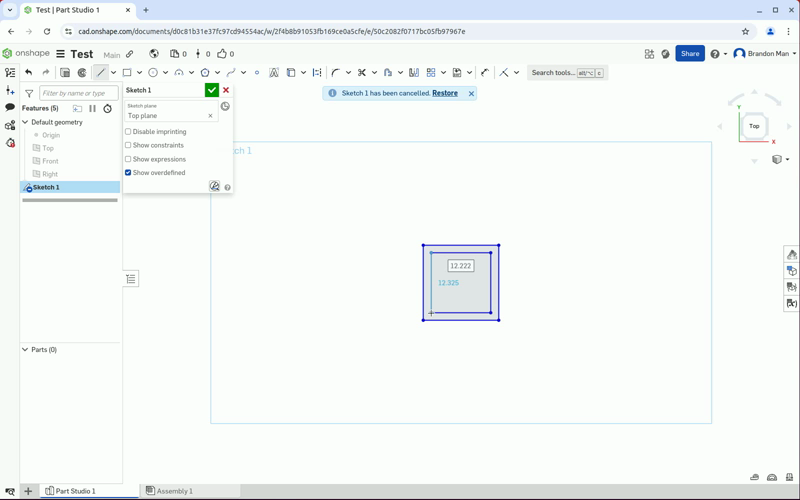
key(esc)
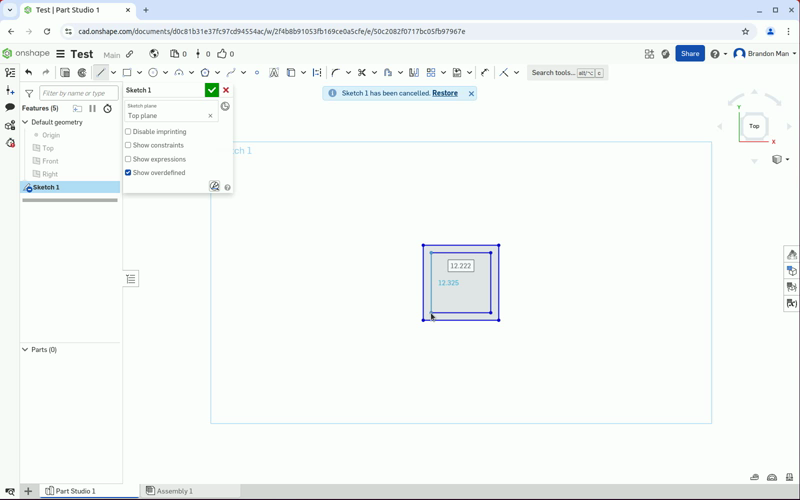
mouse_move(496, 317)
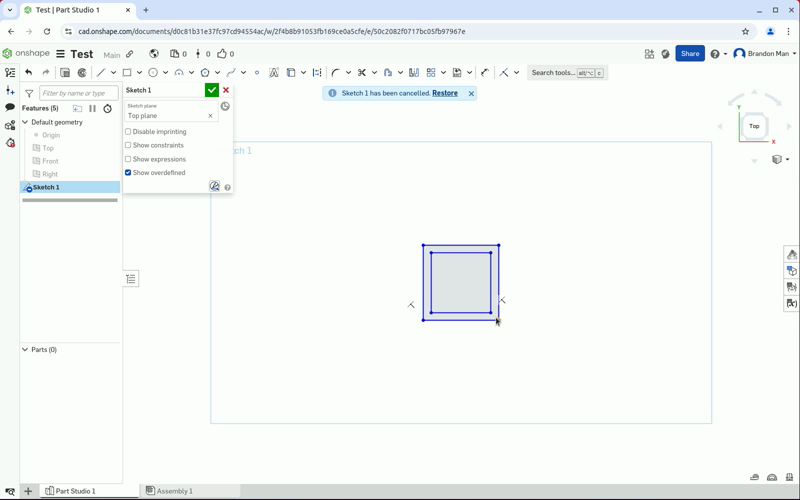
click(496, 317)
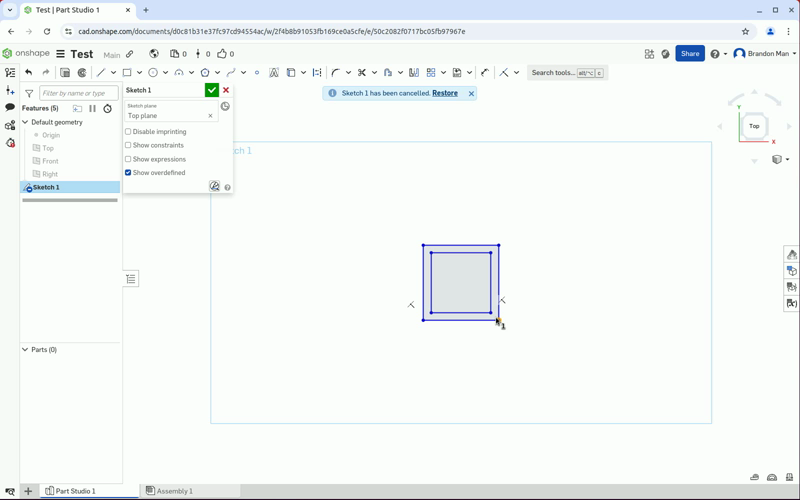
mouse_move(73, 352)
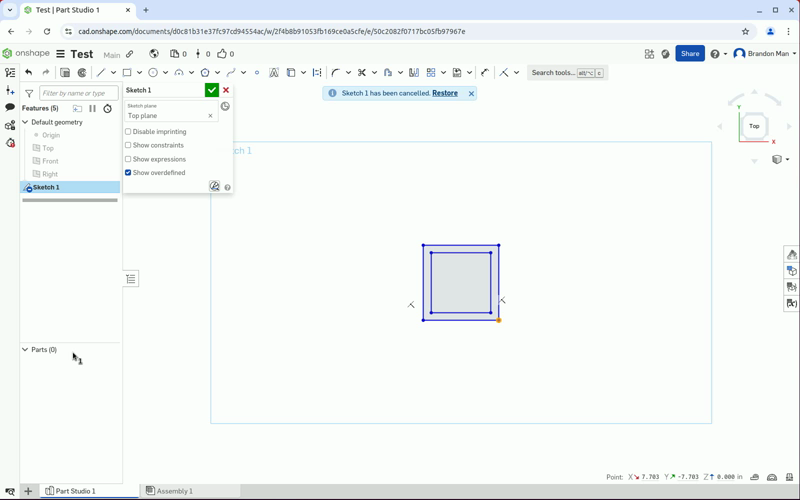
key(shift+y)
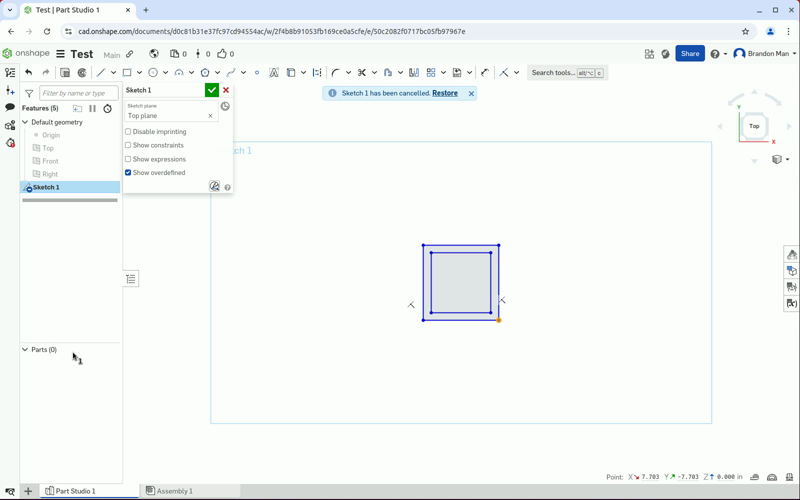
key(shift+e)
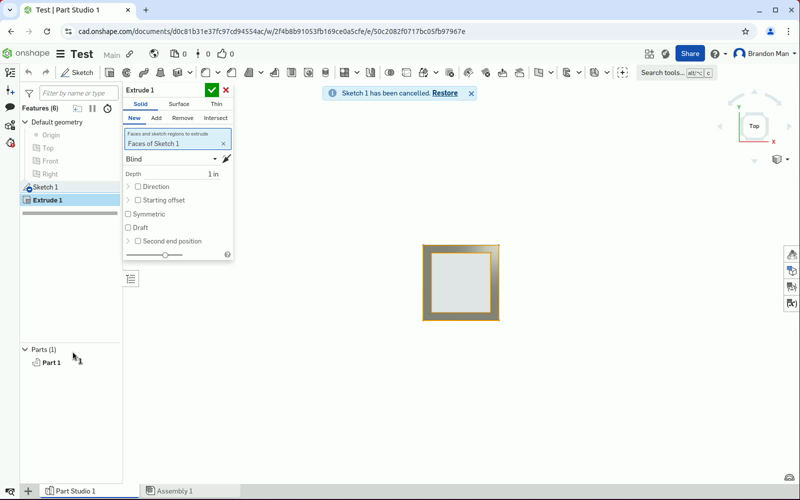
mouse_move(143, 106)
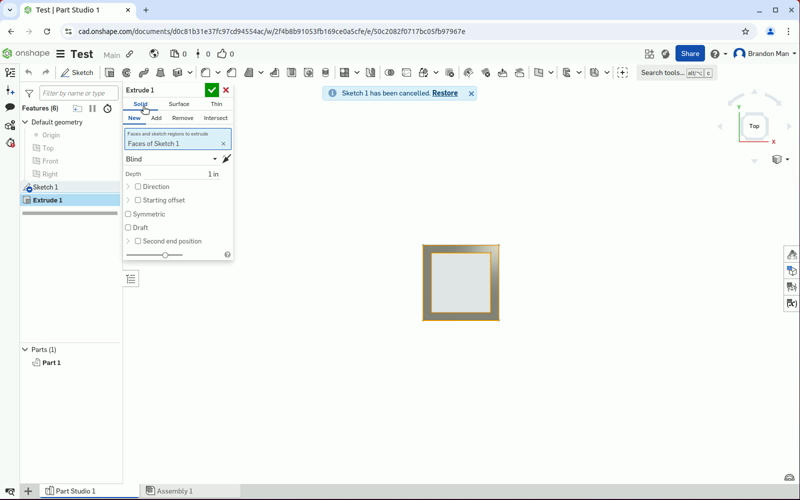
click(143, 106)
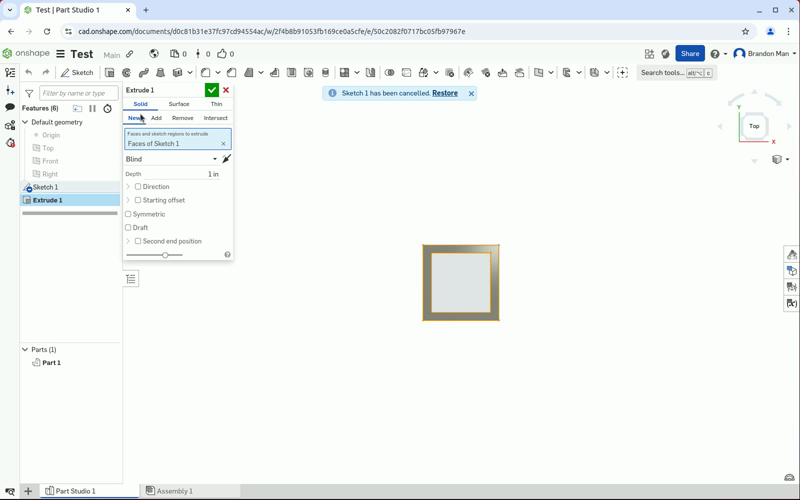
mouse_move(137, 120)
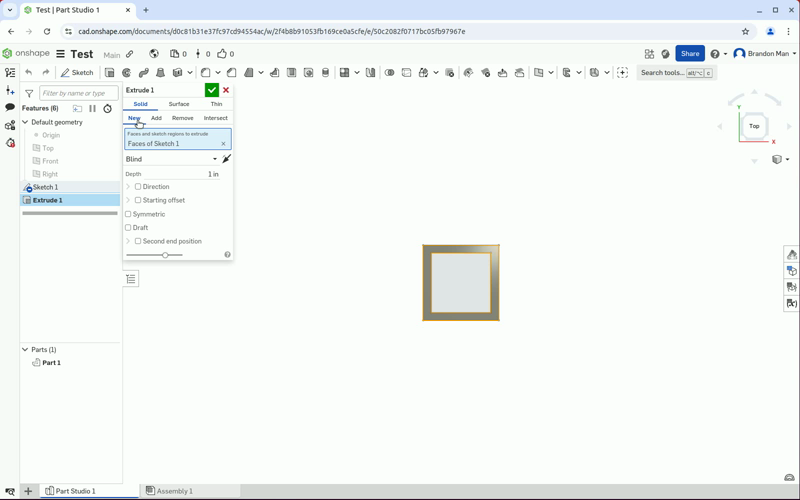
click(137, 120)
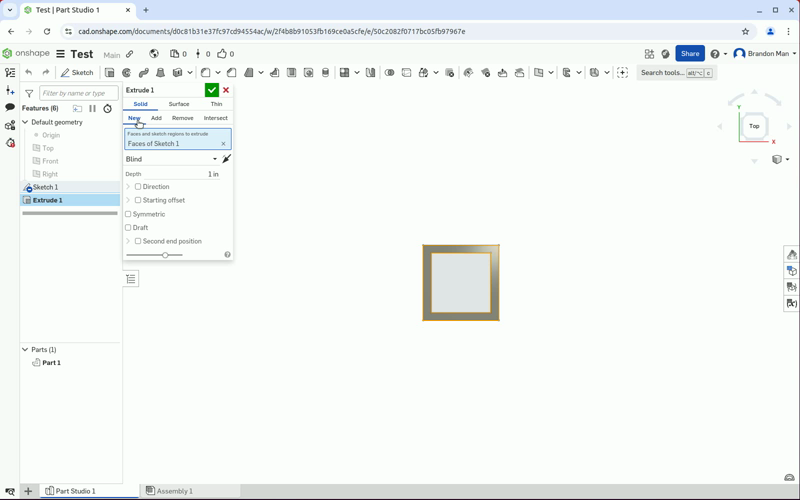
key(tab, 4)
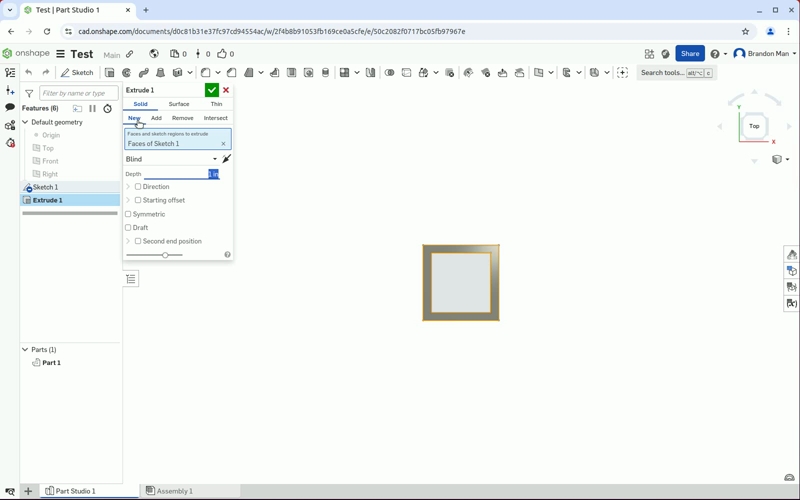
text(15.405)
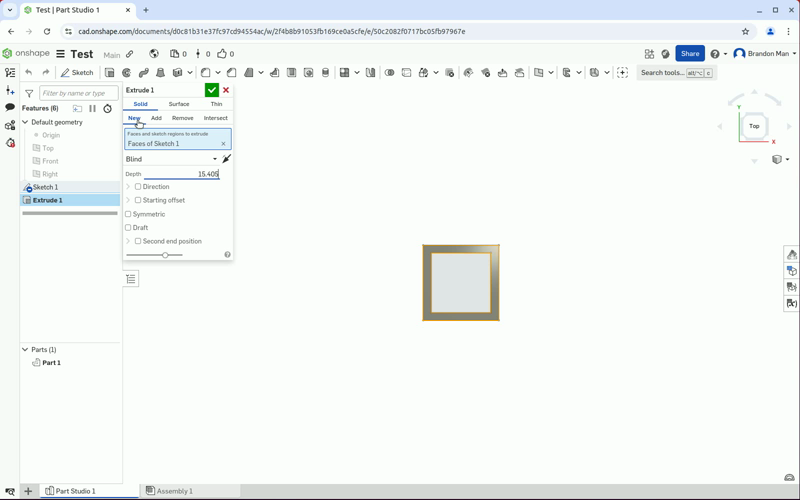
key(enter)
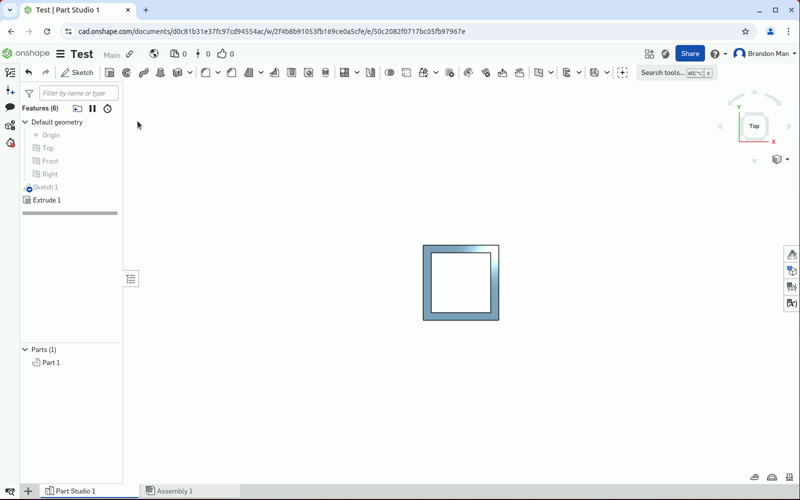
key(shift+h)
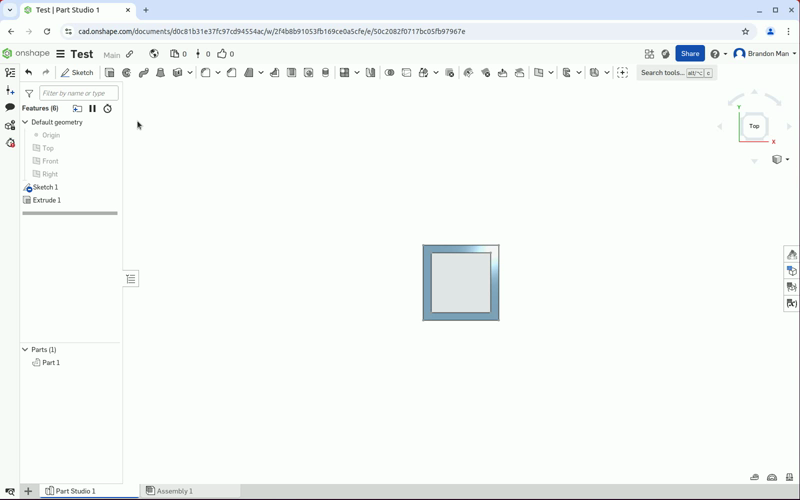
key(shift+h)
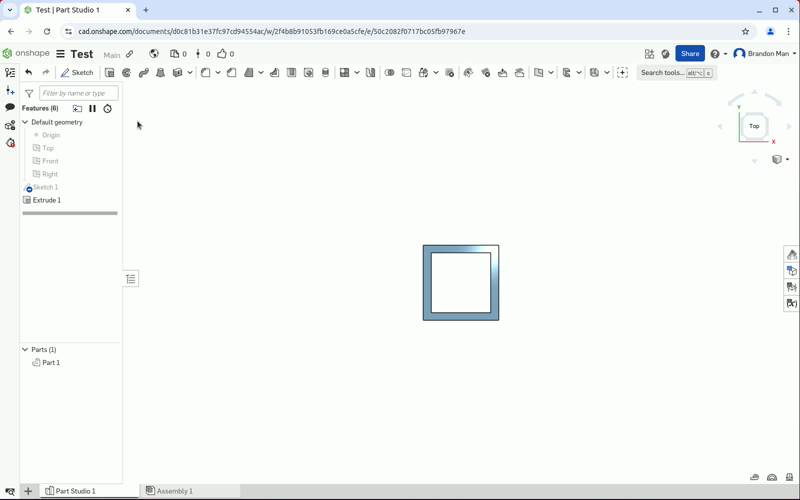
mouse_move(73, 189)
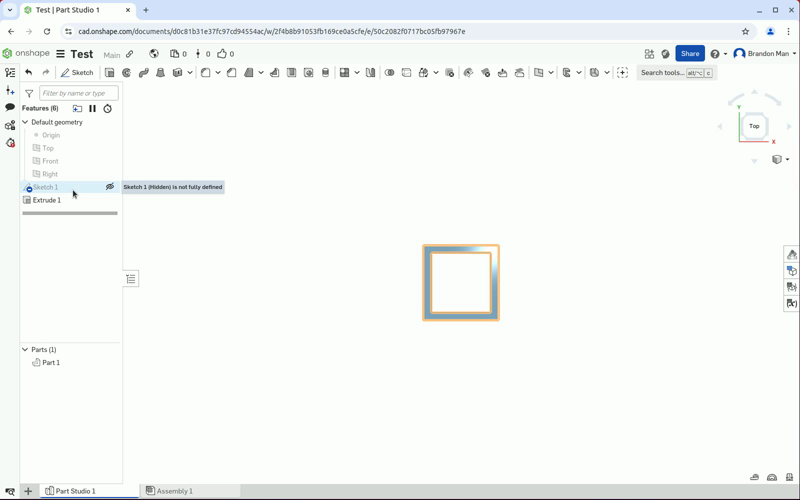
click(73, 189)
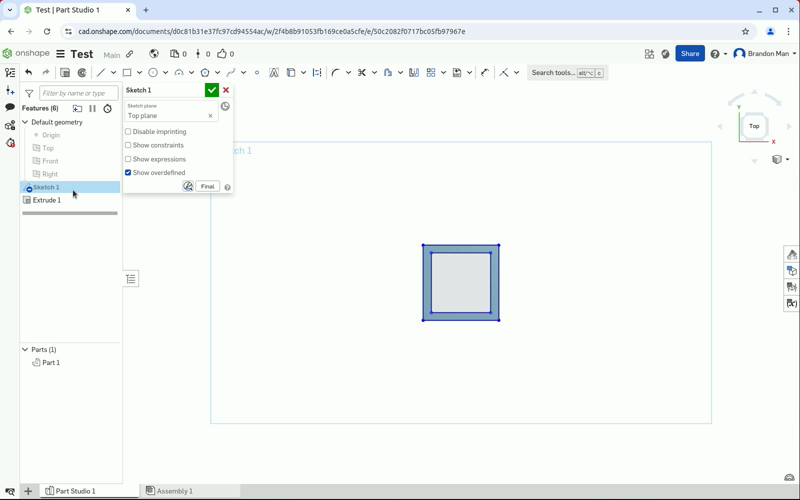
mouse_move(229, 92)
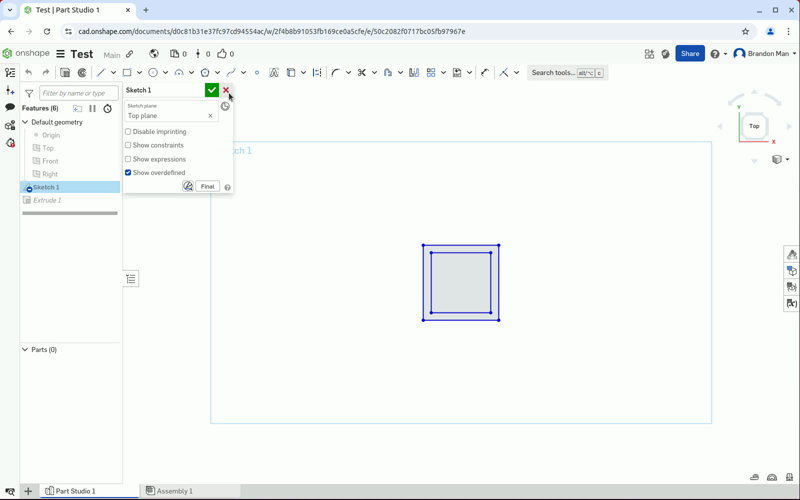
click(229, 92)
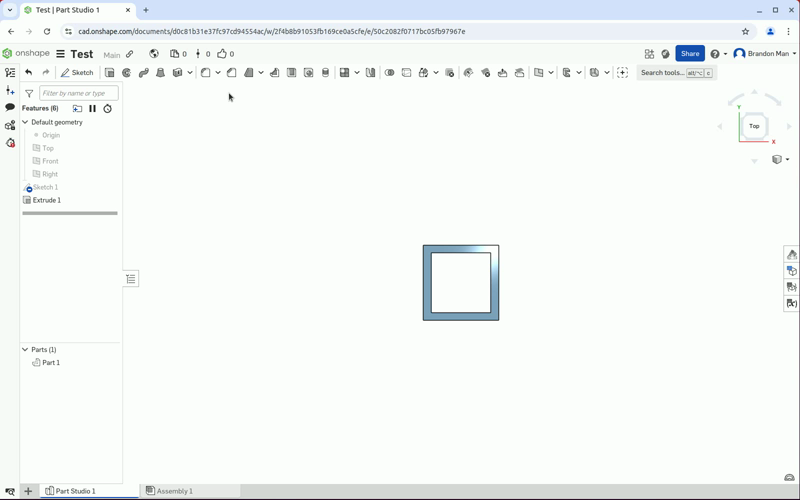
mouse_move(73, 352)
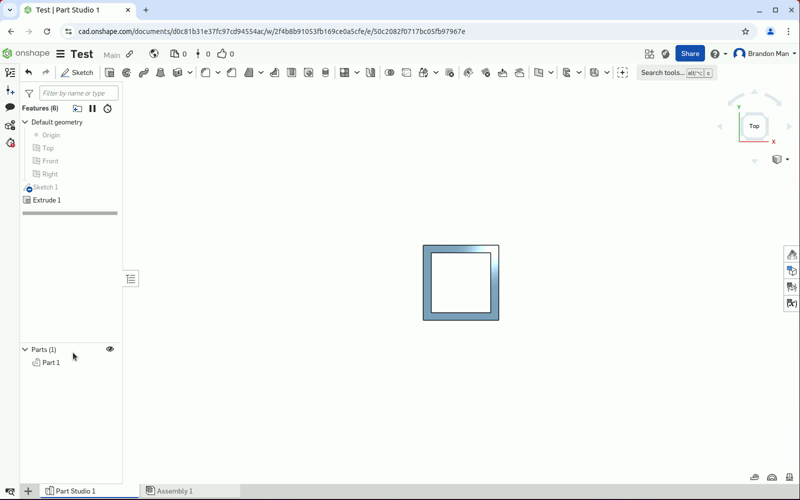
key(y)
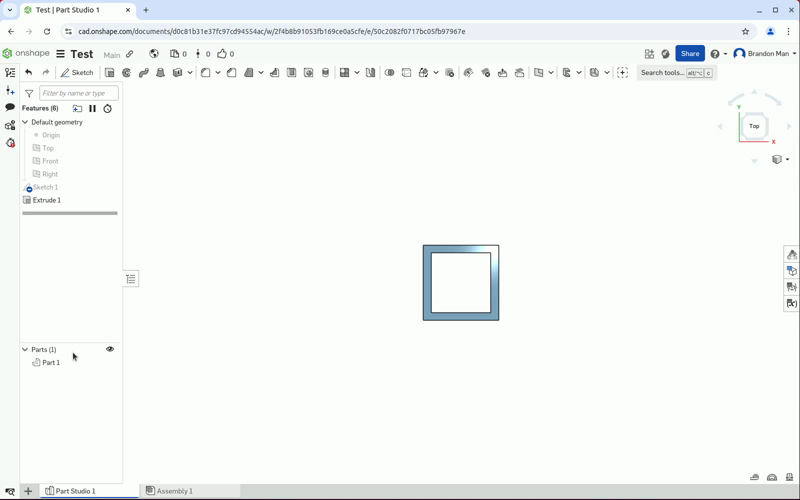
key(shift+p)
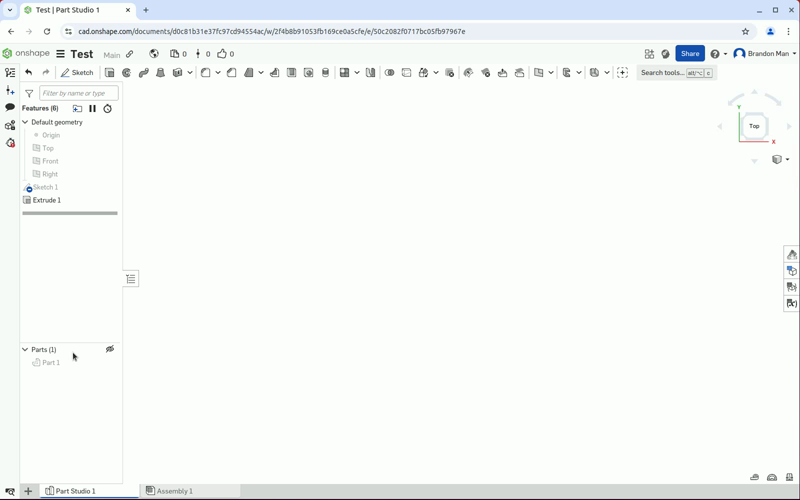
key(space)
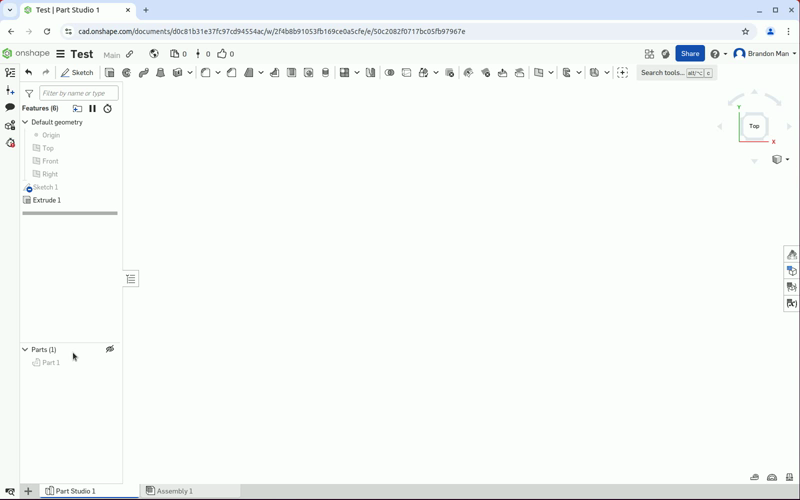
key_down(shift)
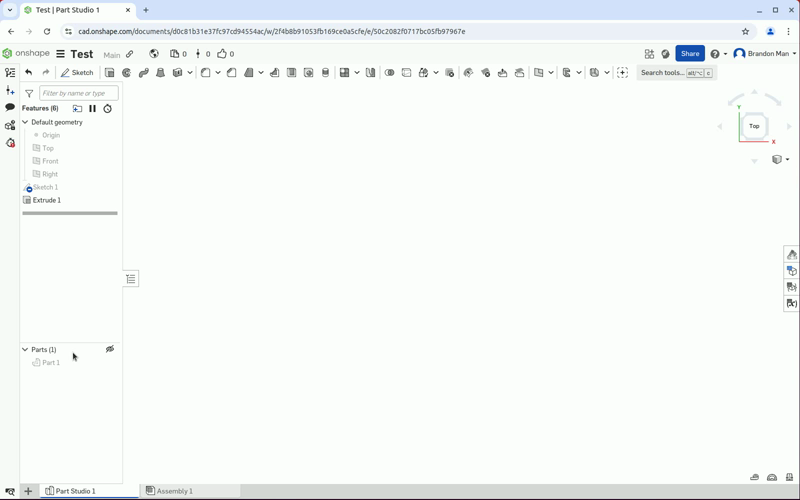
key(up)
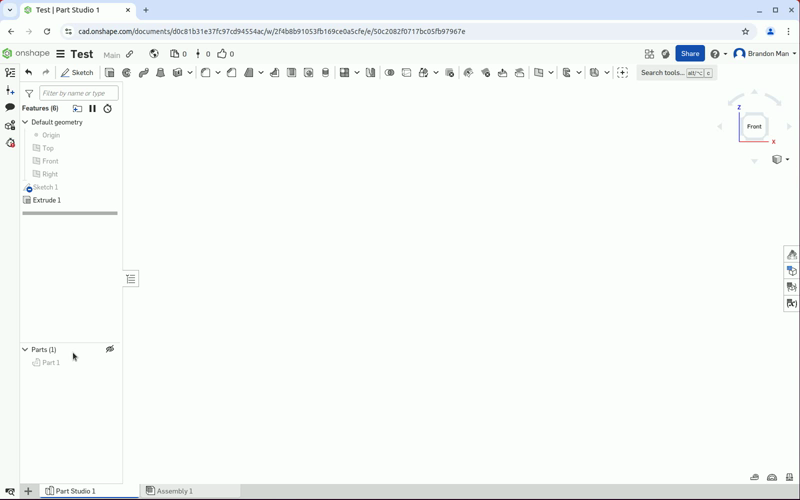
key_up(shift)
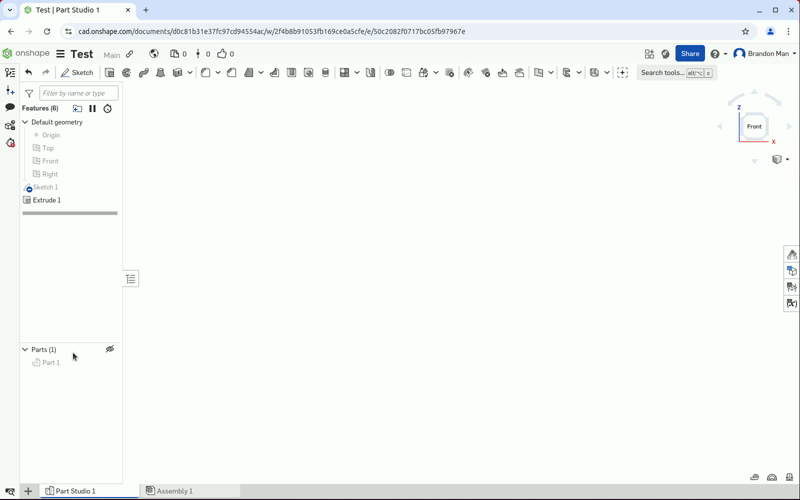
mouse_move(73, 352)
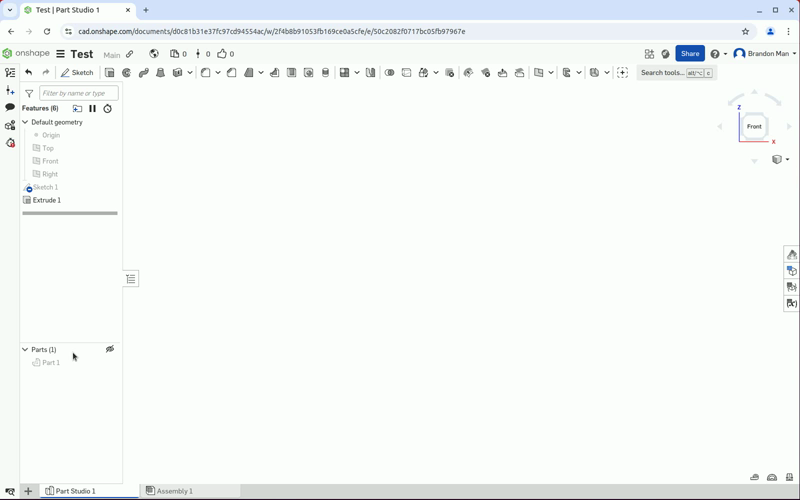
key(shift+y)
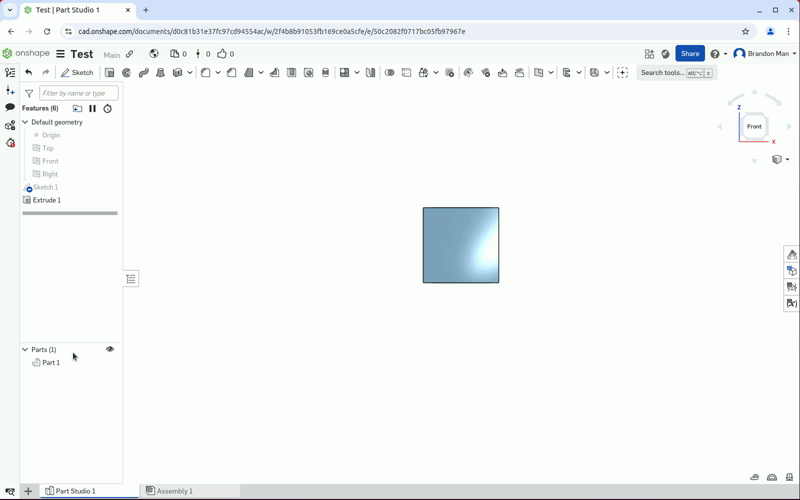
mouse_move(541, 75)
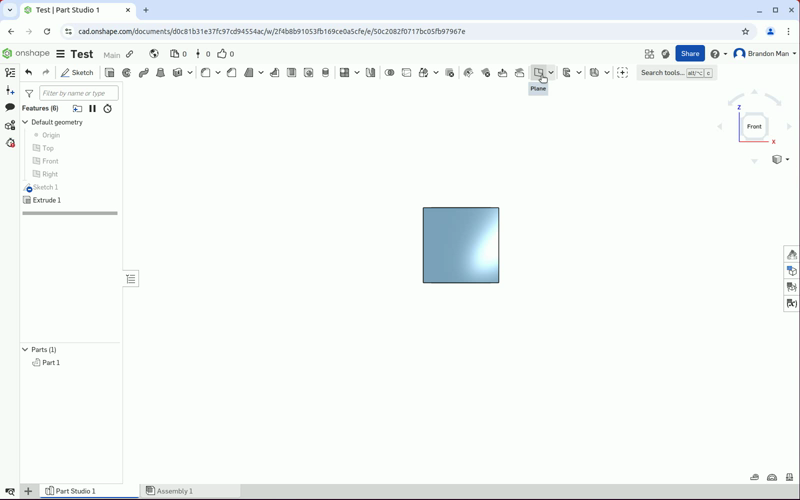
click(541, 75)
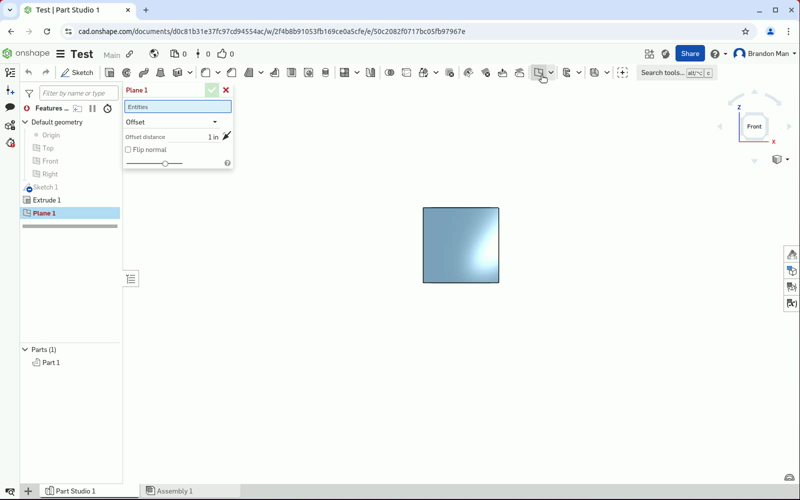
mouse_move(73, 163)
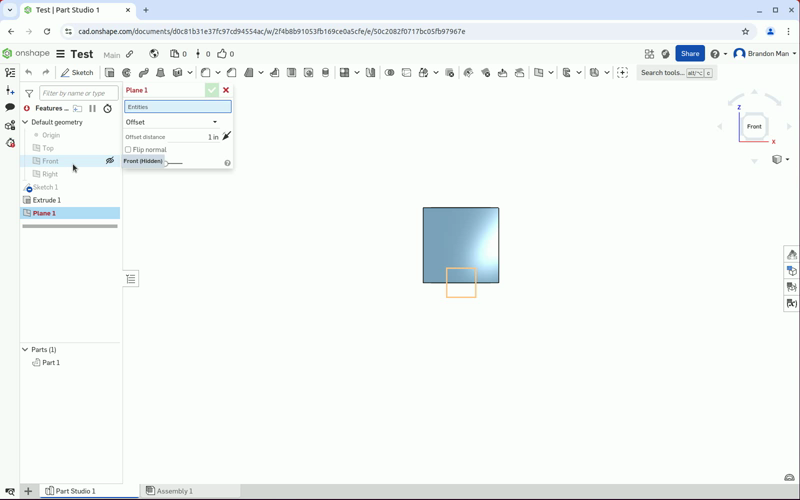
click(73, 163)
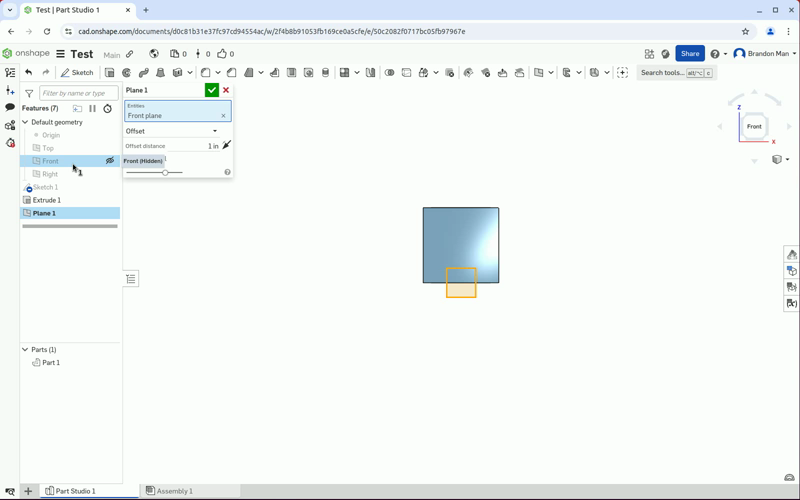
key(tab, 2)
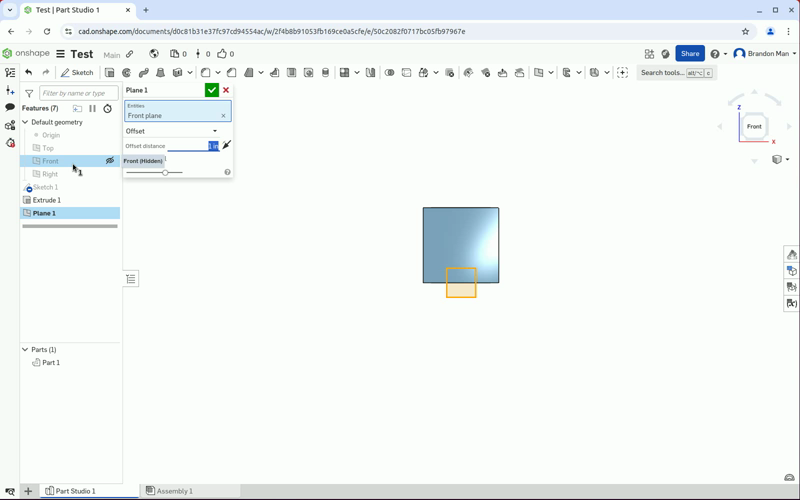
text(7.703)
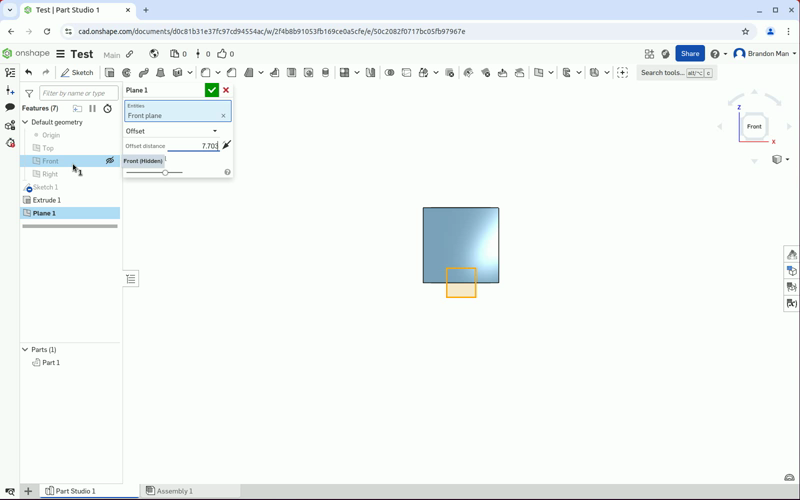
key(enter, 2)
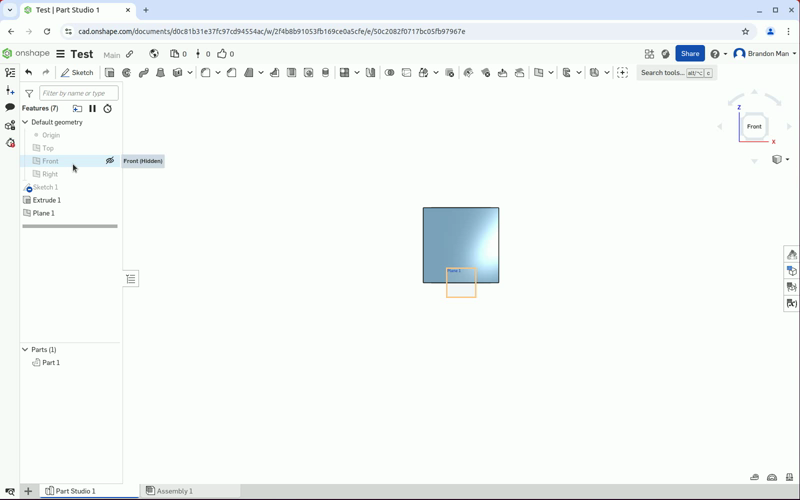
key(shift+s)
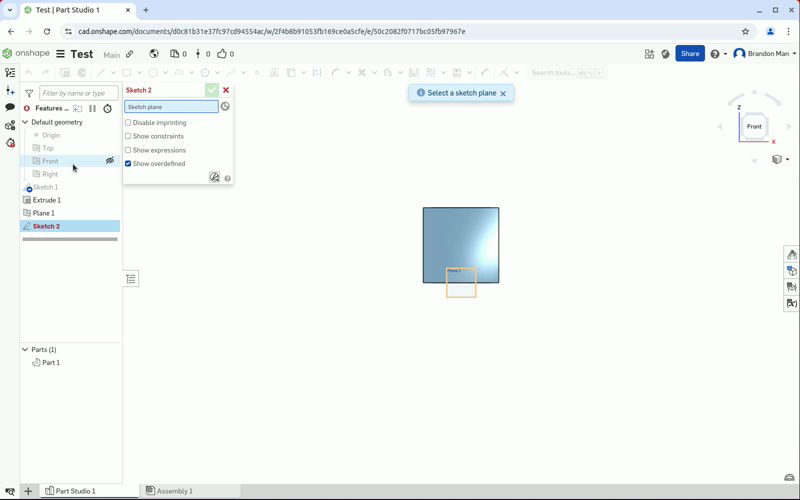
mouse_move(73, 215)
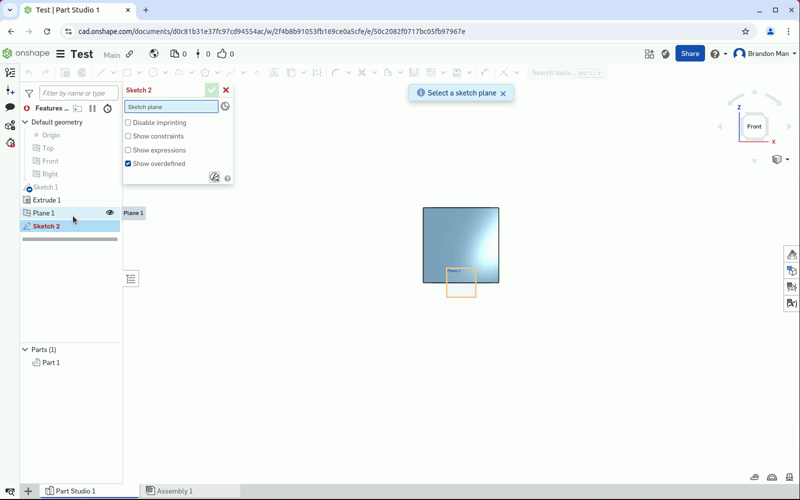
click(73, 215)
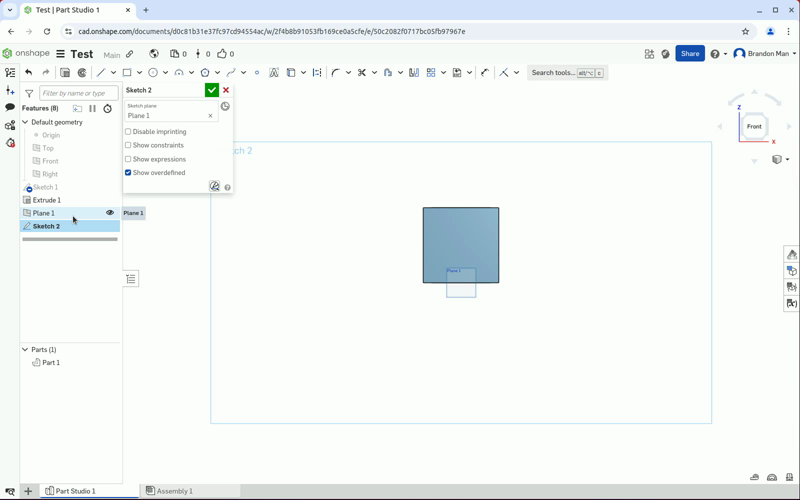
mouse_move(73, 352)
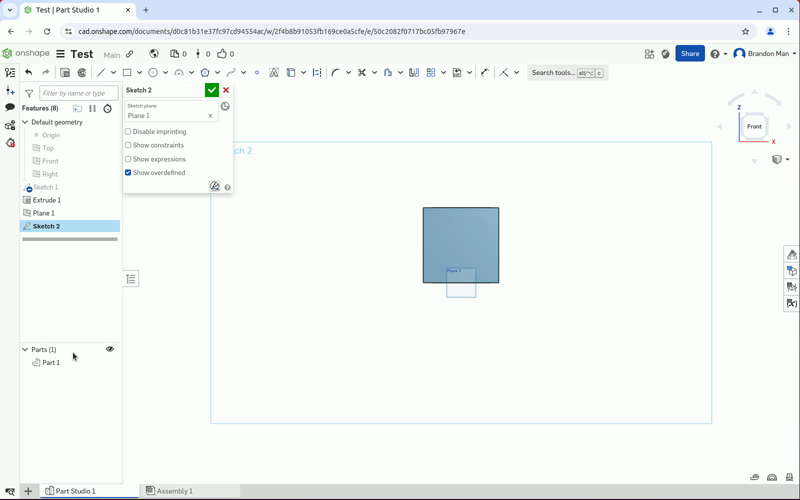
key(y)
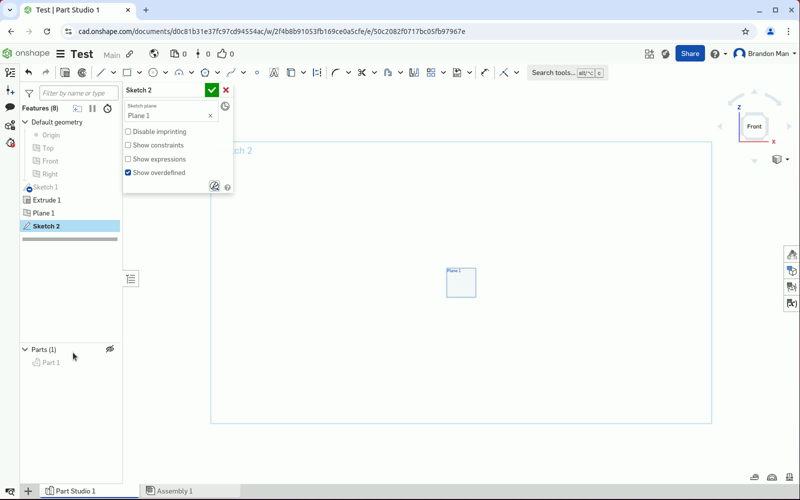
key(l)
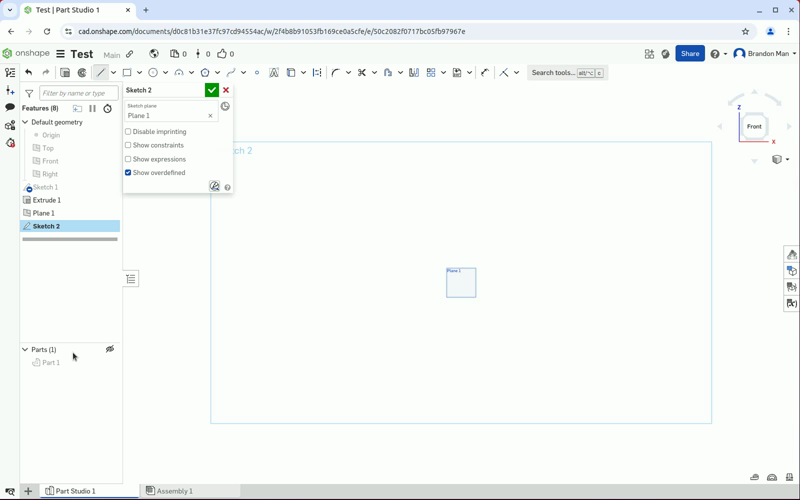
key_down(shift)
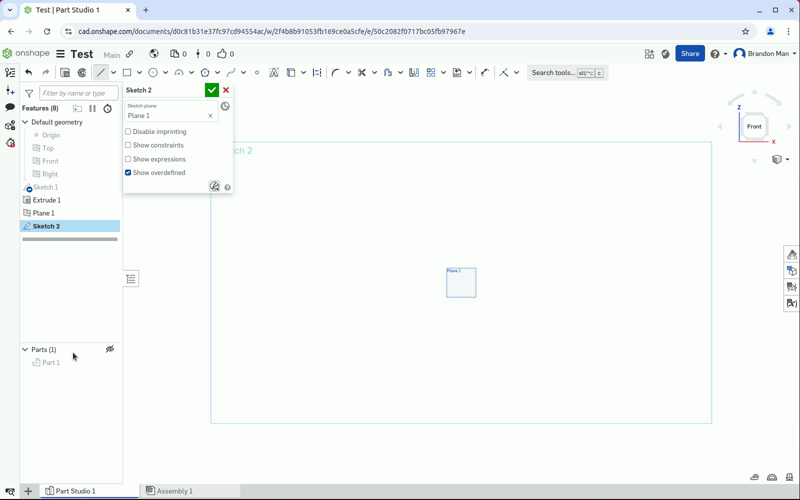
mouse_move(423, 282)
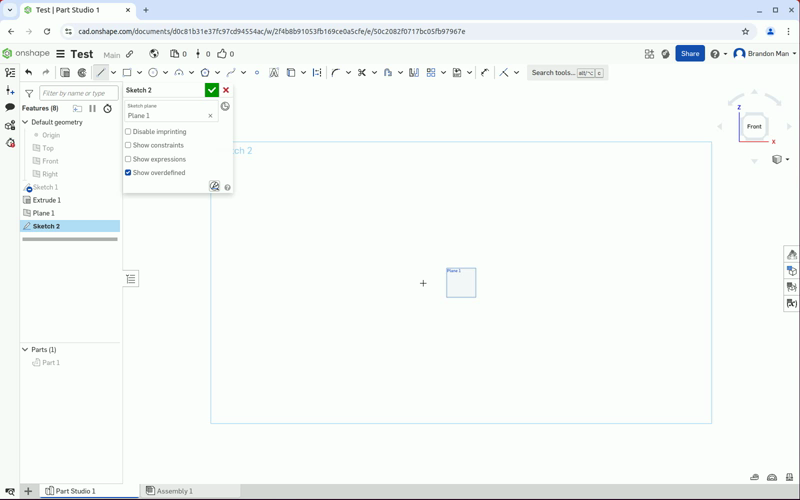
click(423, 282)
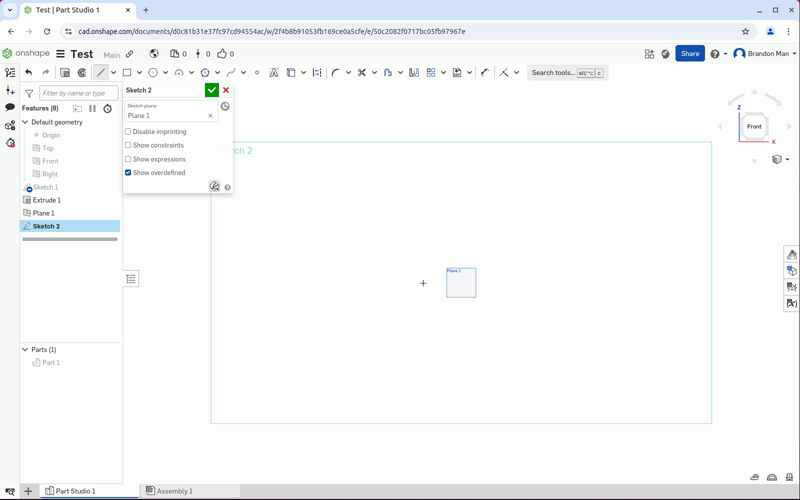
key_up(shift)
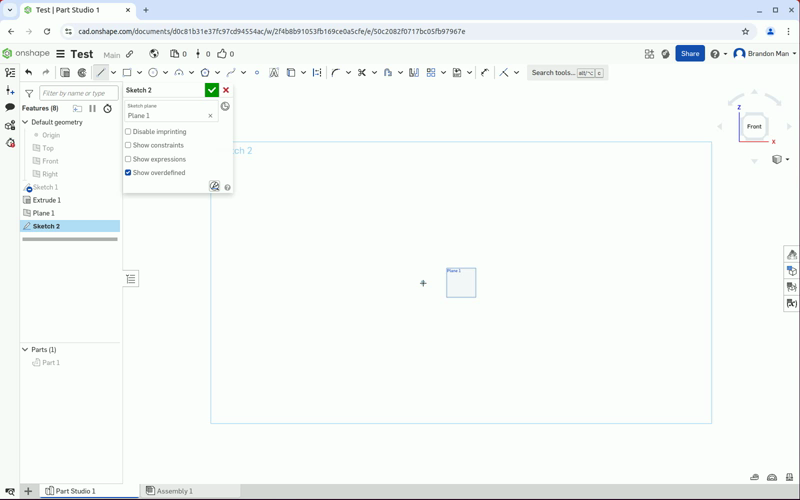
key_down(shift)
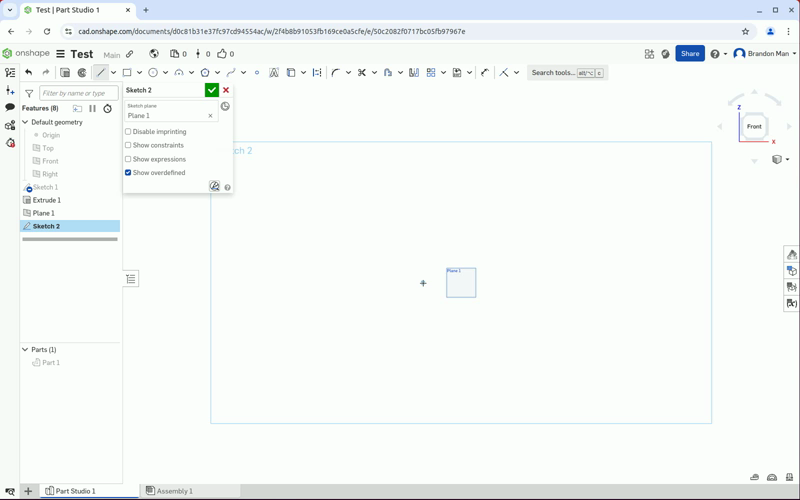
mouse_move(498, 282)
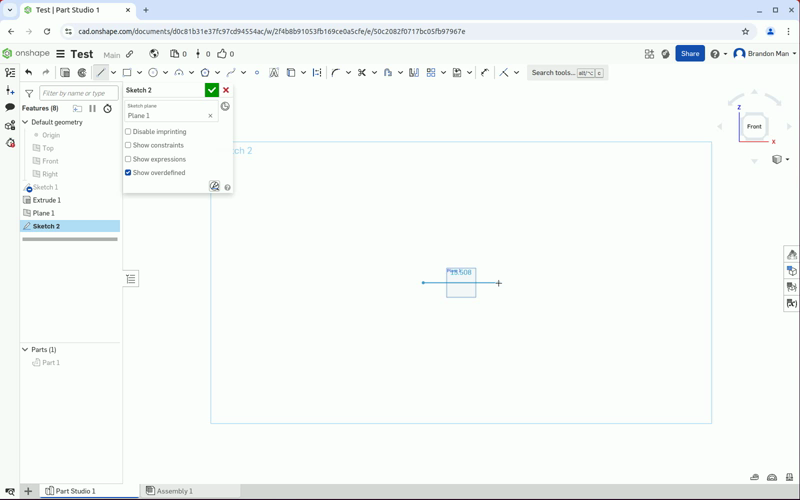
click(498, 282)
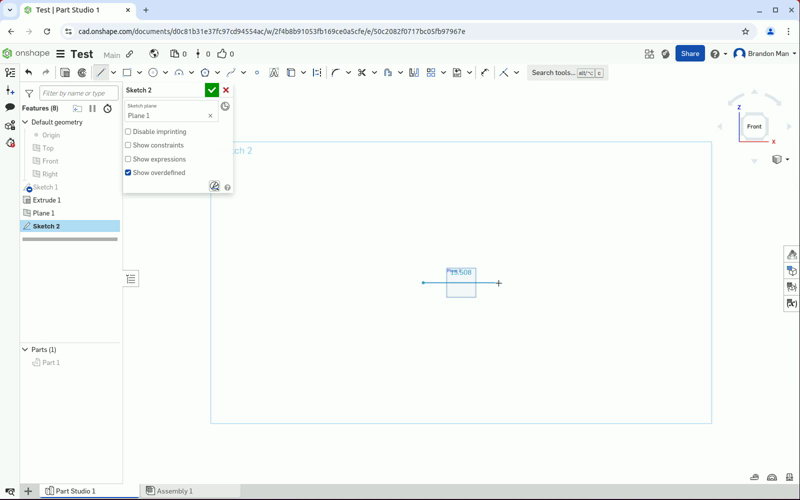
key_up(shift)
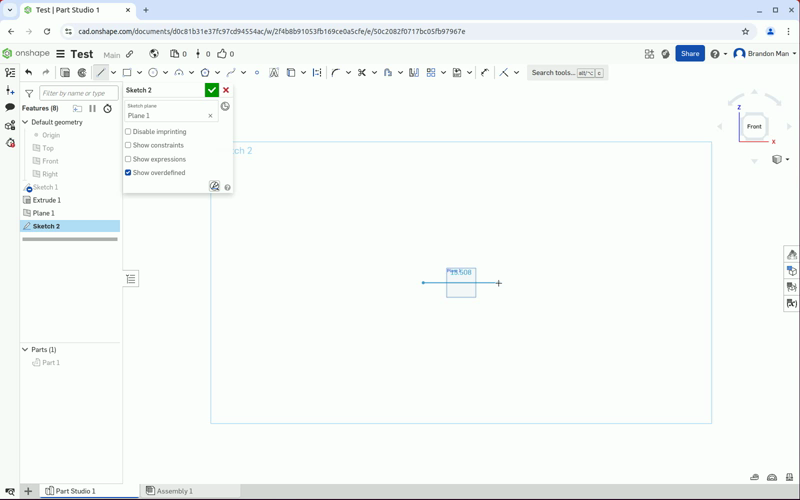
key_down(shift)
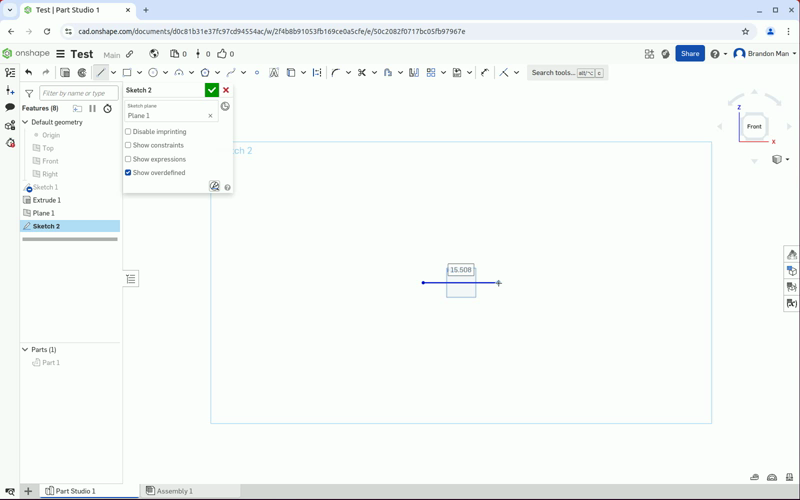
mouse_move(498, 207)
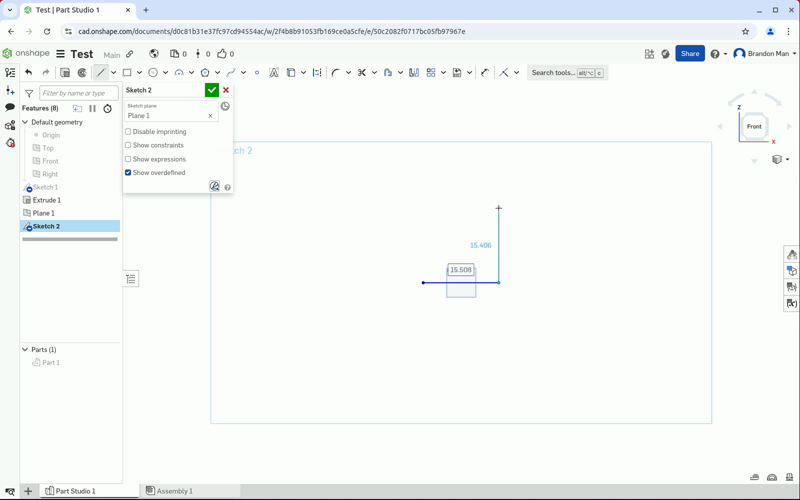
click(498, 207)
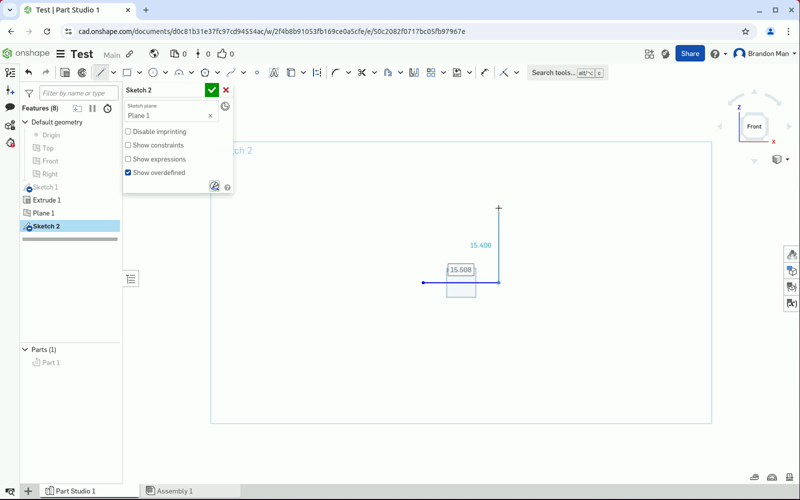
key_up(shift)
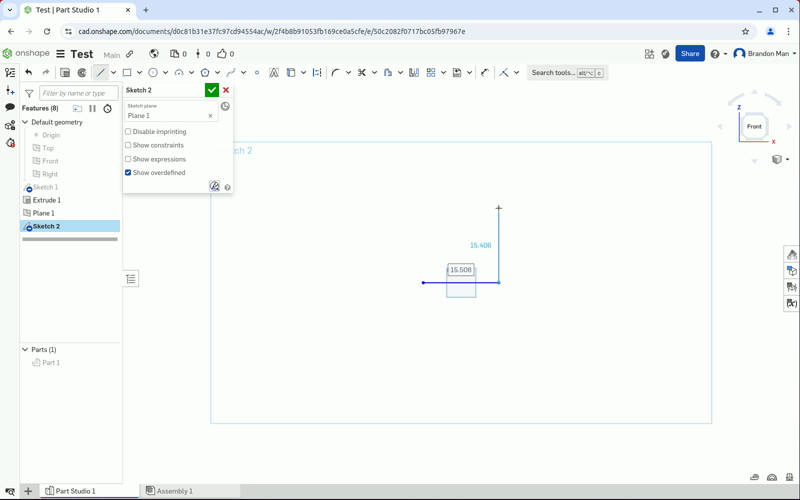
key_down(shift)
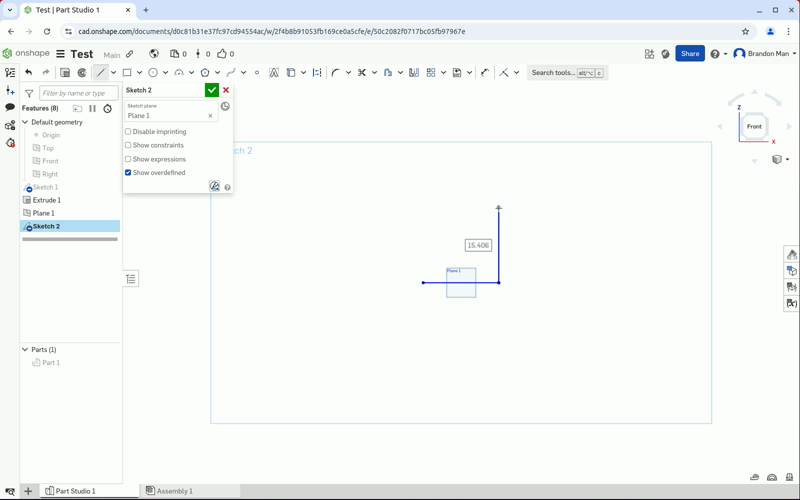
mouse_move(423, 207)
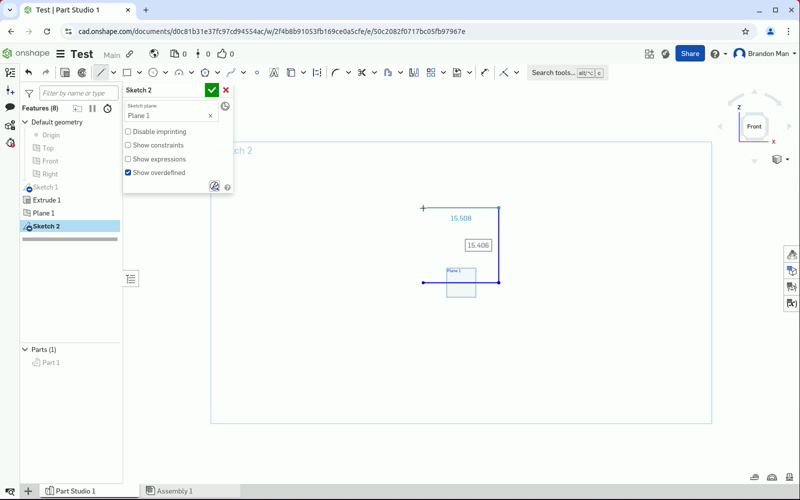
click(423, 207)
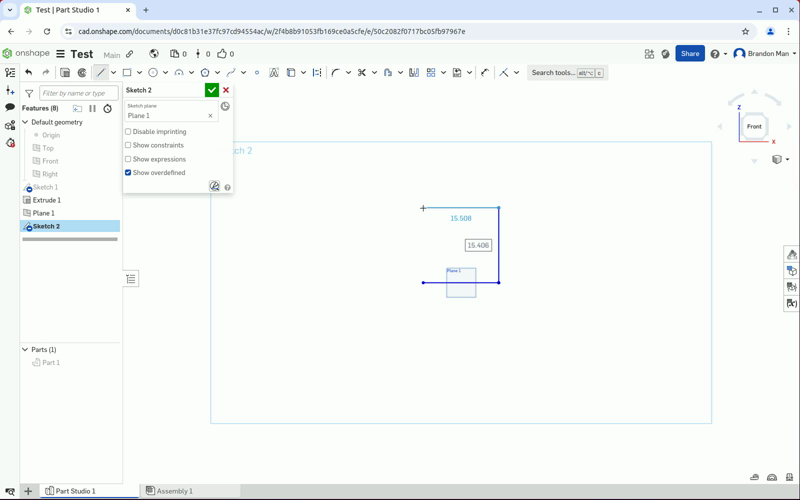
key_up(shift)
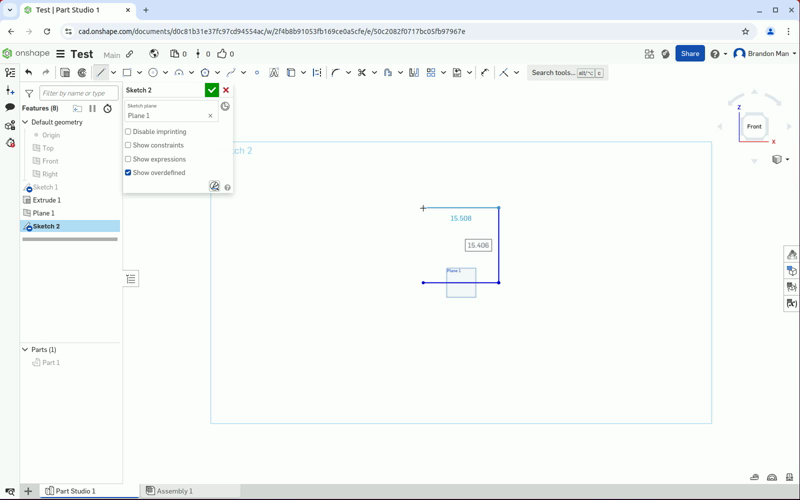
key_down(shift)
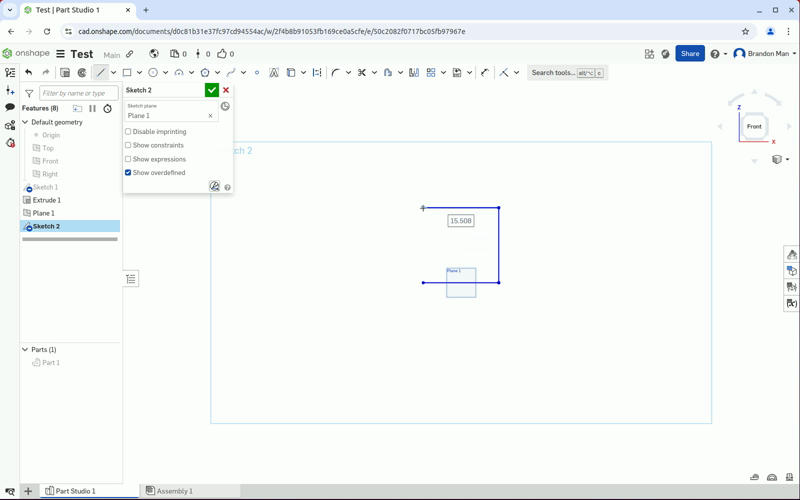
mouse_move(423, 282)
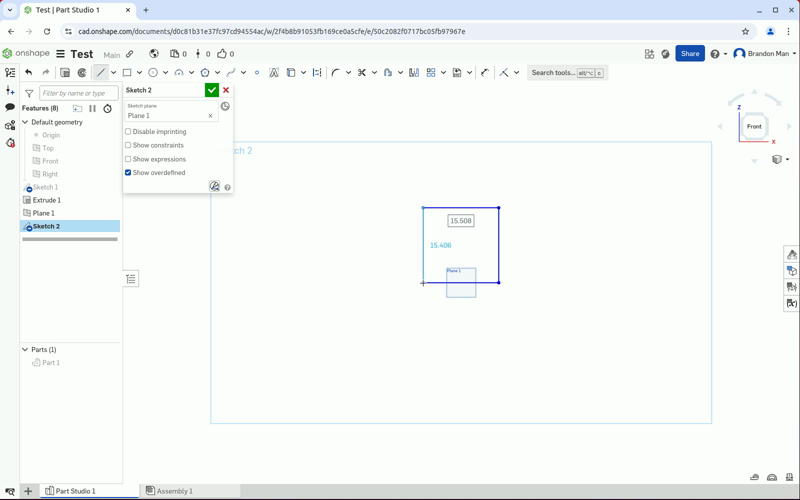
key_up(shift)
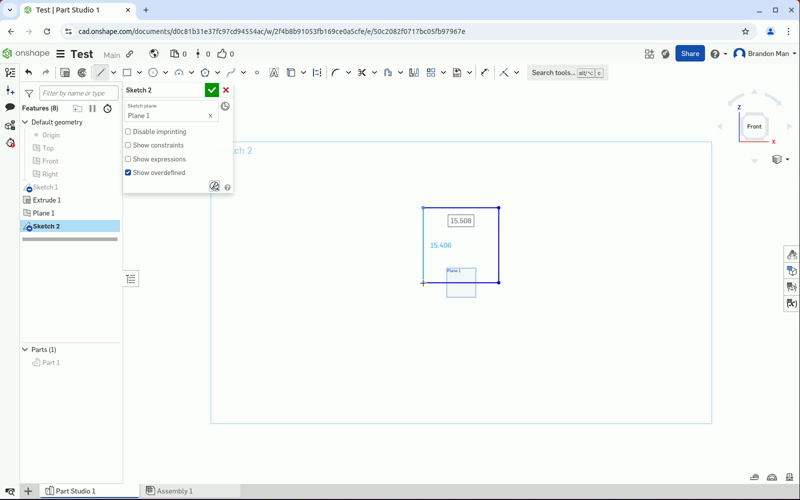
click(423, 282)
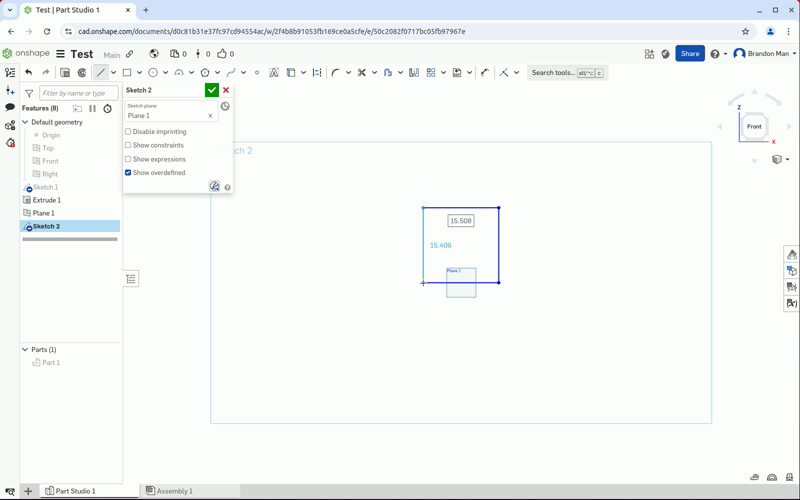
key(esc)
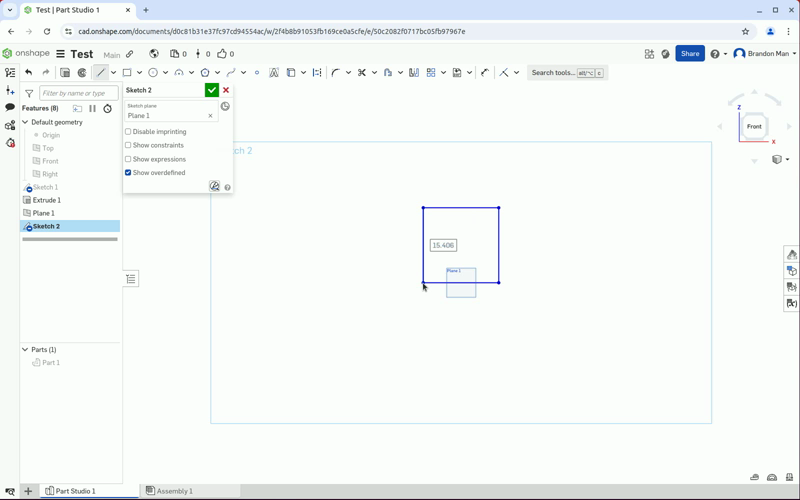
key(l)
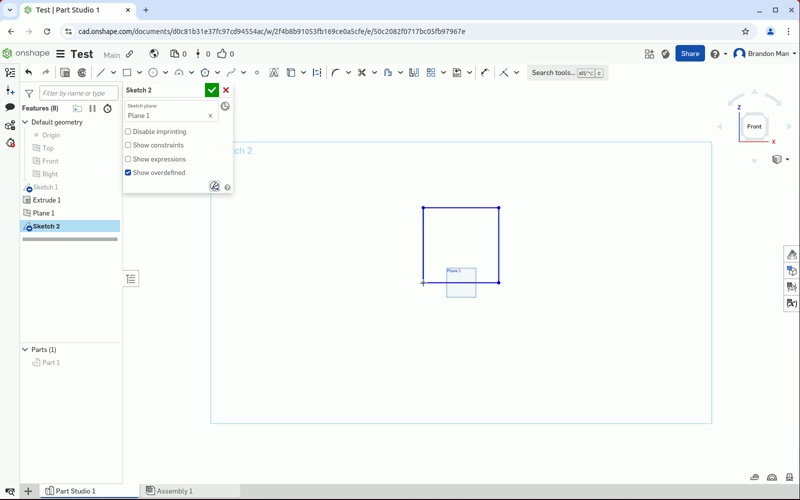
key_down(shift)
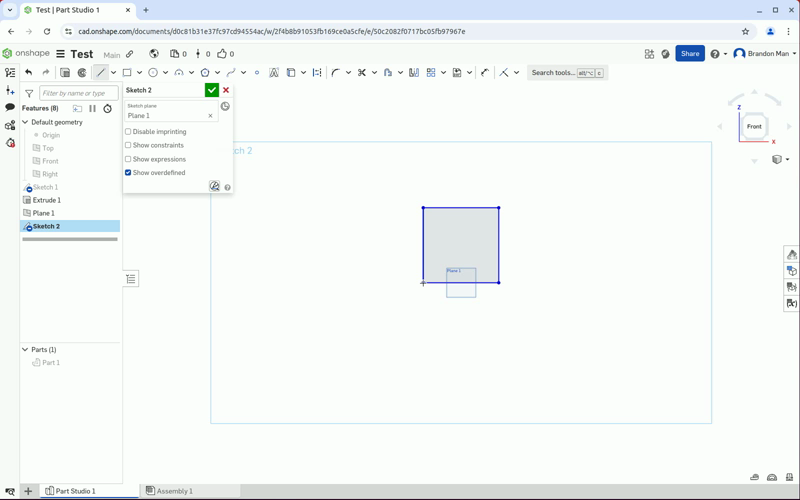
mouse_move(431, 275)
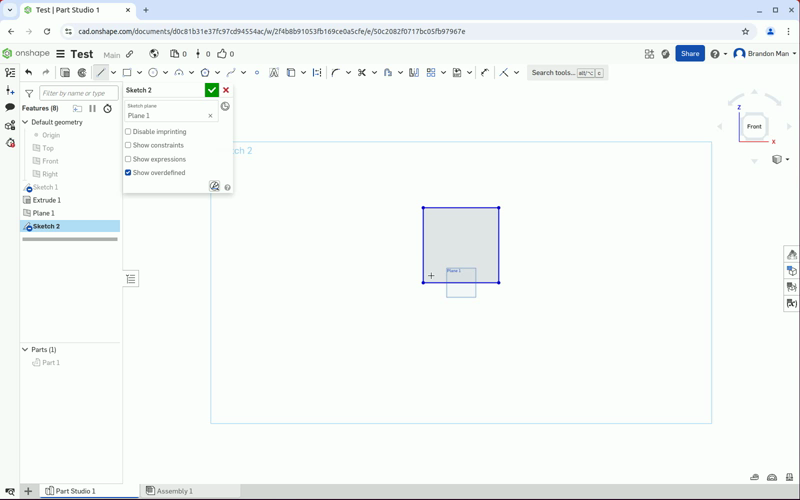
click(431, 275)
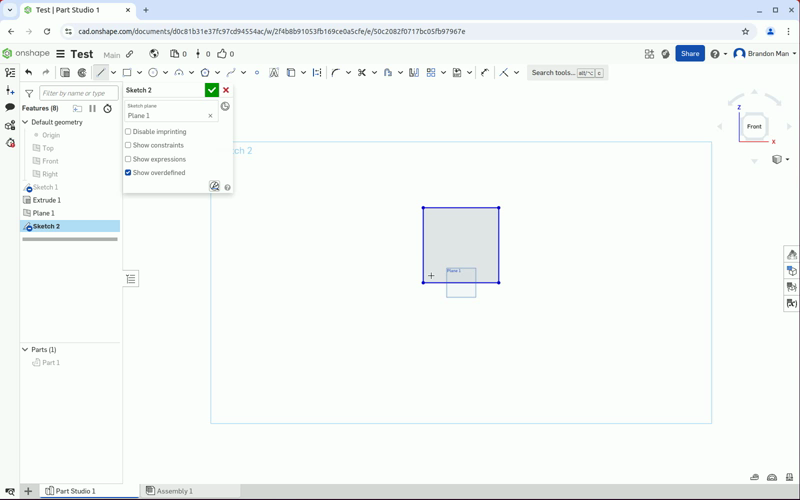
key_up(shift)
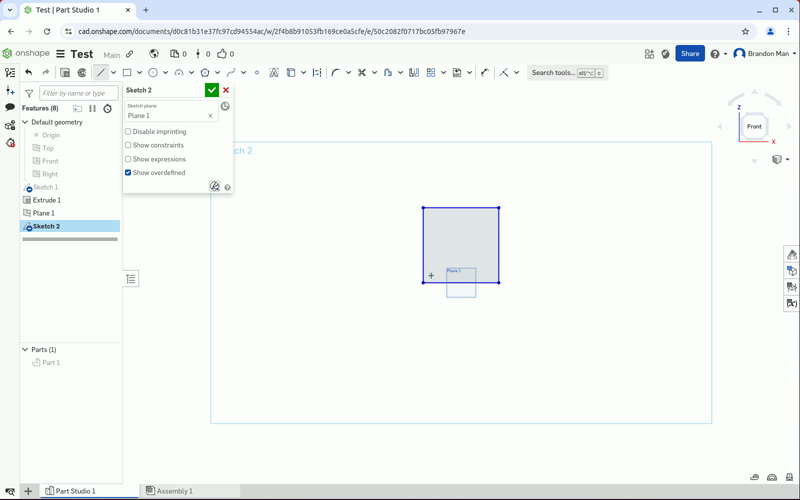
key_down(shift)
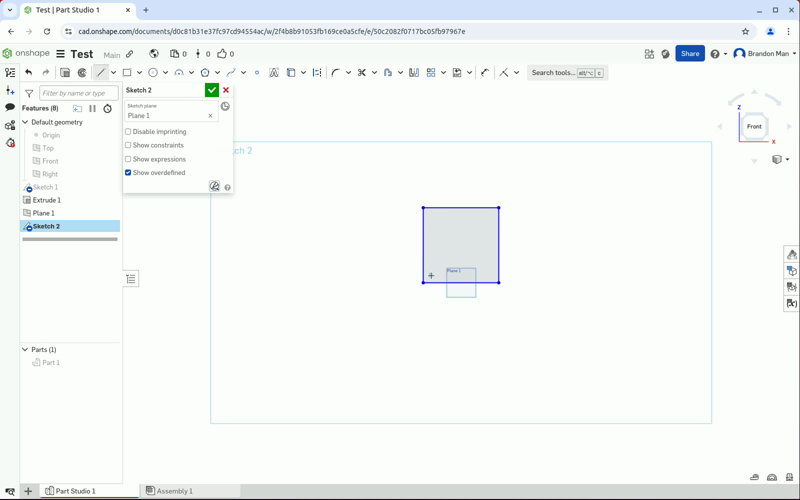
mouse_move(461, 275)
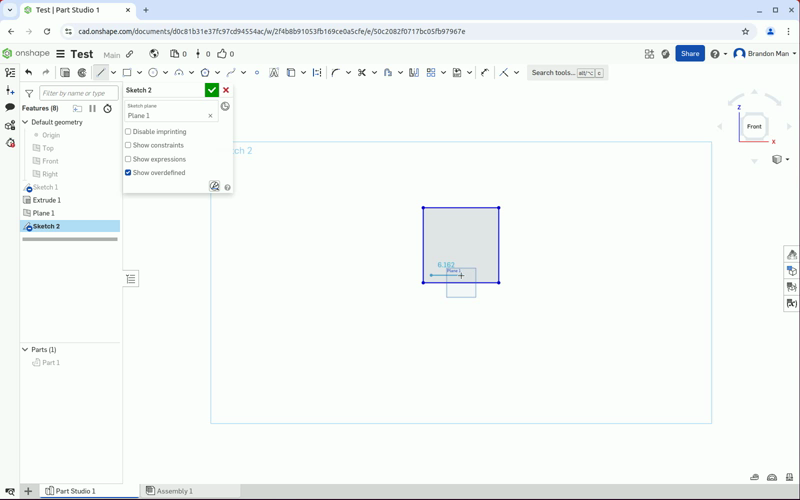
mouse_move(490, 275)
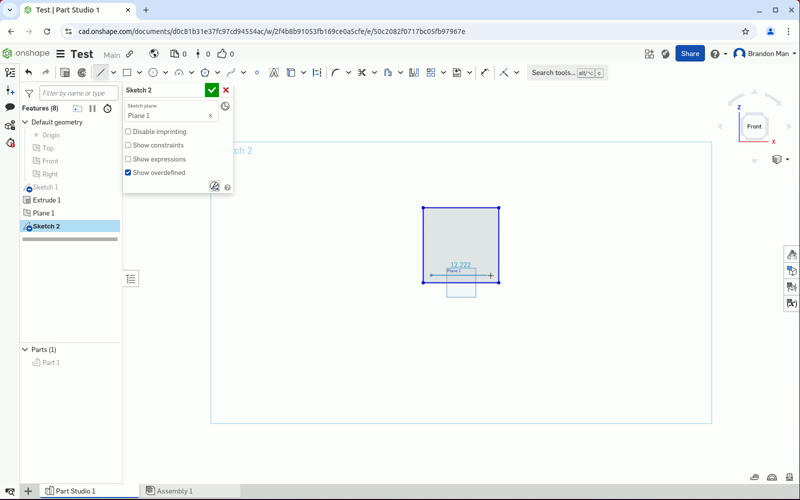
click(490, 275)
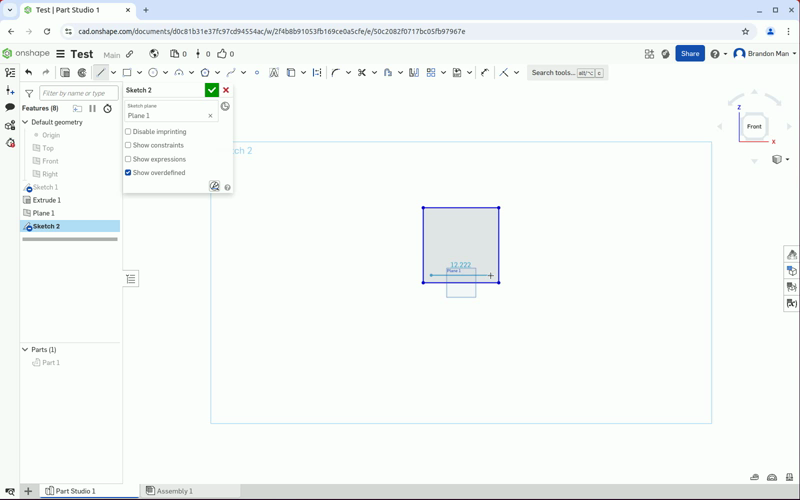
key_up(shift)
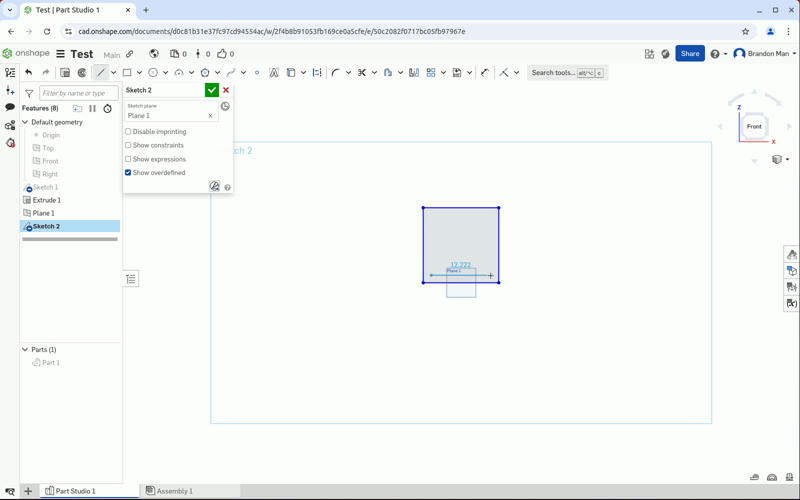
key_down(shift)
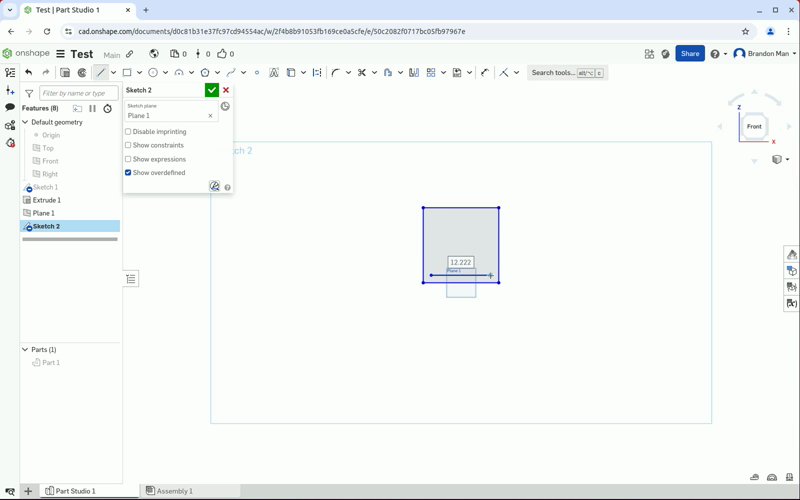
mouse_move(520, 275)
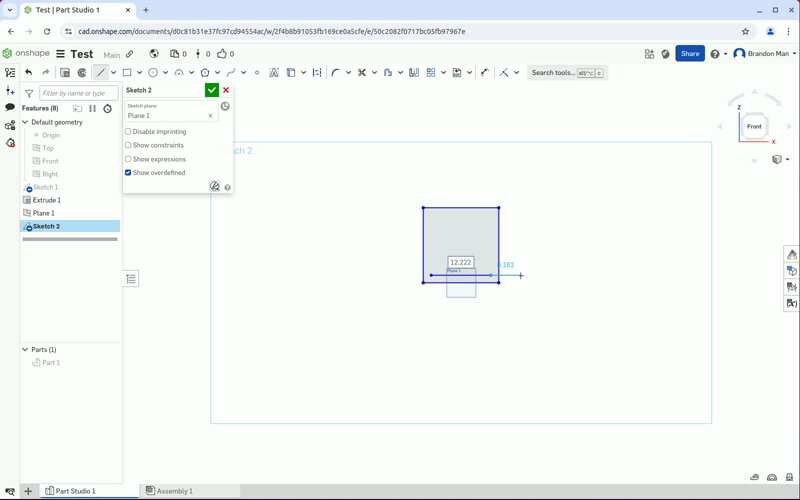
mouse_move(490, 215)
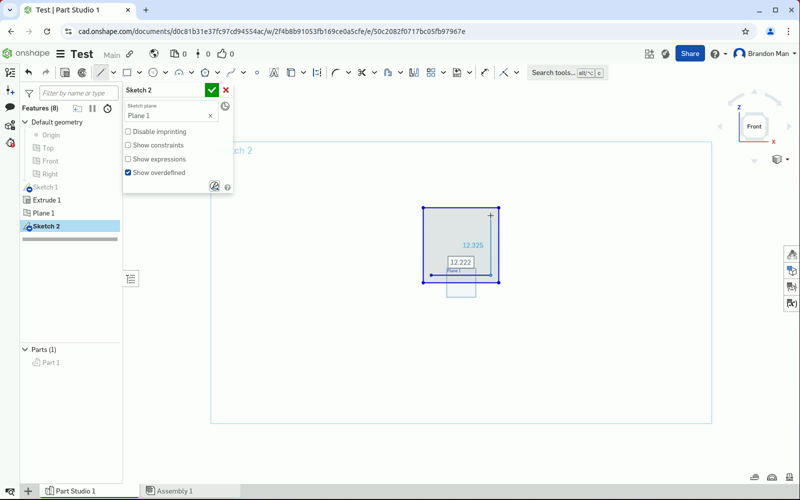
click(490, 215)
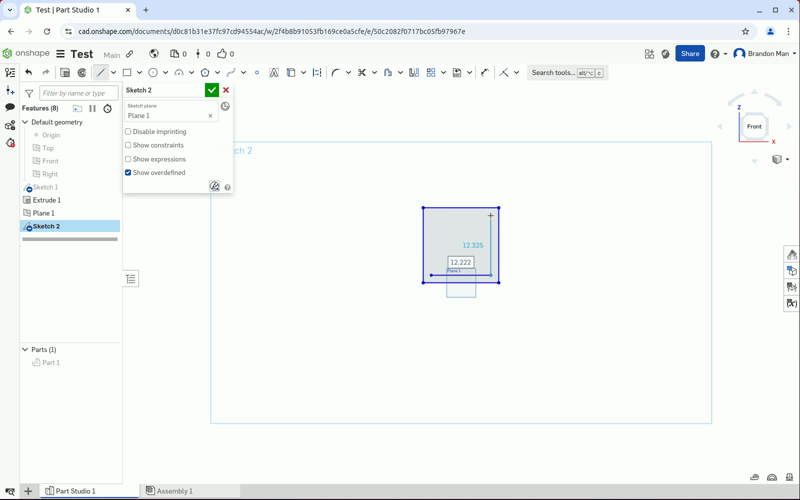
key_up(shift)
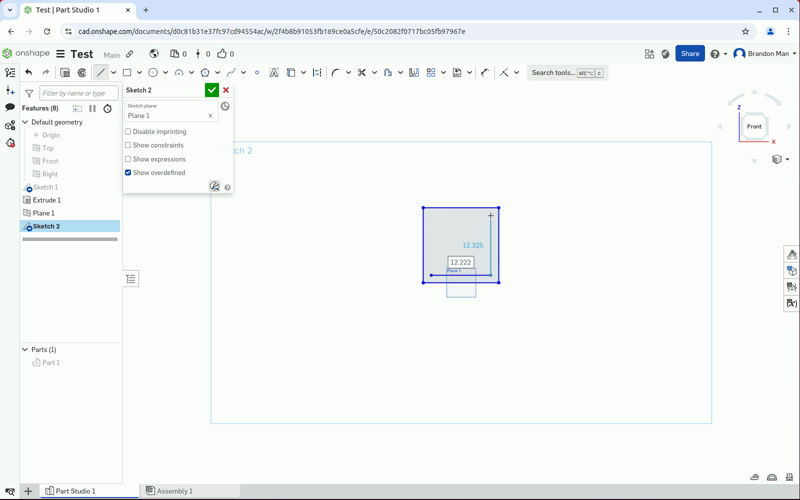
key_down(shift)
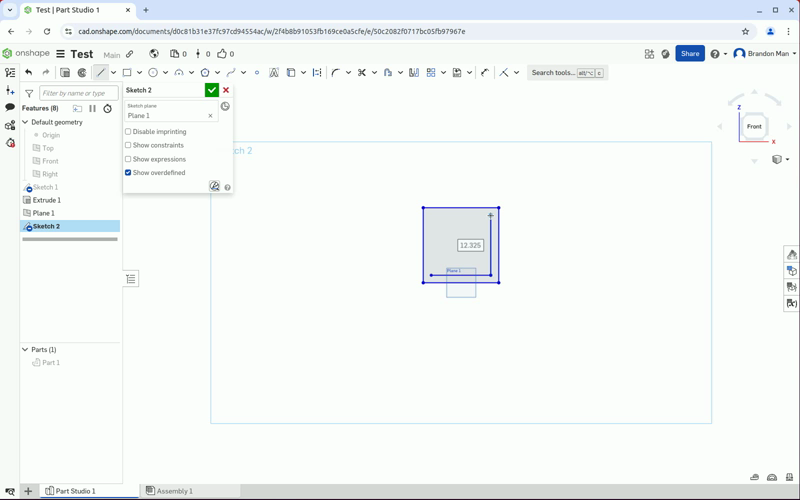
mouse_move(520, 215)
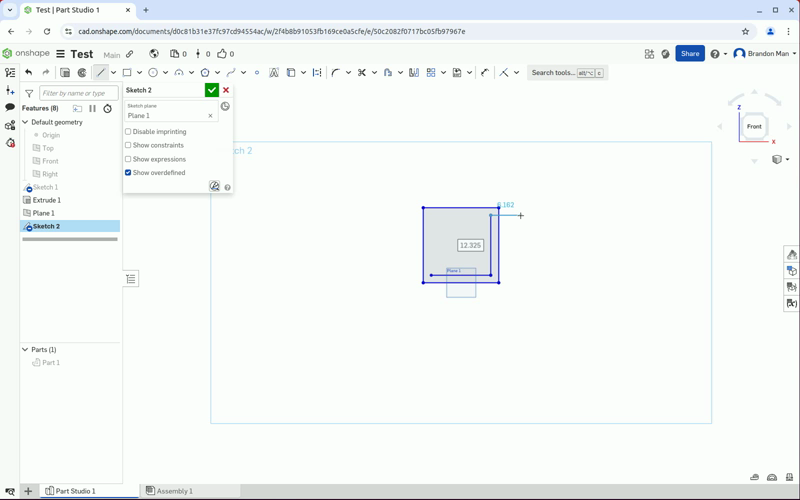
mouse_move(431, 215)
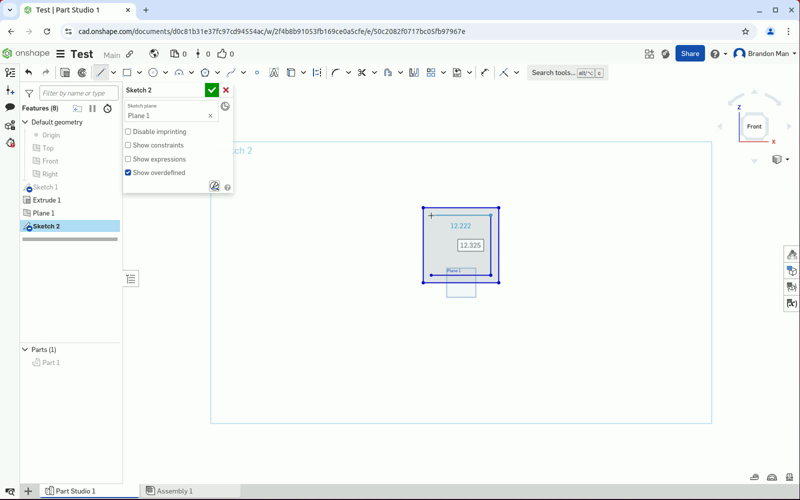
click(431, 215)
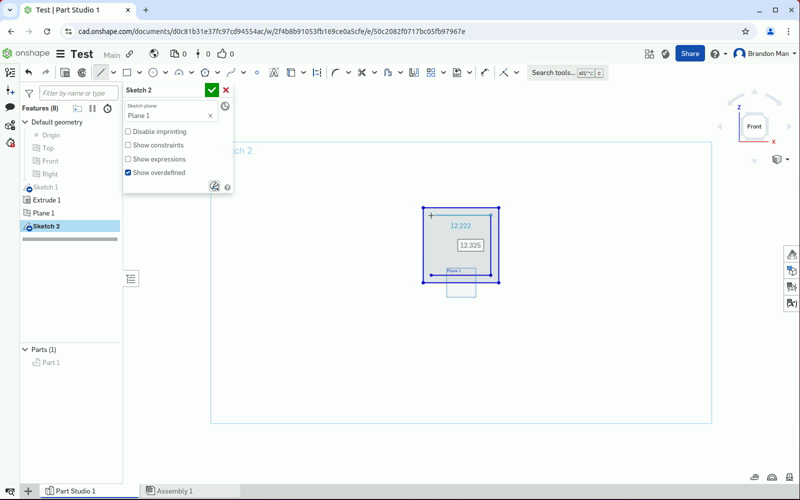
key_up(shift)
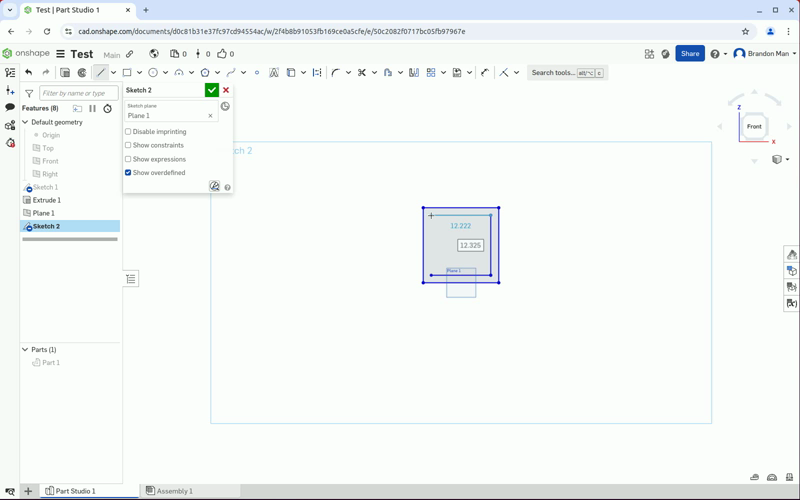
mouse_move(461, 215)
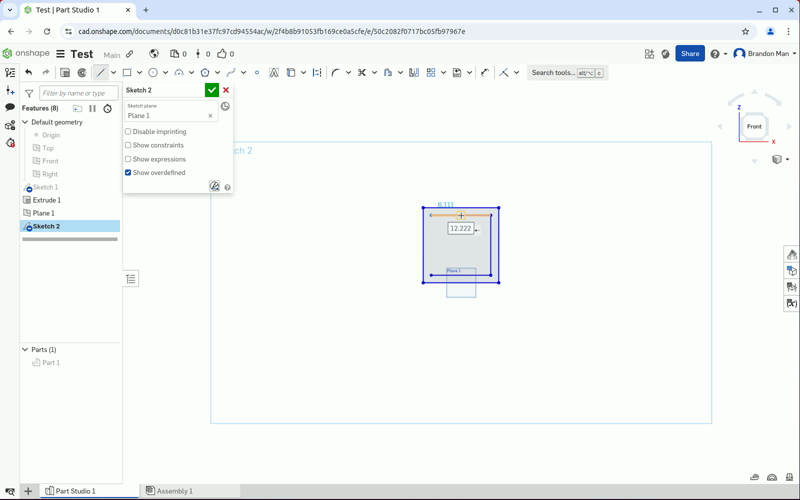
key_down(shift)
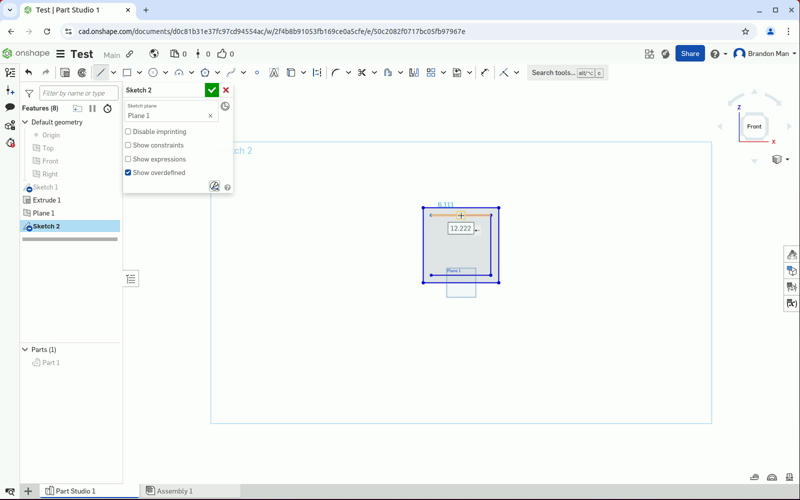
mouse_move(431, 275)
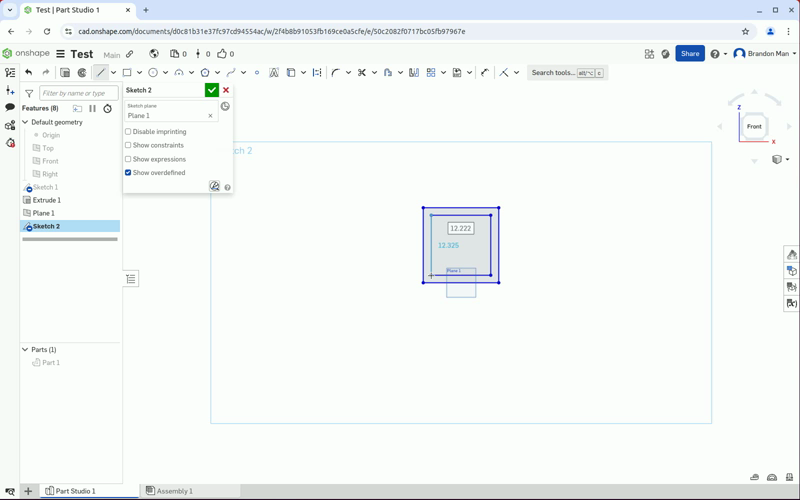
key_up(shift)
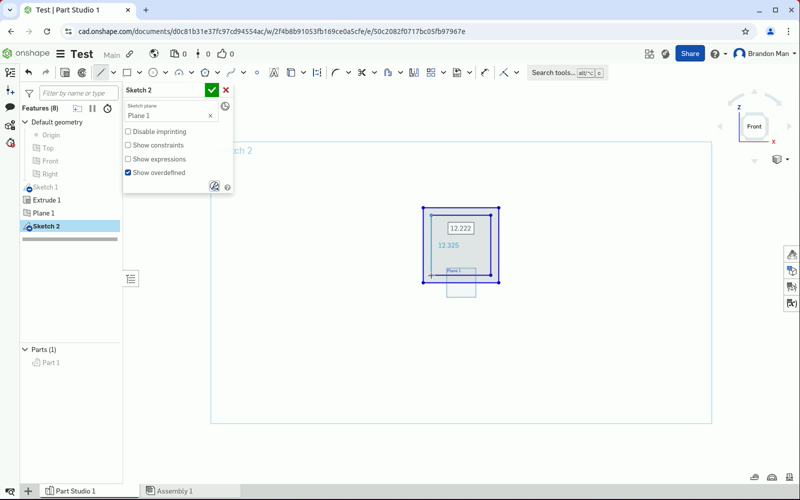
click(431, 275)
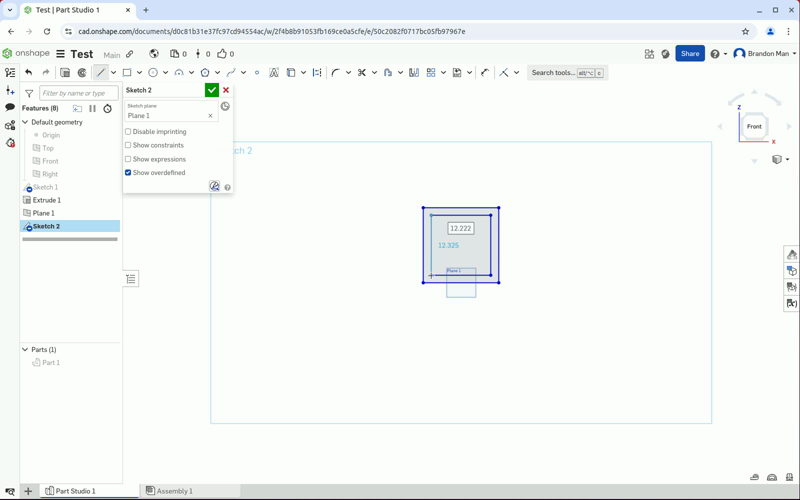
key(esc)
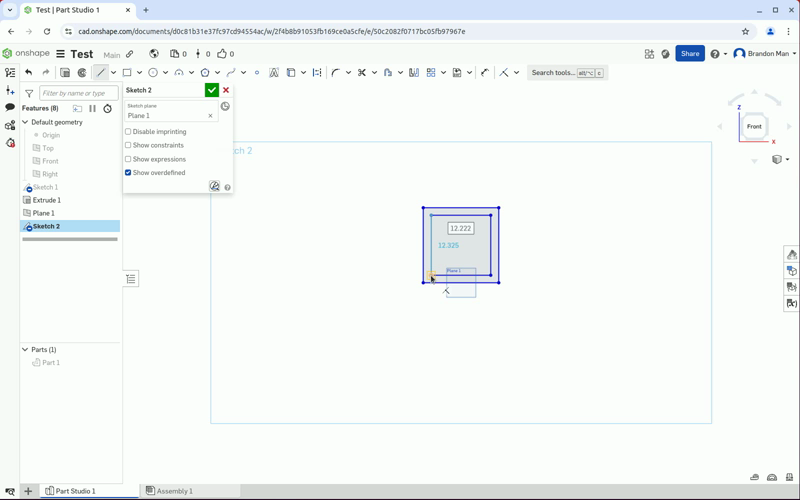
mouse_move(494, 260)
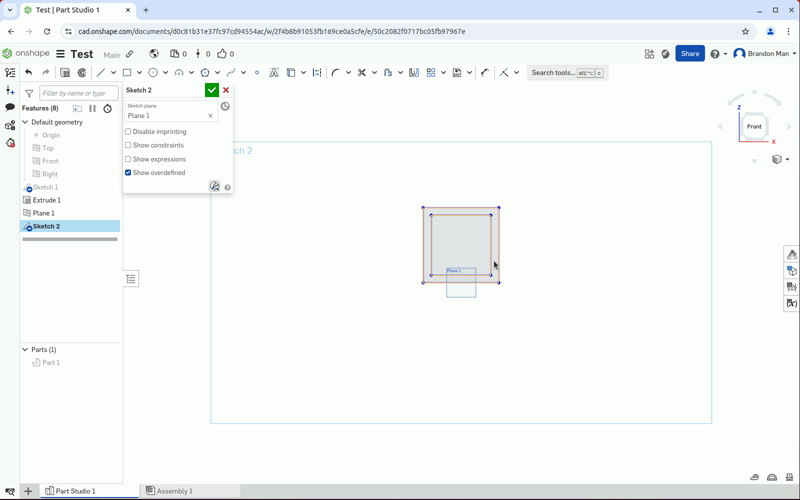
click(494, 260)
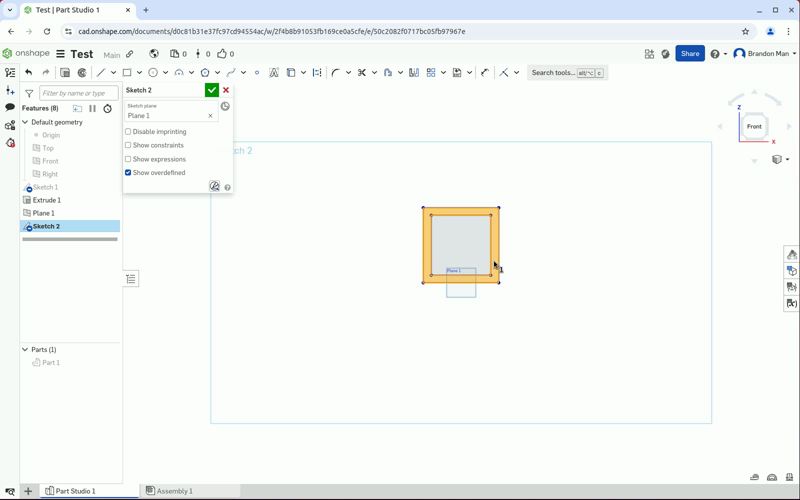
mouse_move(73, 352)
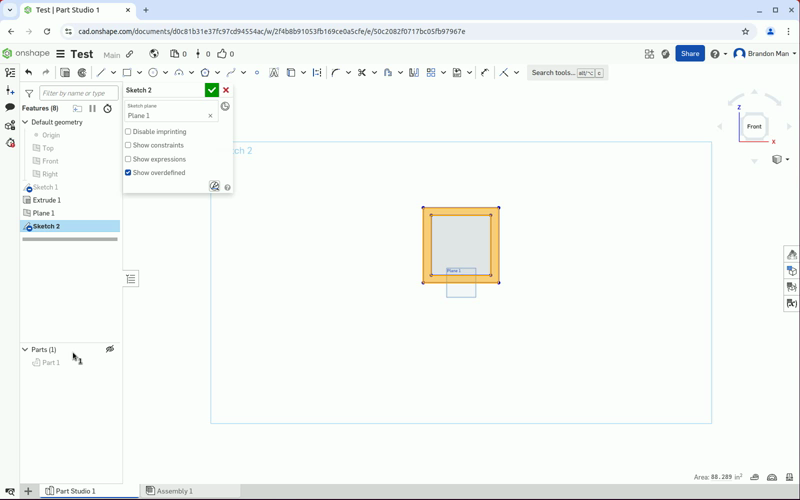
key(shift+y)
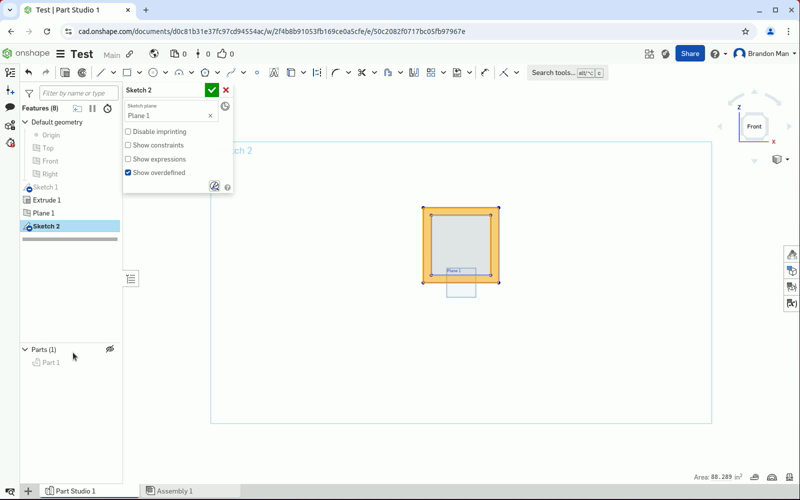
key(shift+e)
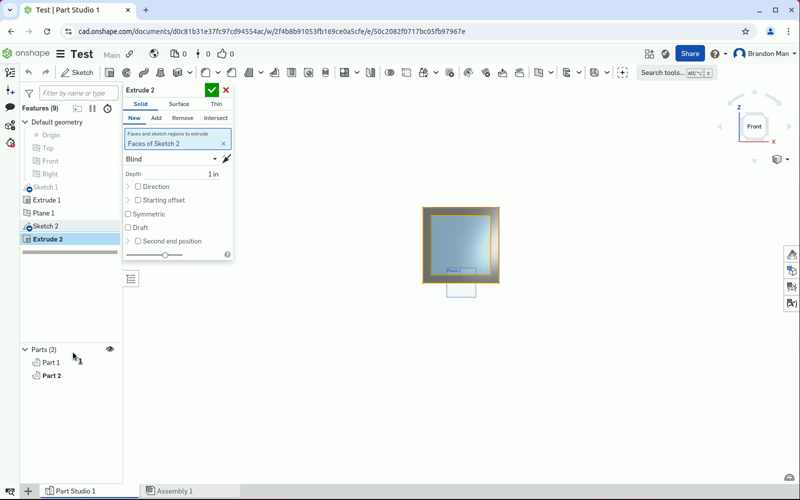
mouse_move(143, 106)
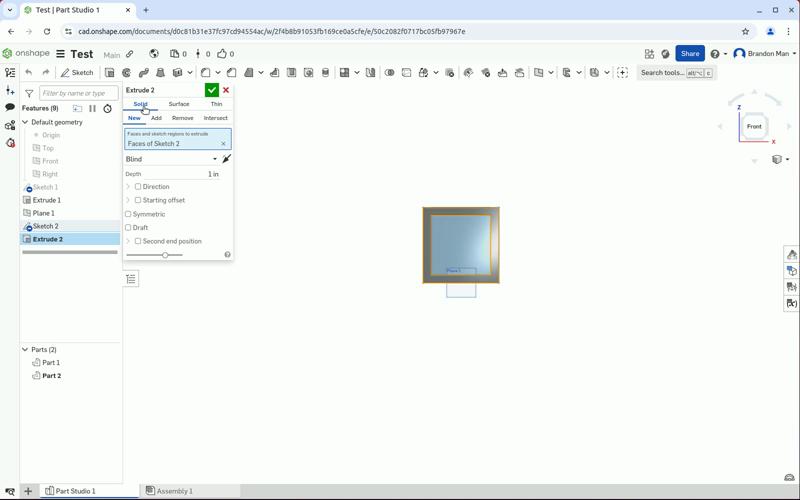
click(143, 106)
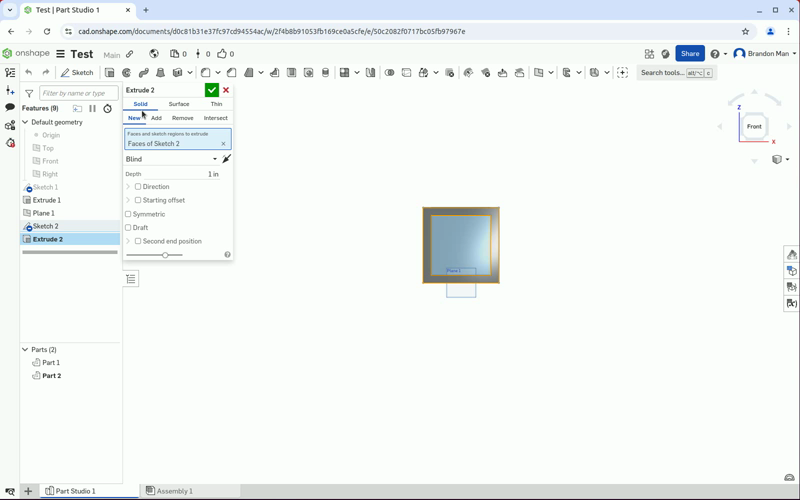
mouse_move(137, 120)
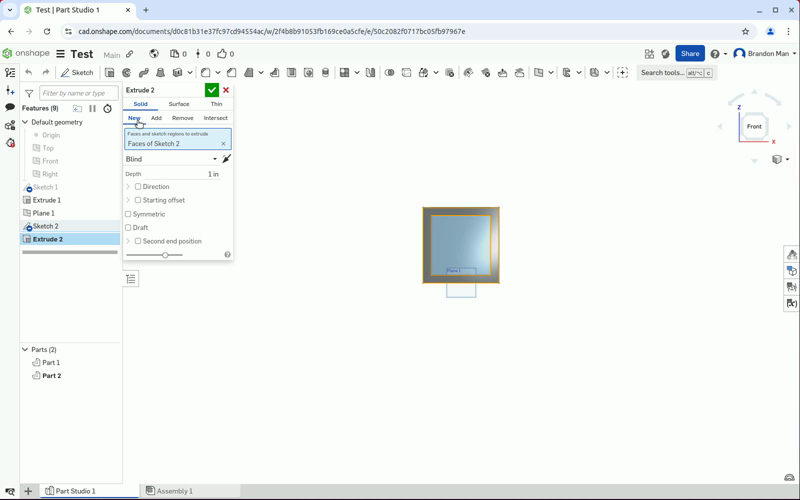
click(137, 120)
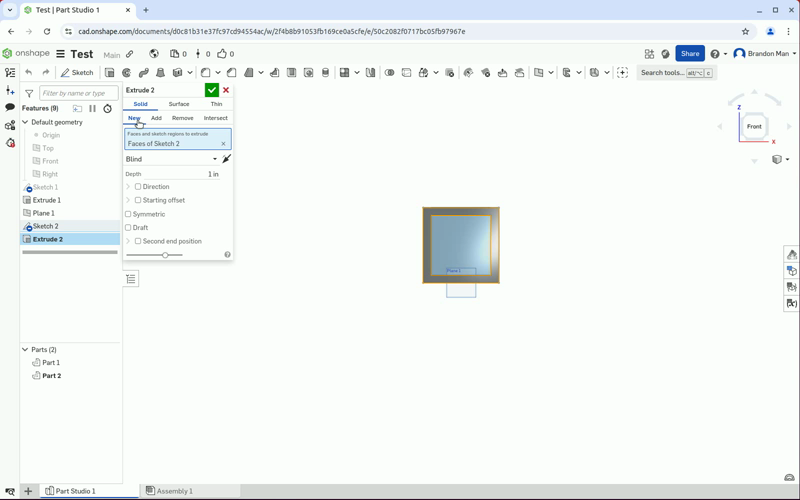
key(tab, 4)
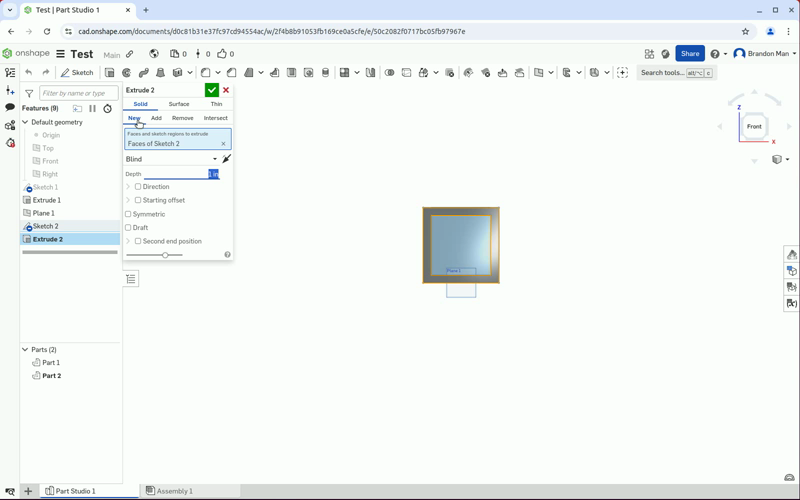
text(15.405)
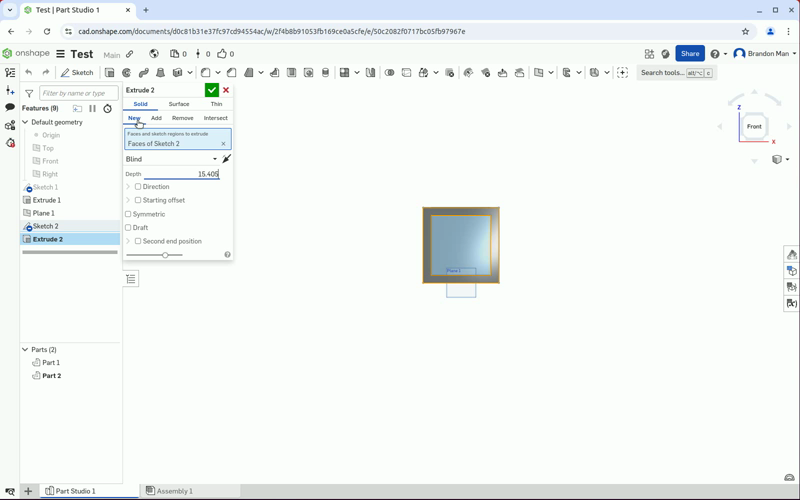
key(enter)
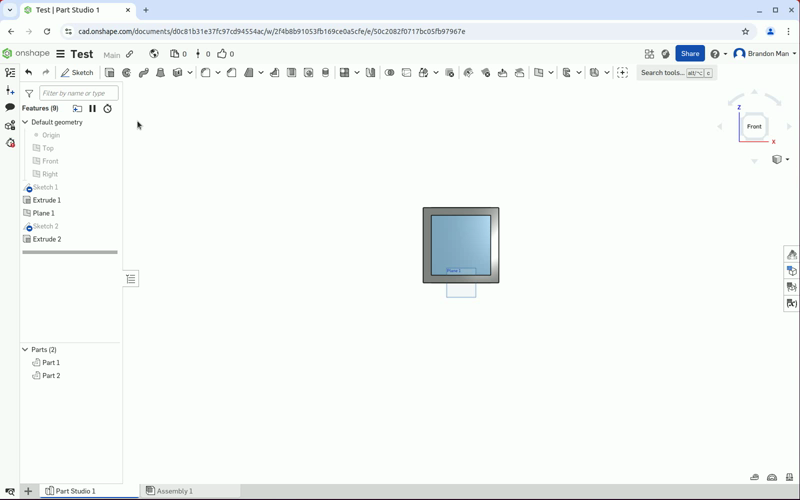
key(shift+h)
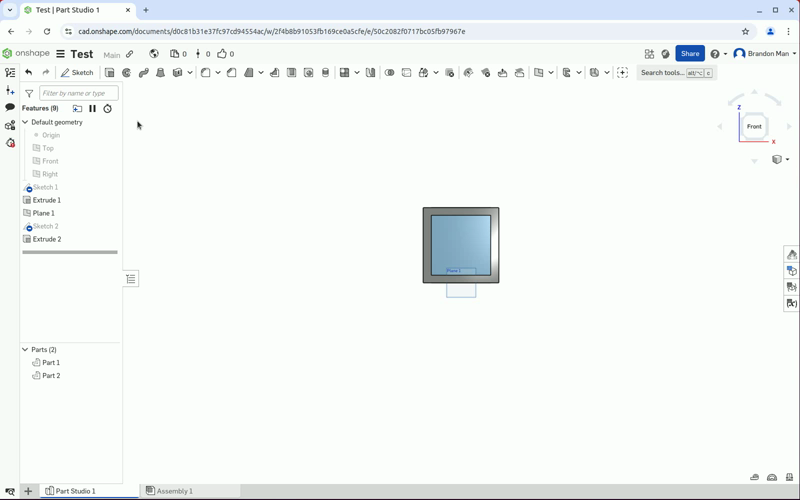
key(shift+h)
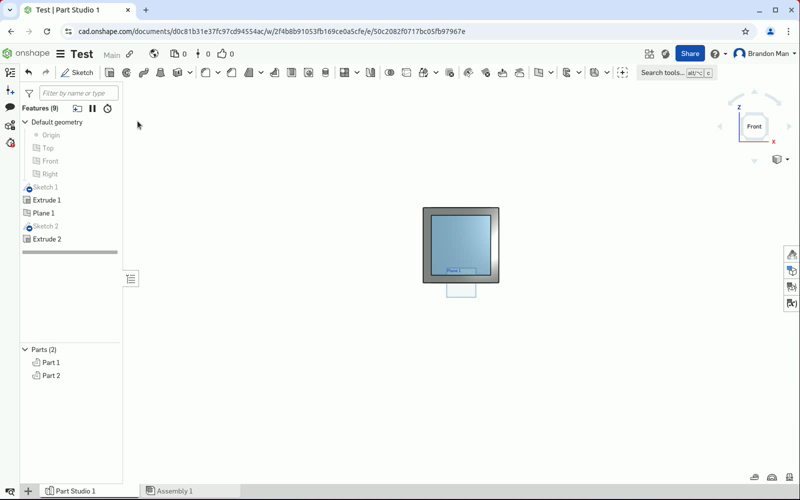
mouse_move(73, 189)
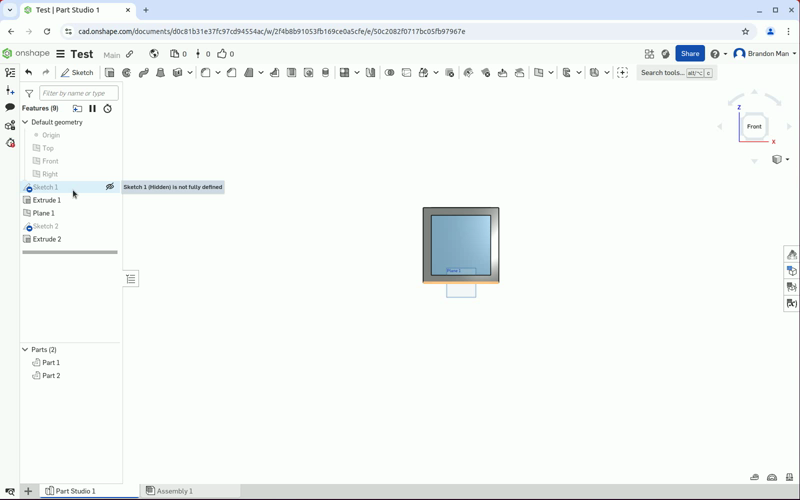
click(73, 189)
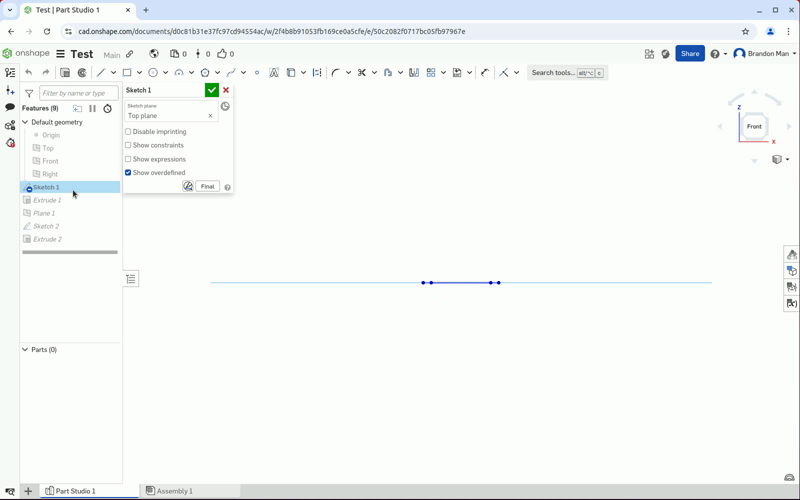
mouse_move(229, 92)
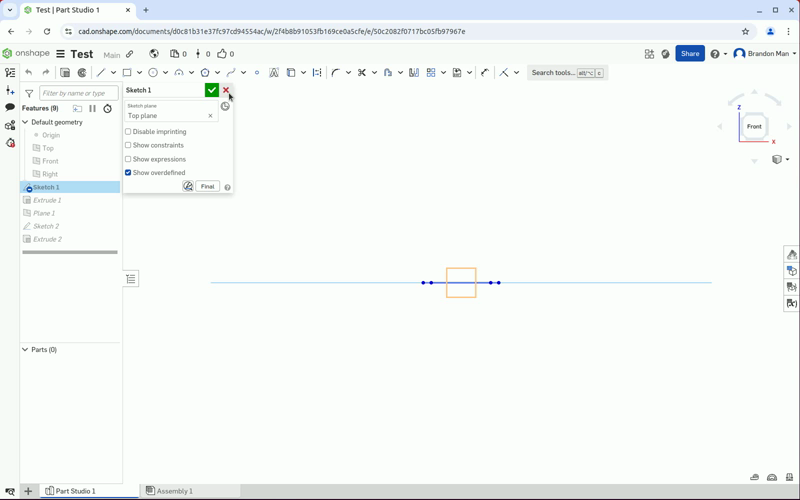
click(229, 92)
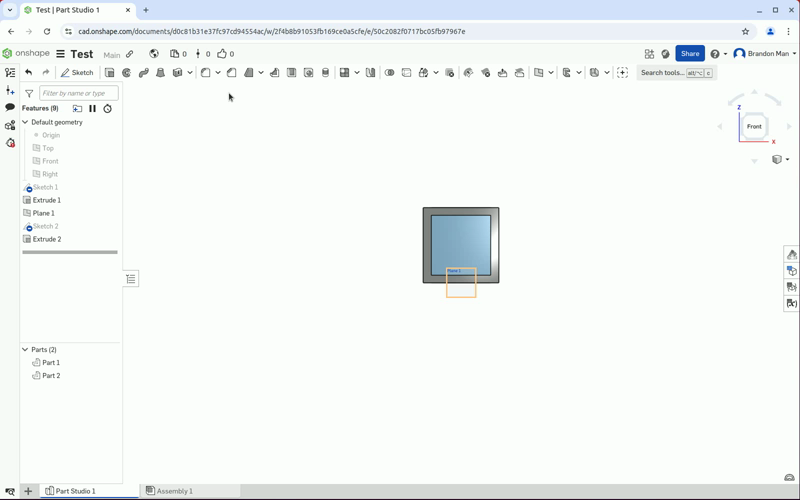
mouse_move(73, 352)
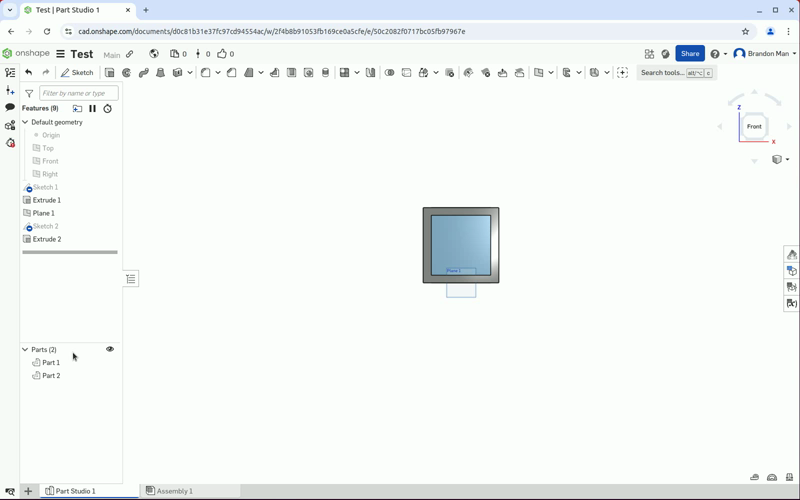
key(y)
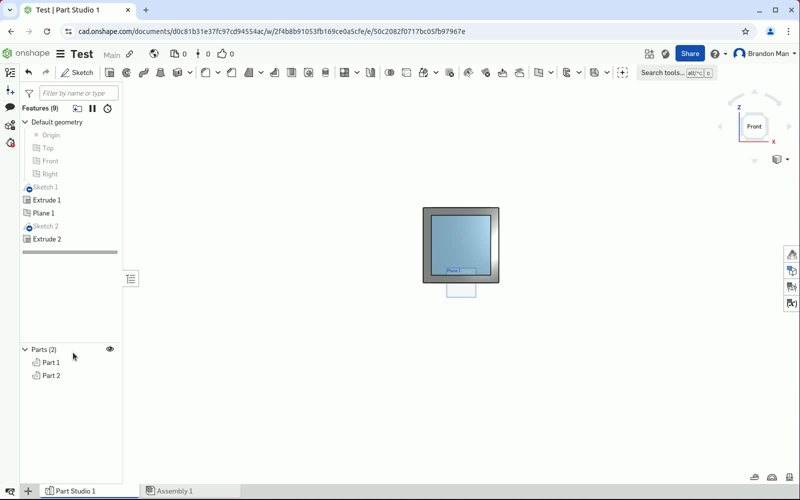
key(shift+p)
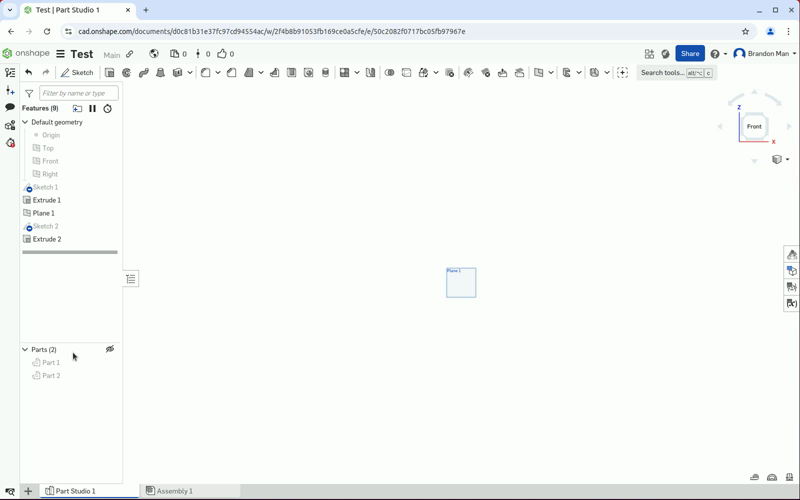
key(space)
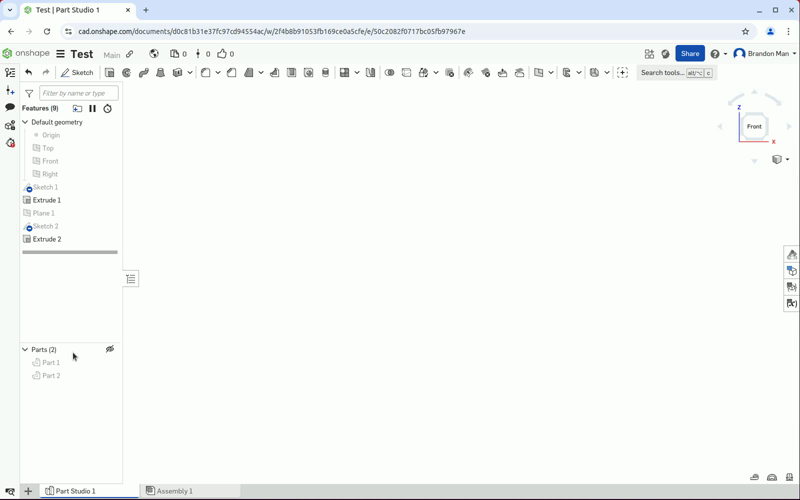
key_down(shift)
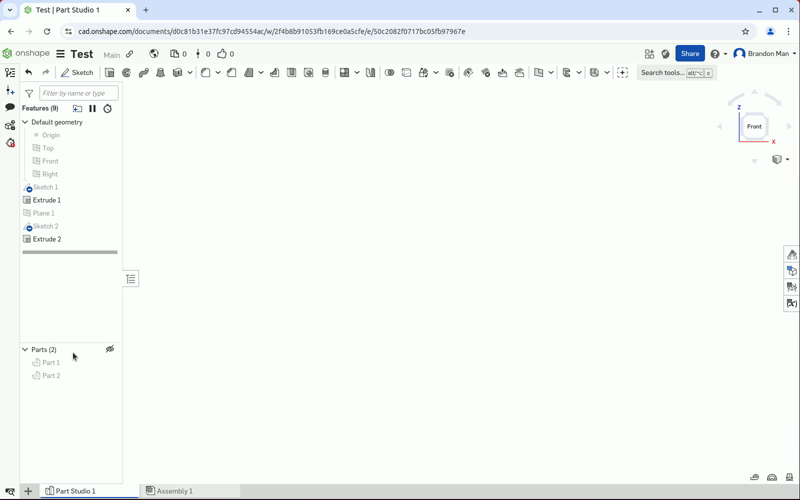
key(left)
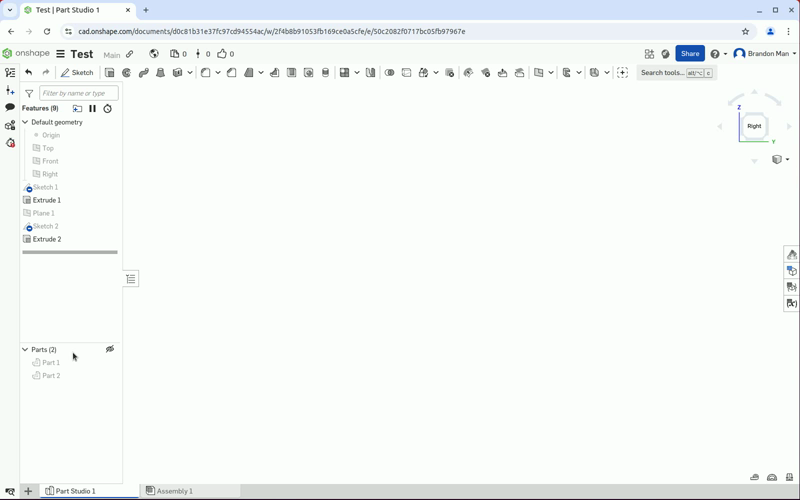
key_up(shift)
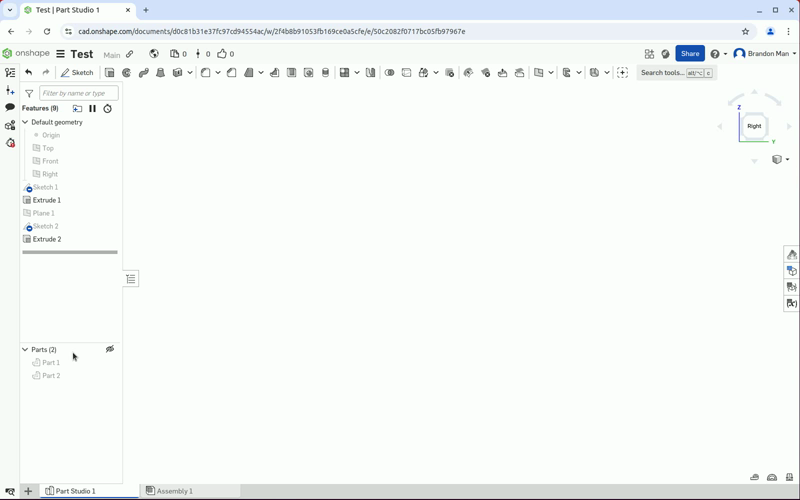
mouse_move(73, 352)
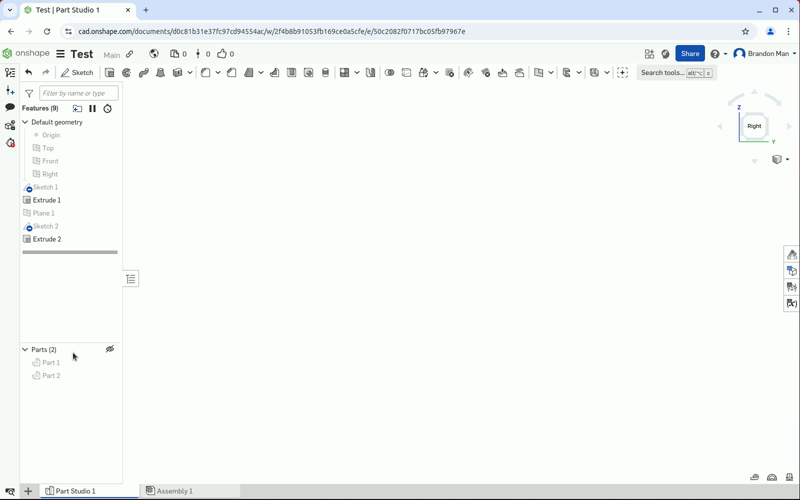
key(shift+y)
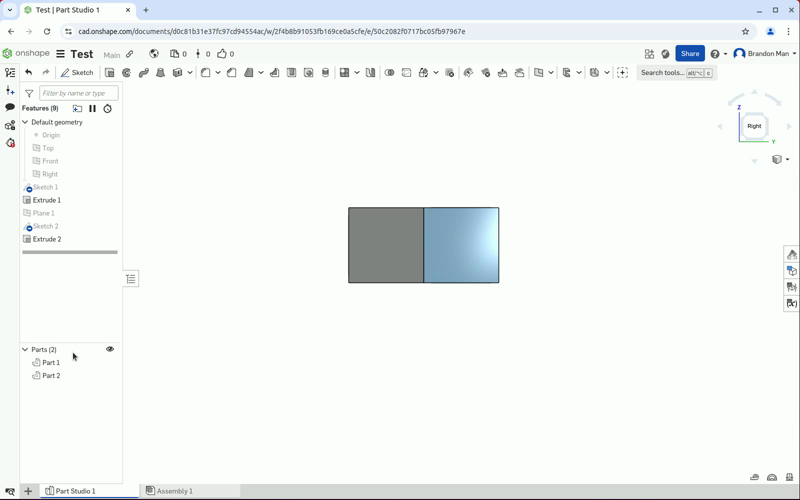
mouse_move(541, 75)
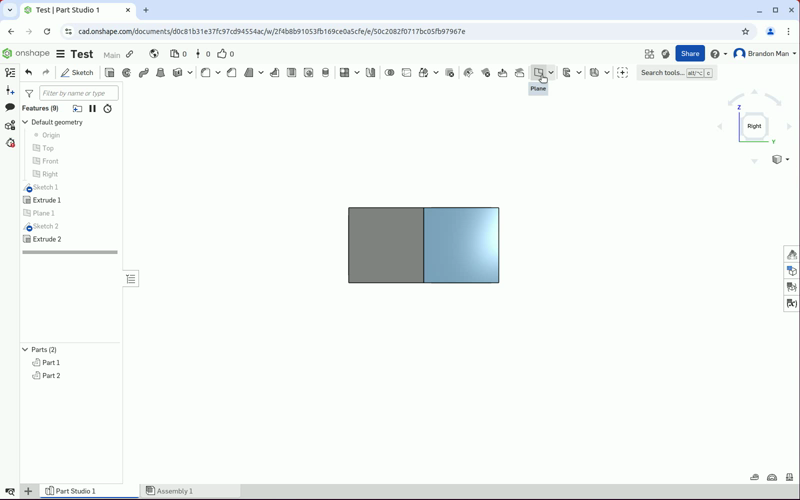
click(541, 75)
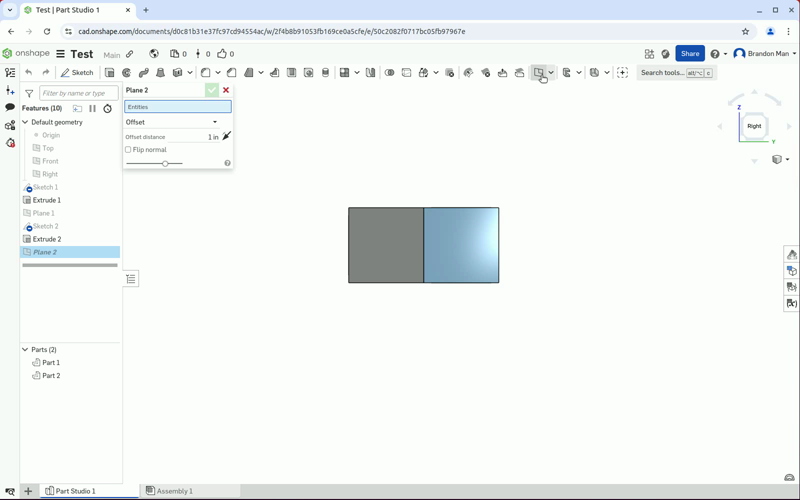
mouse_move(73, 176)
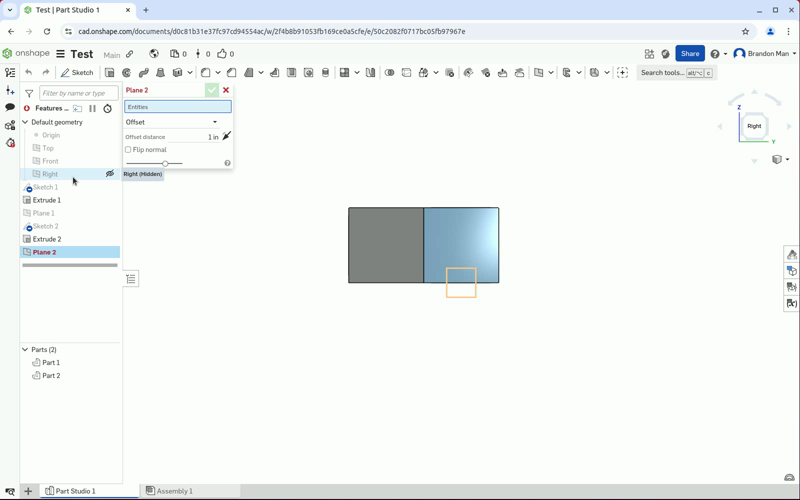
click(73, 176)
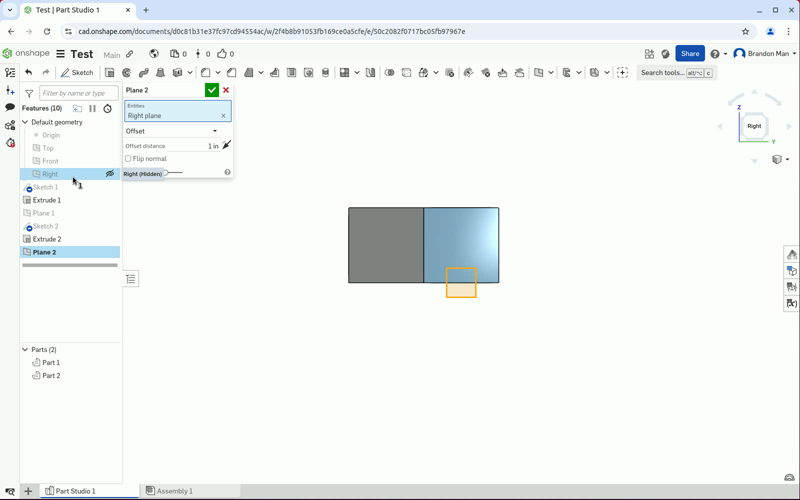
key(tab, 2)
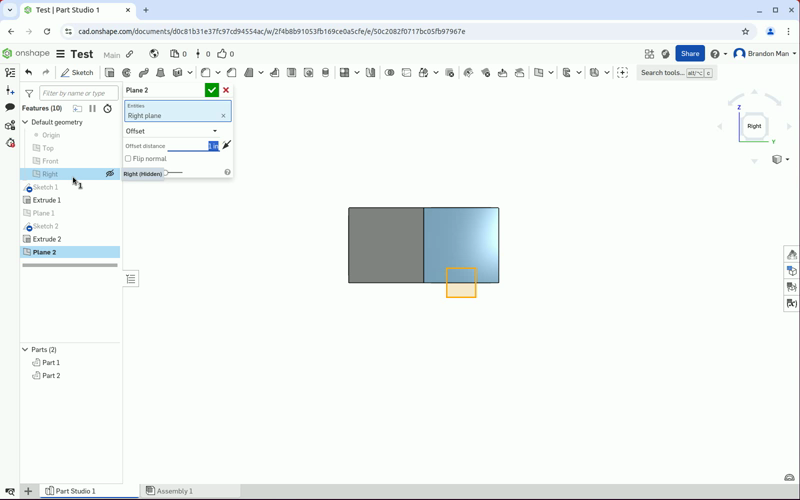
text(7.703)
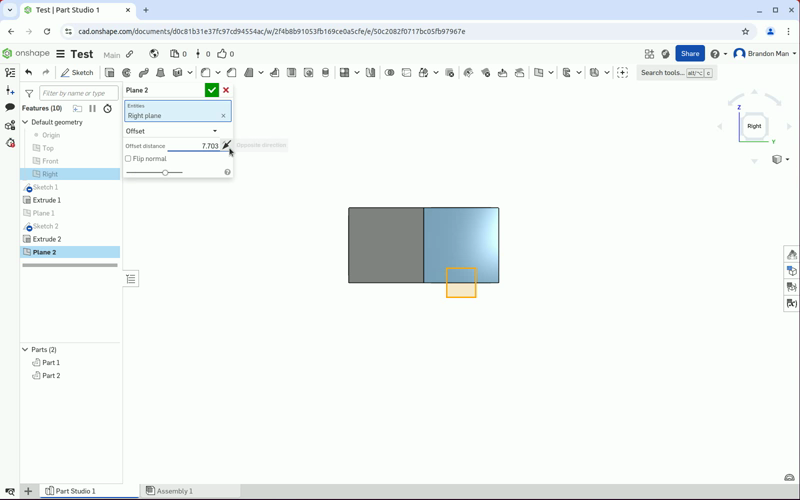
mouse_move(229, 147)
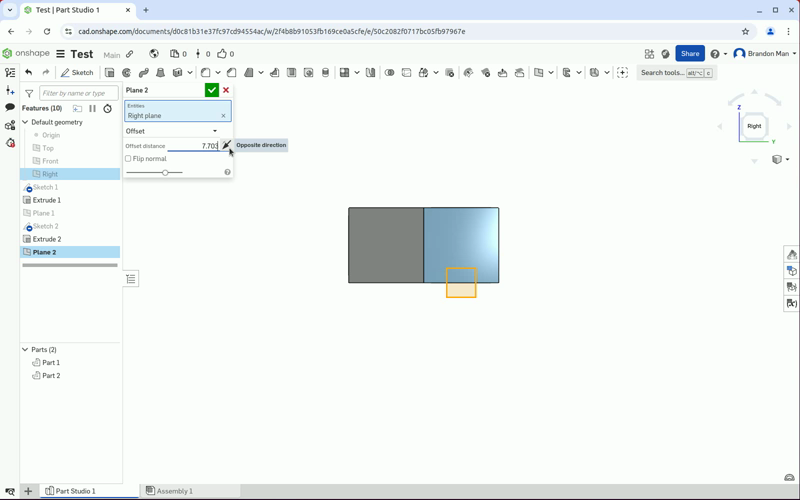
click(229, 147)
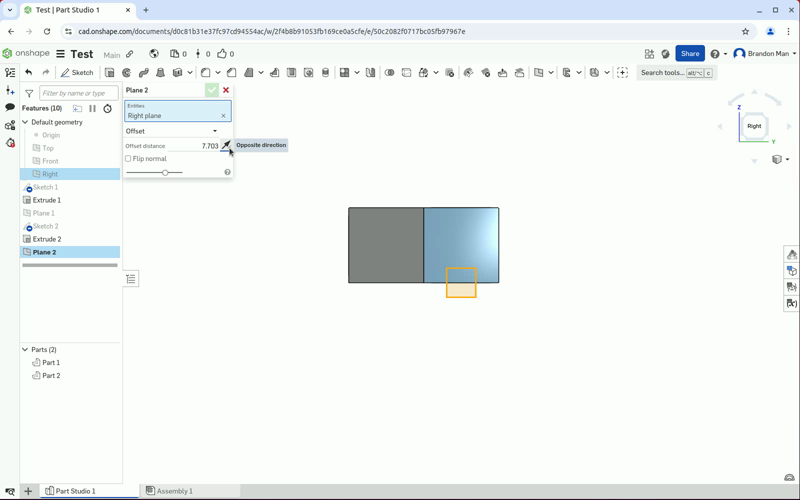
key(enter, 2)
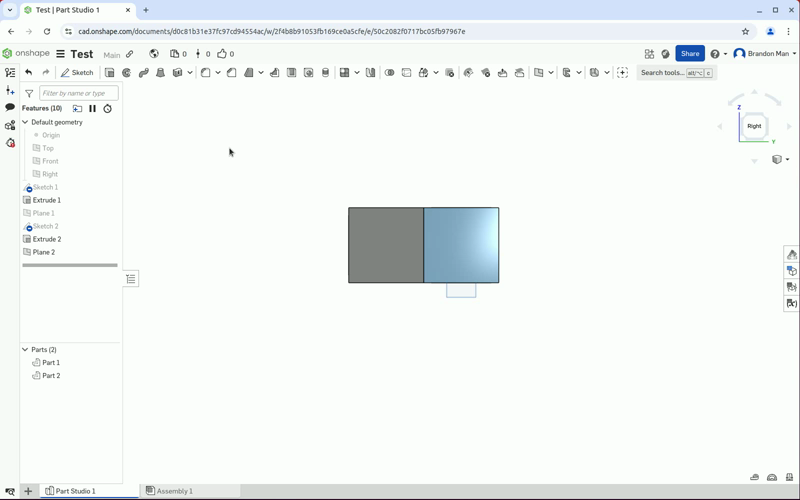
key(shift+s)
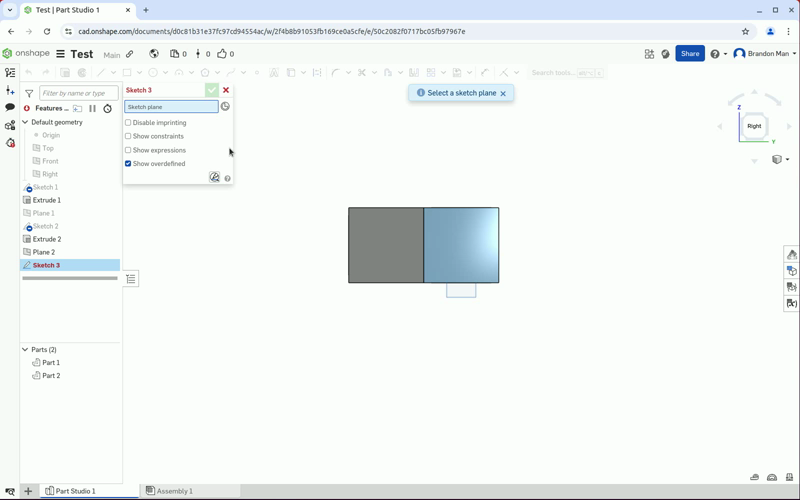
mouse_move(73, 254)
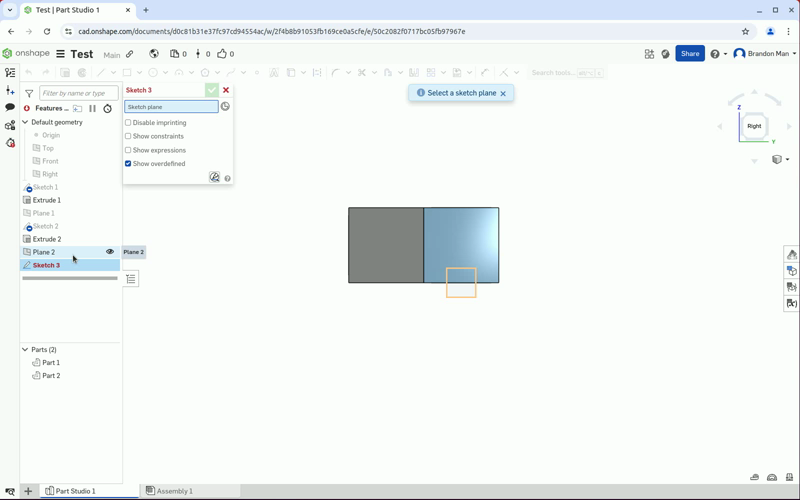
click(73, 254)
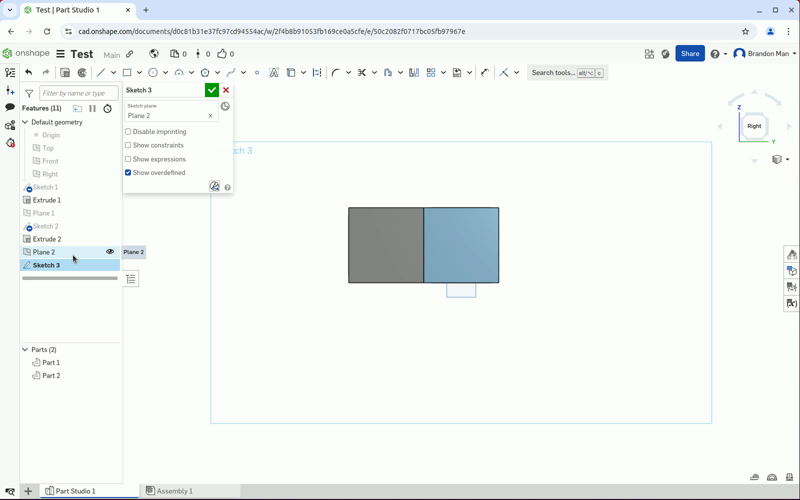
mouse_move(73, 352)
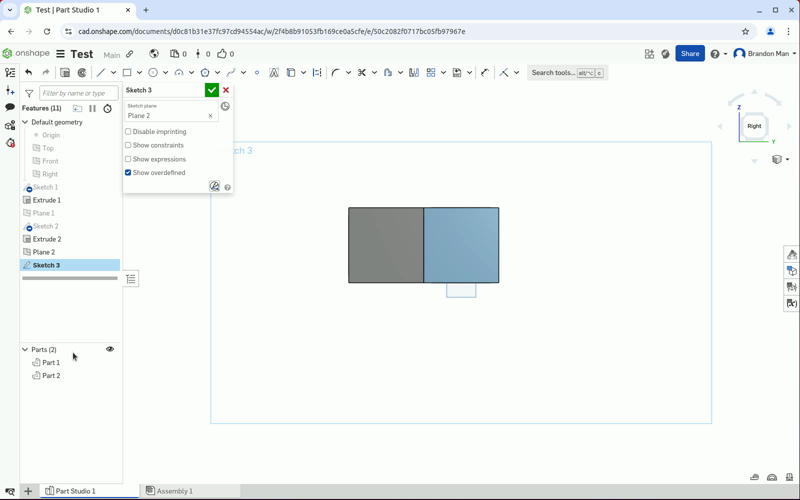
key(y)
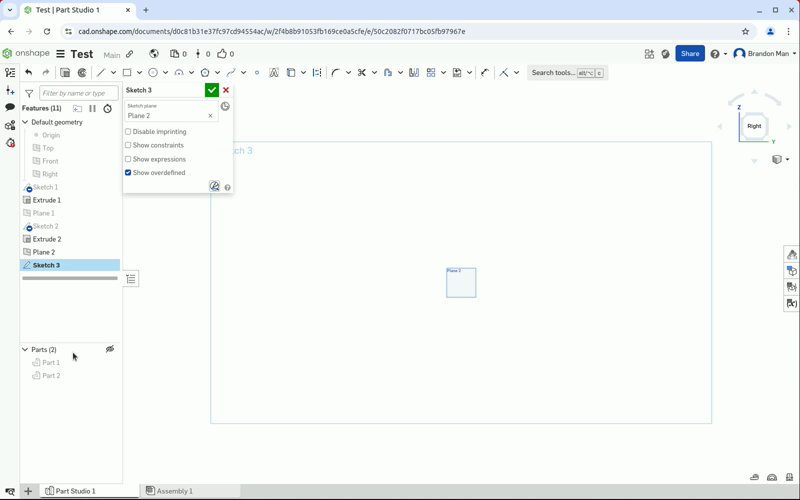
key(l)
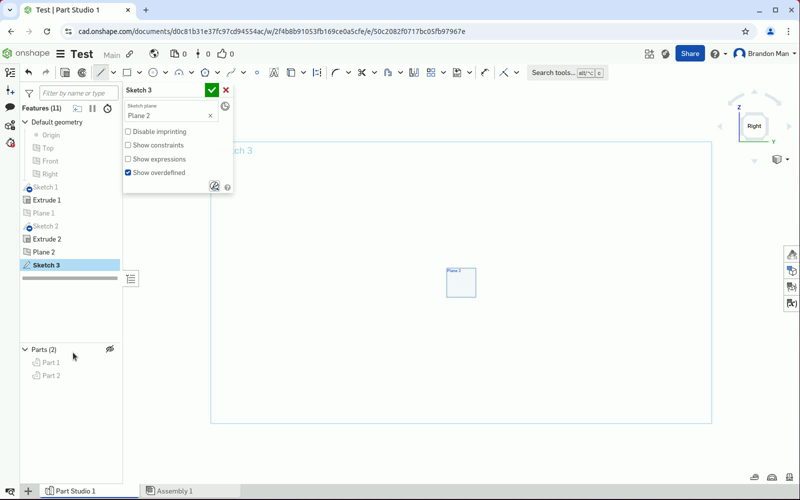
key_down(shift)
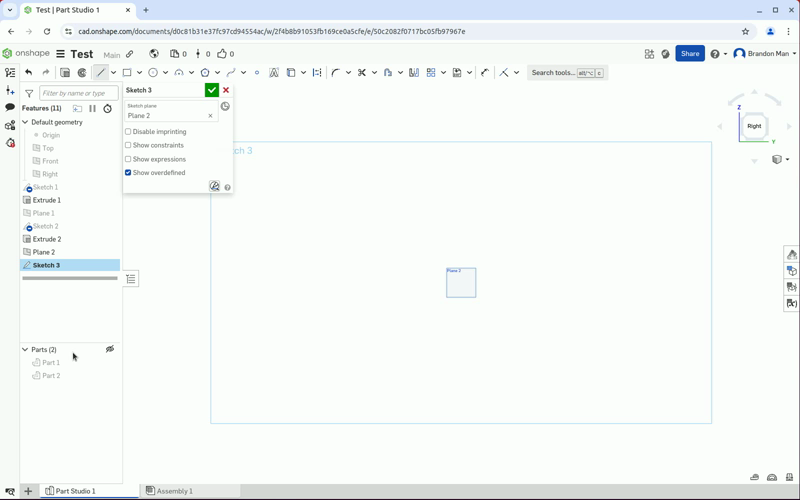
mouse_move(310, 282)
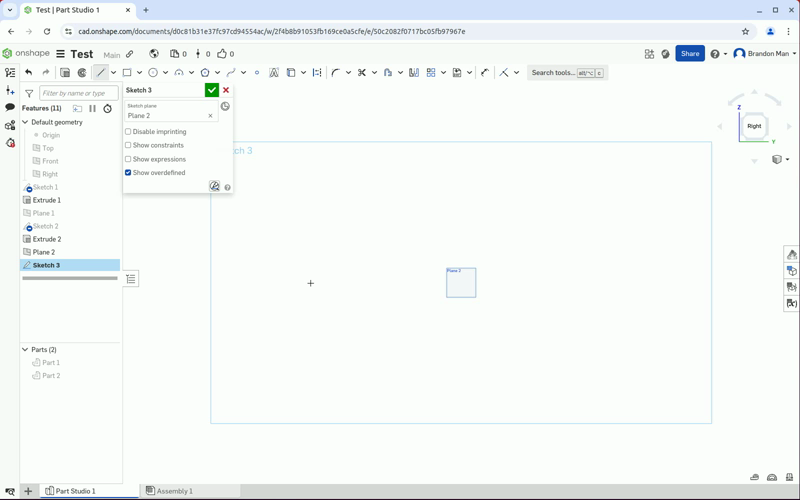
click(310, 282)
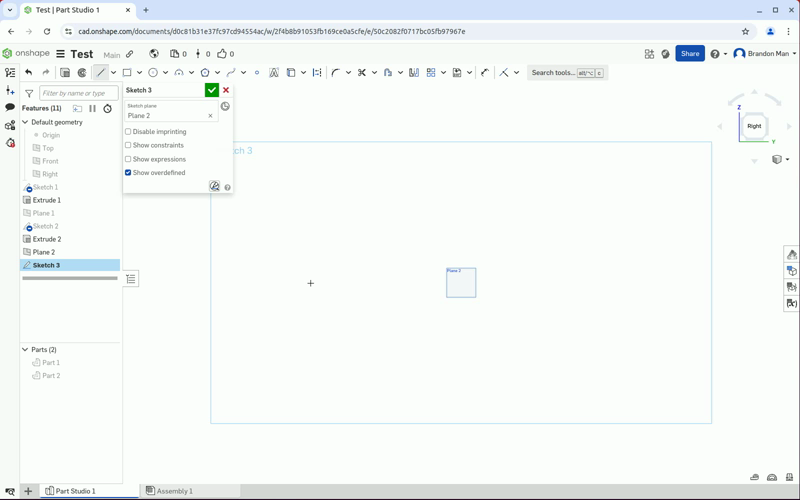
key_up(shift)
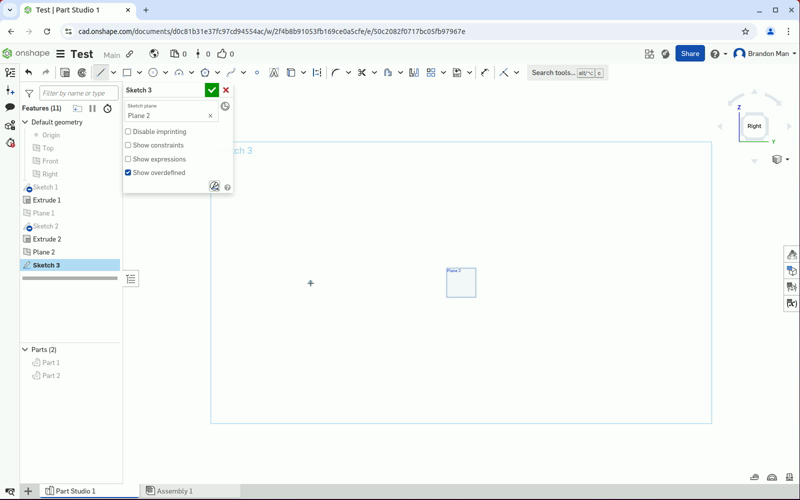
key_down(shift)
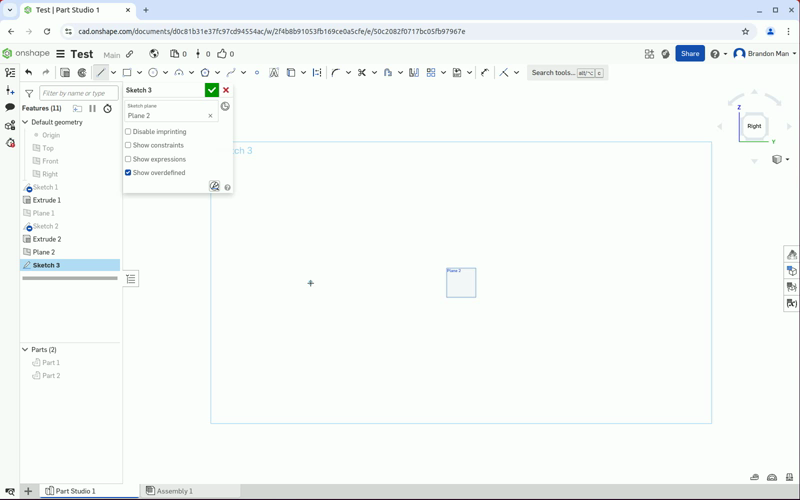
mouse_move(386, 282)
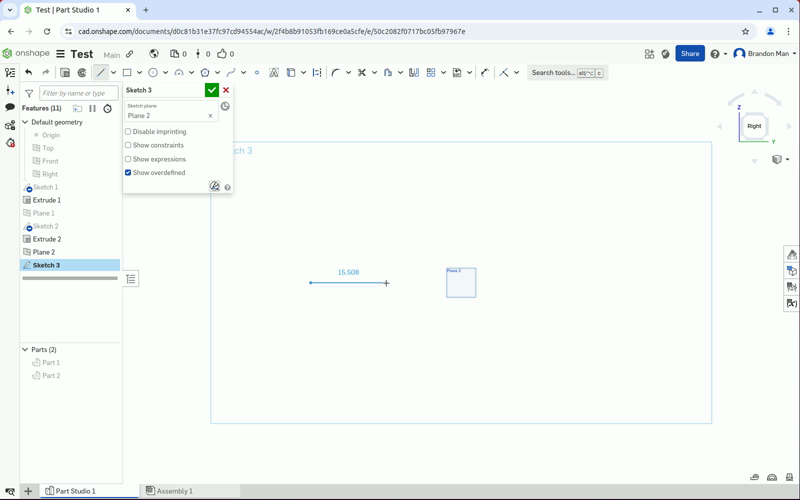
click(386, 282)
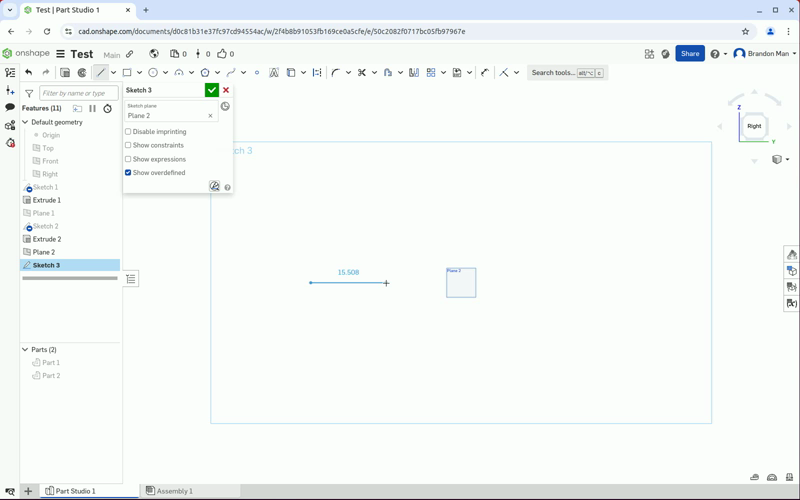
key_up(shift)
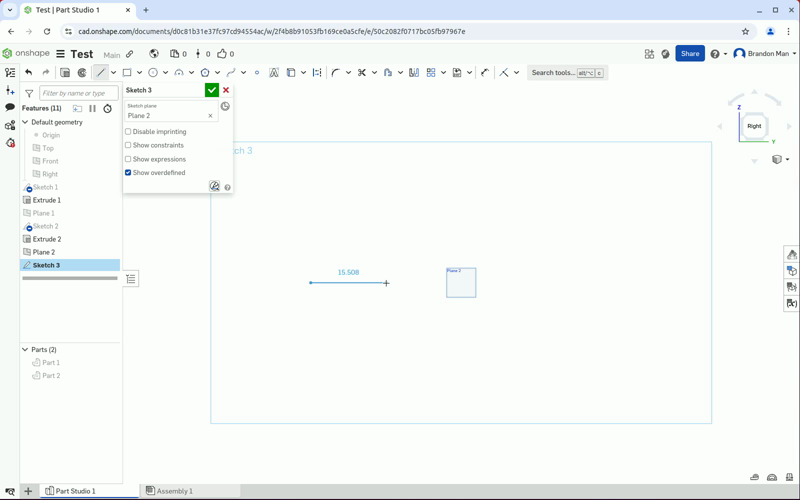
key_down(shift)
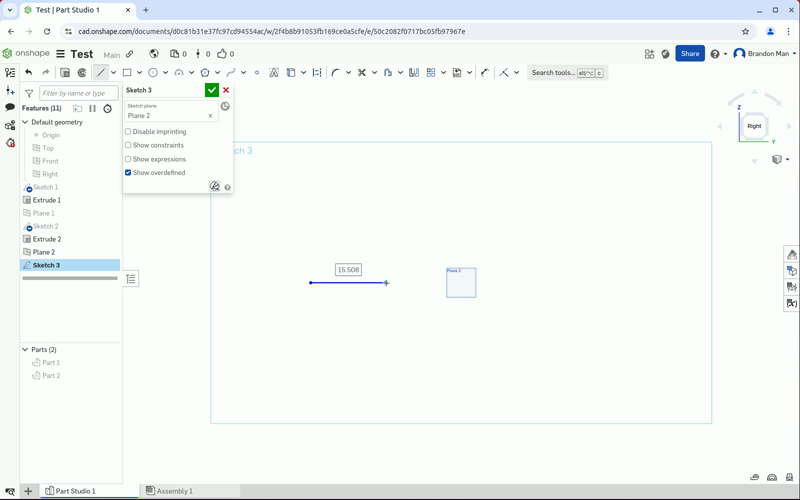
mouse_move(386, 207)
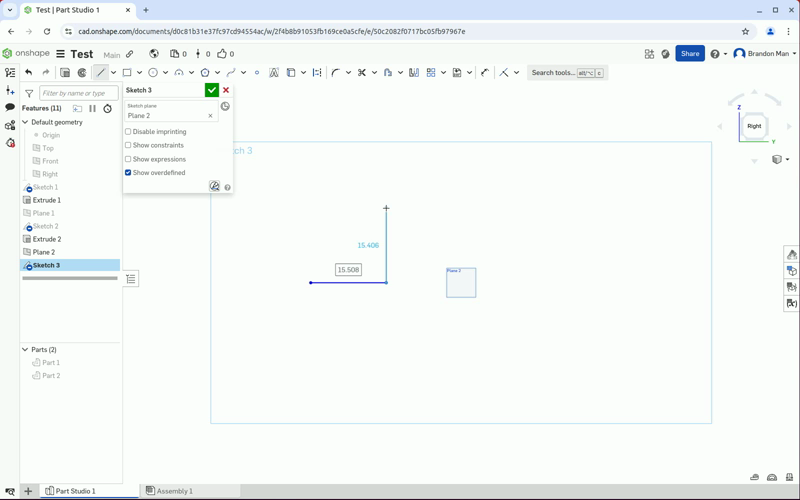
click(386, 207)
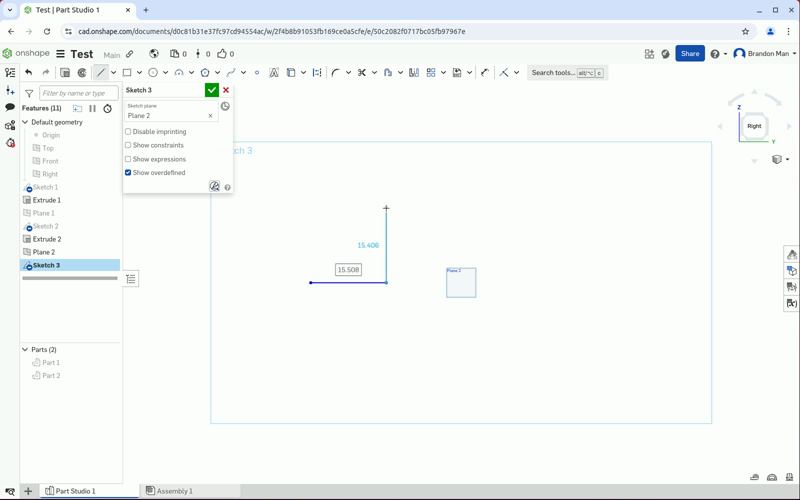
key_up(shift)
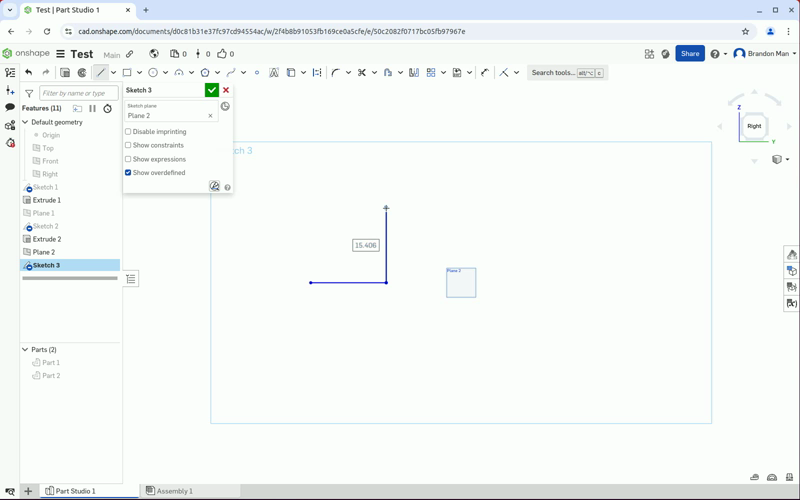
key_down(shift)
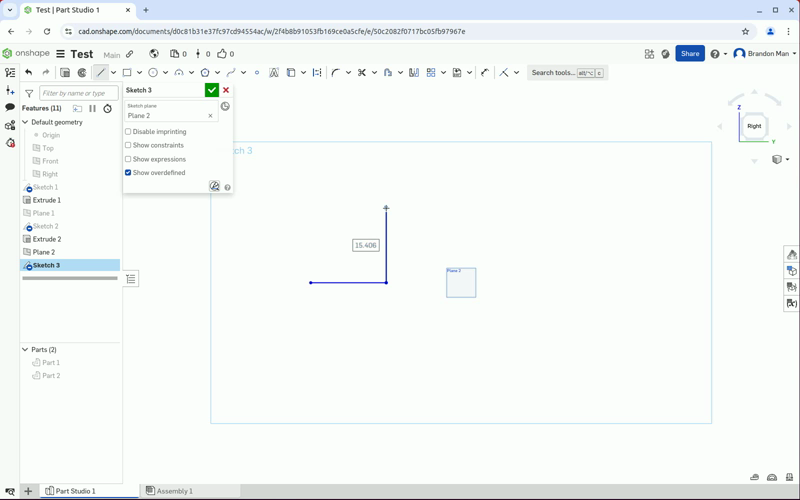
mouse_move(310, 207)
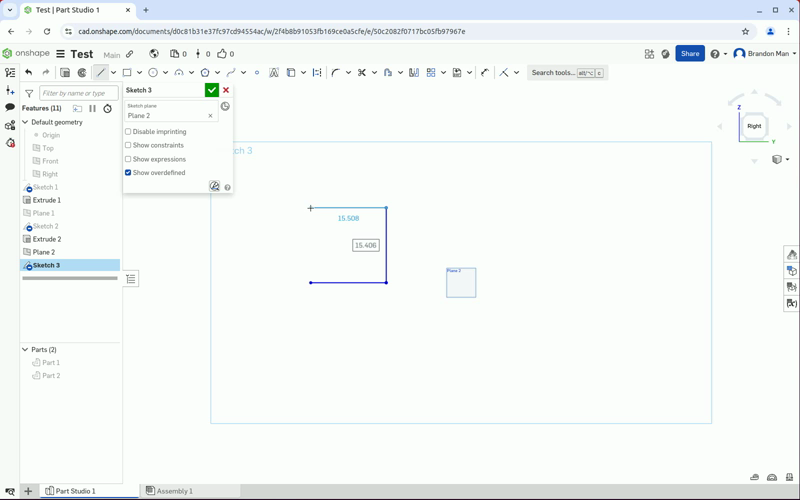
click(310, 207)
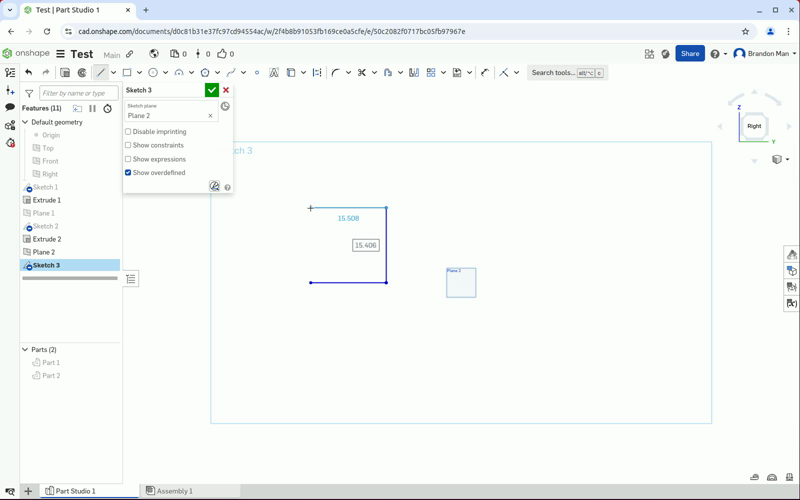
key_up(shift)
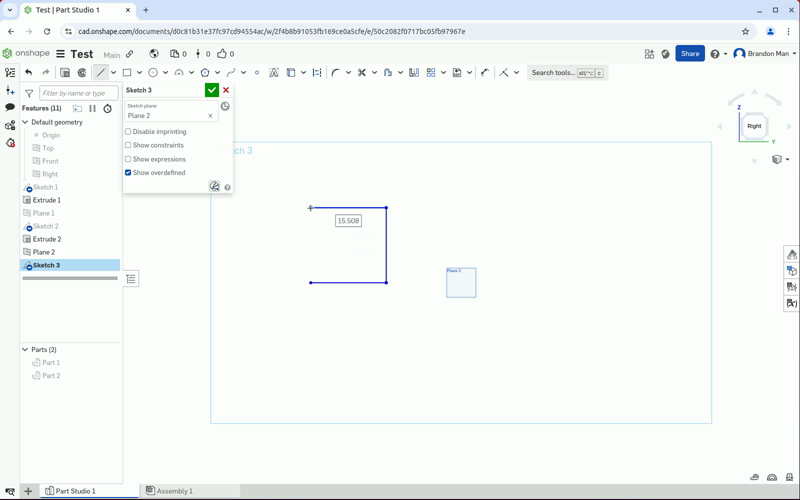
key_down(shift)
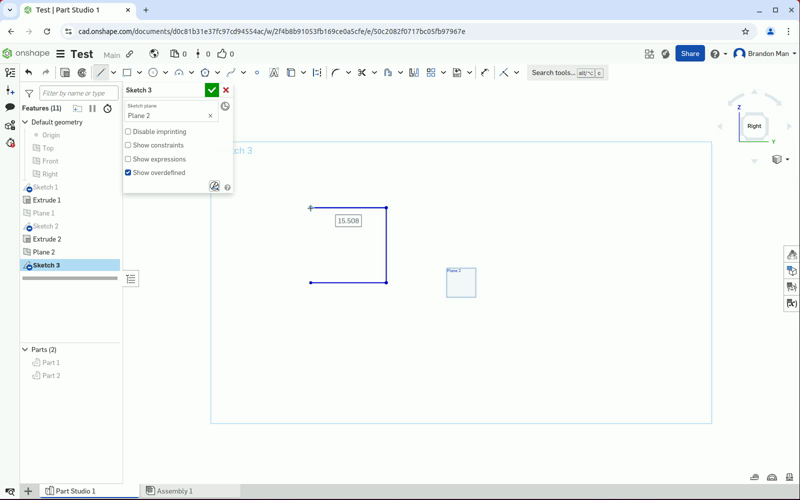
mouse_move(310, 282)
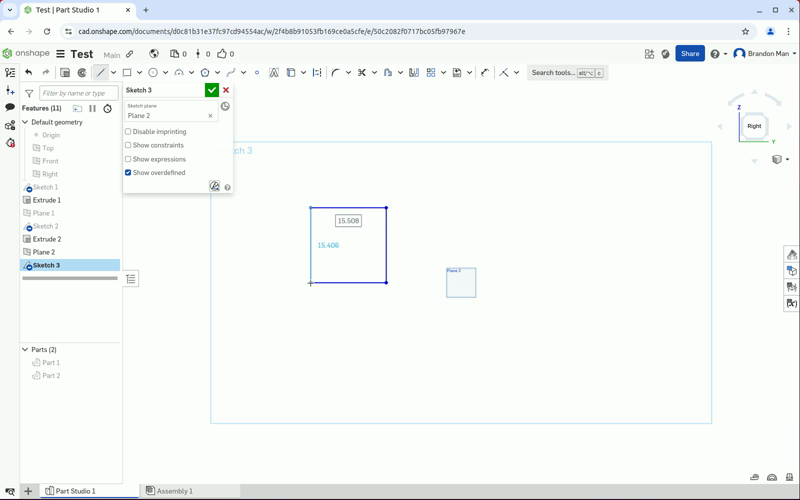
key_up(shift)
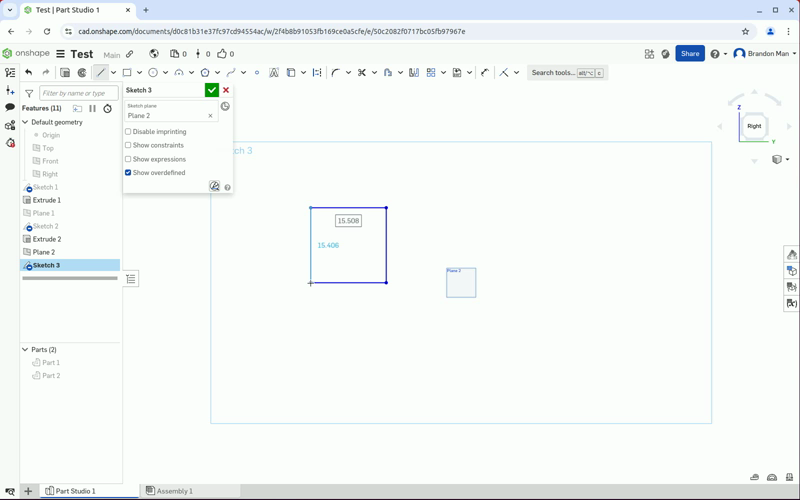
click(310, 282)
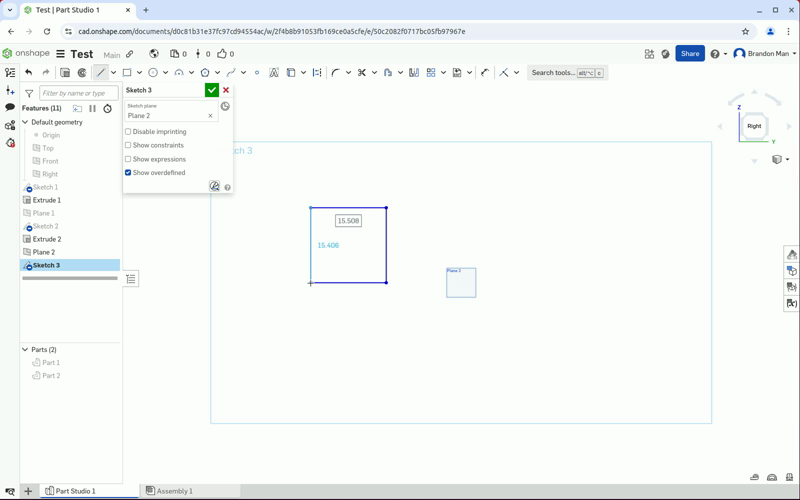
key(esc)
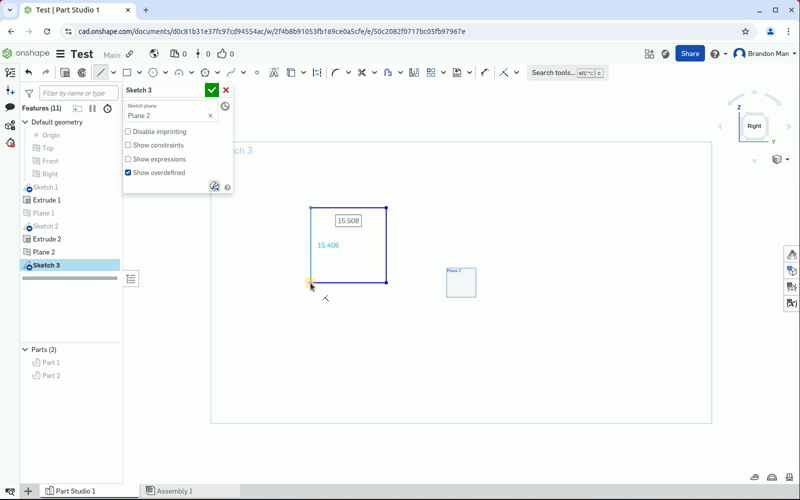
key(l)
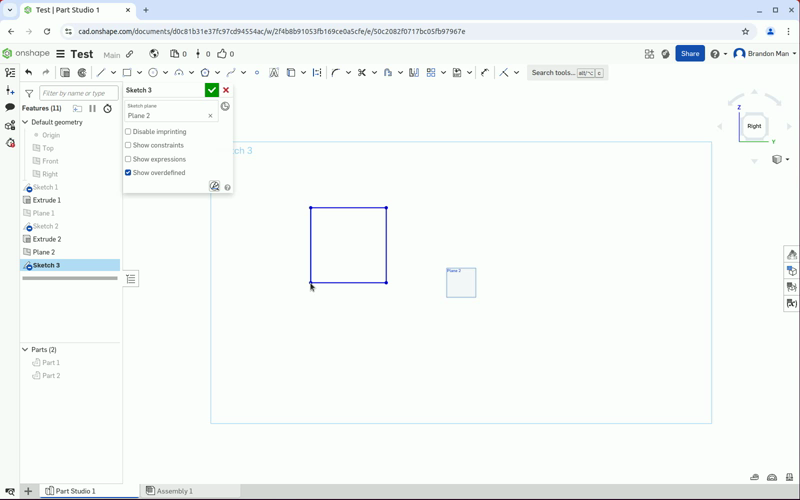
key_down(shift)
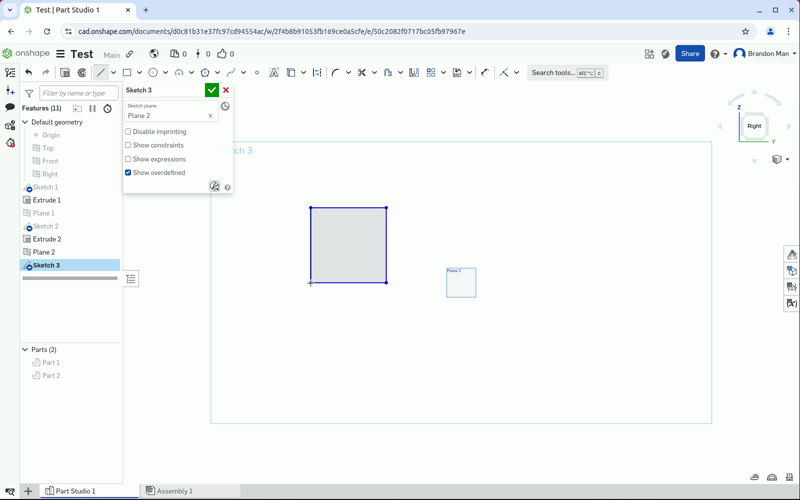
mouse_move(318, 275)
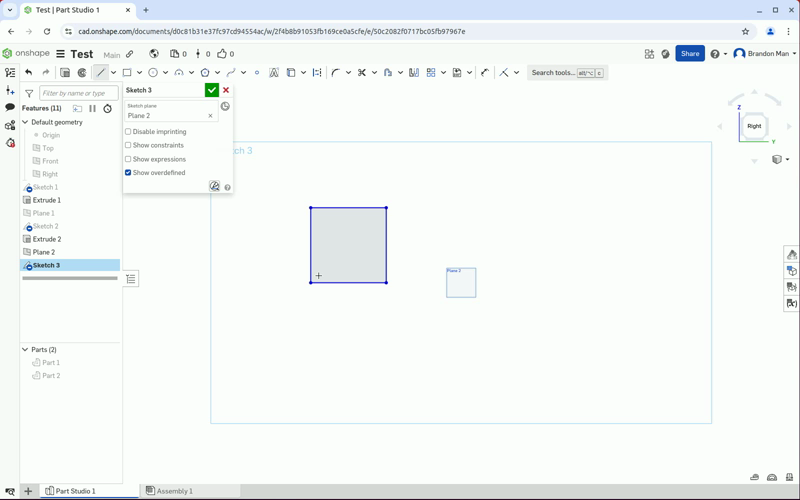
click(318, 275)
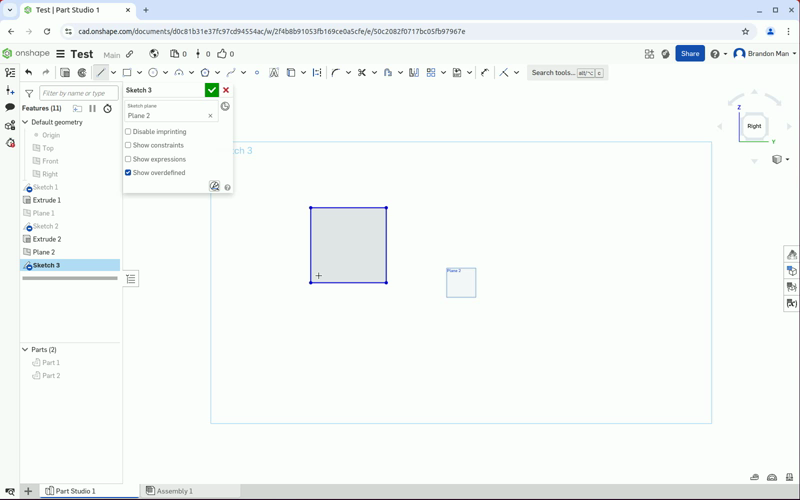
key_up(shift)
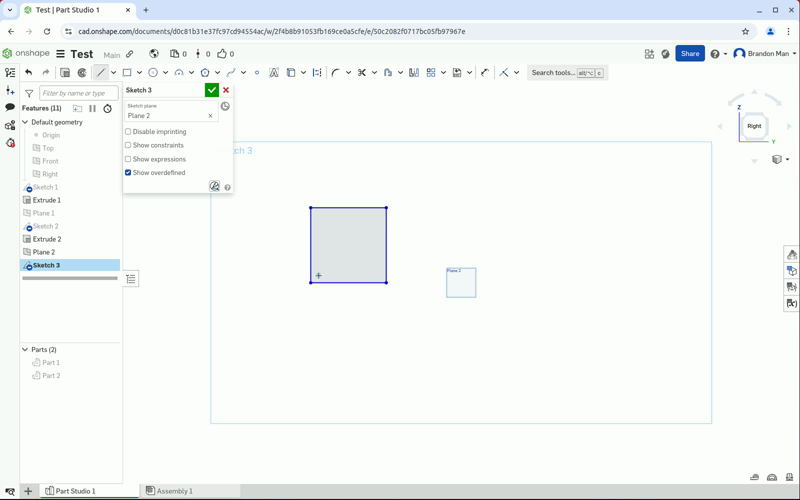
key_down(shift)
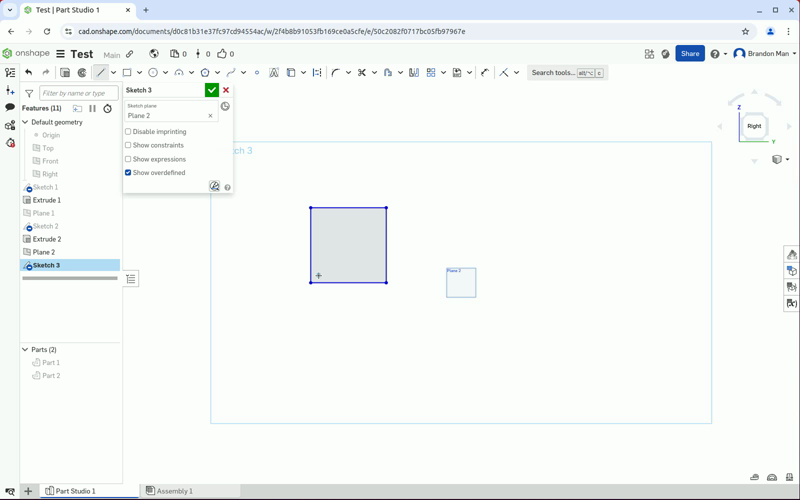
mouse_move(348, 275)
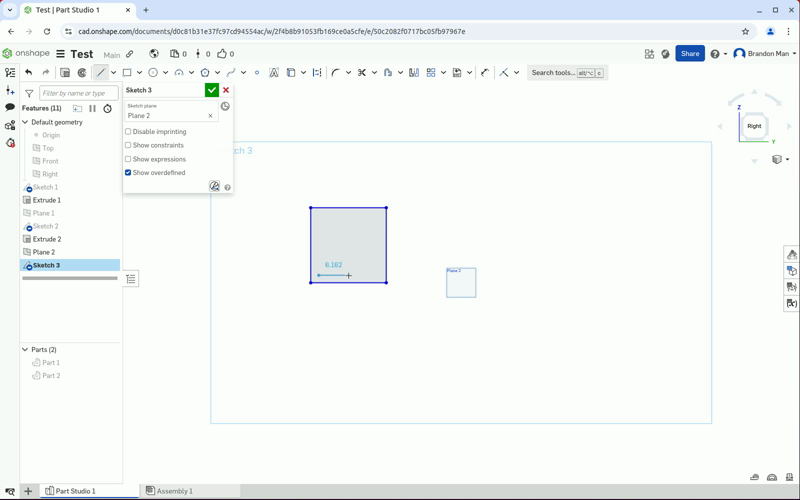
mouse_move(378, 275)
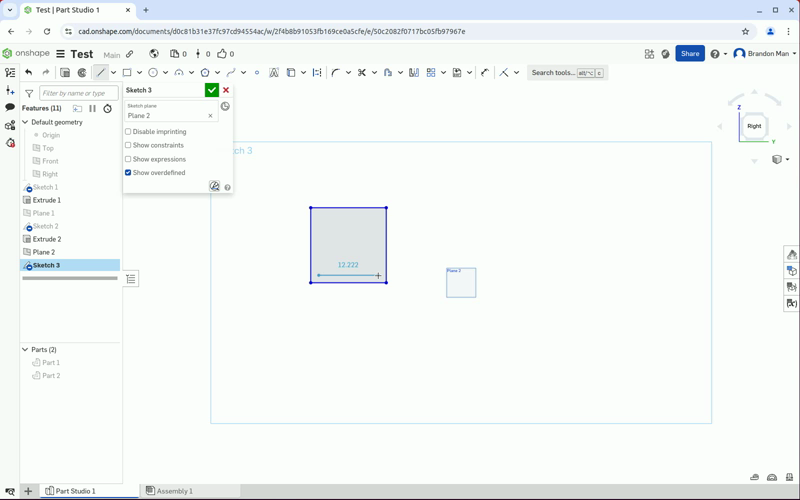
click(378, 275)
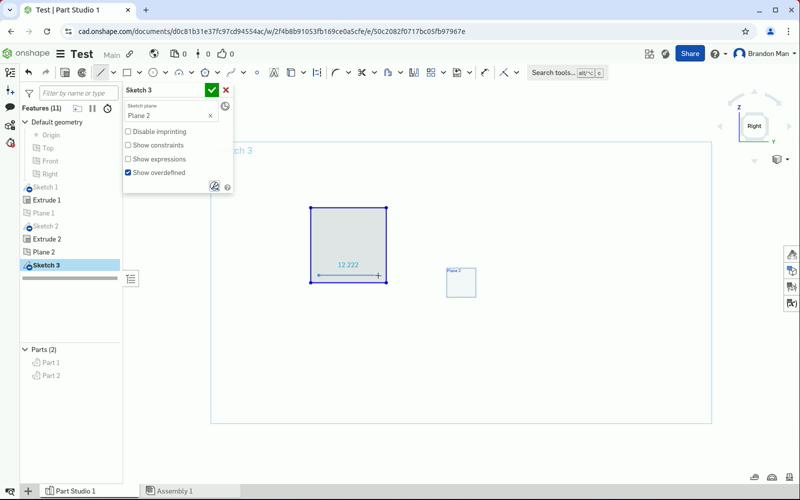
key_up(shift)
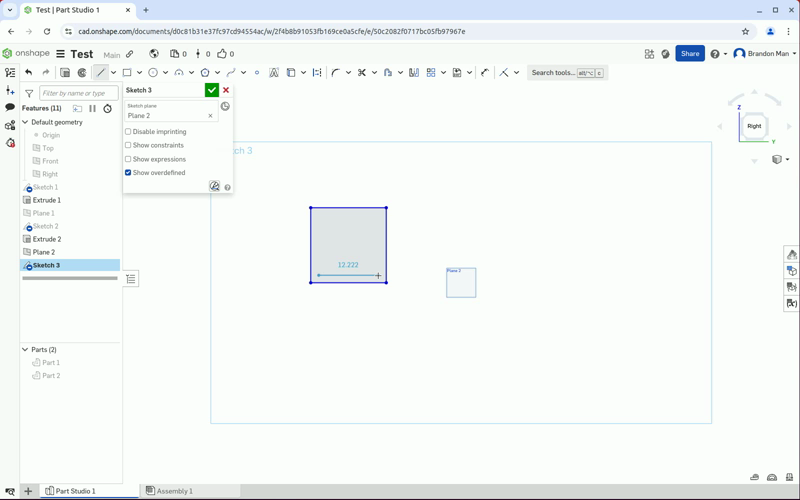
key_down(shift)
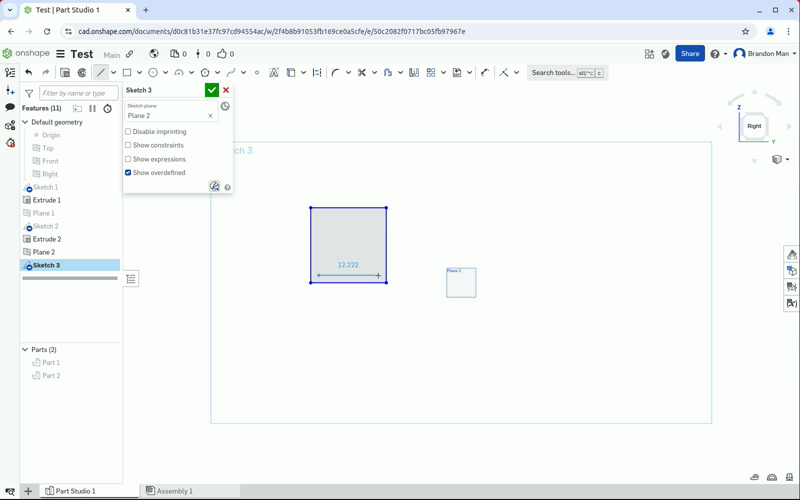
mouse_move(408, 275)
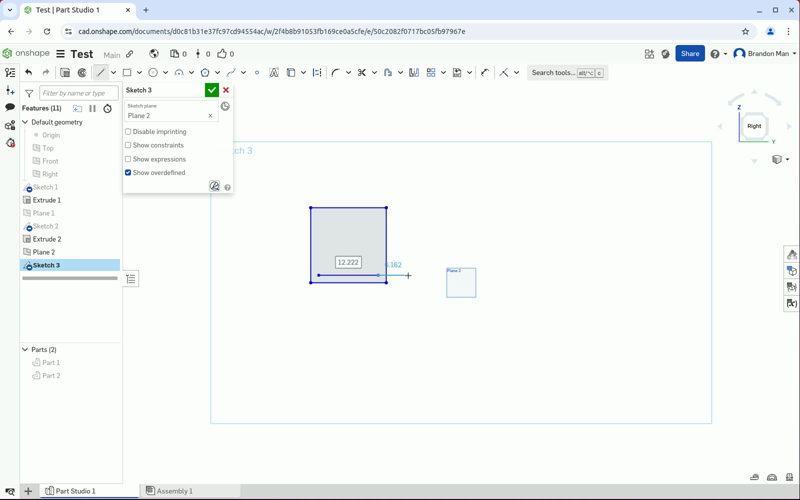
mouse_move(378, 215)
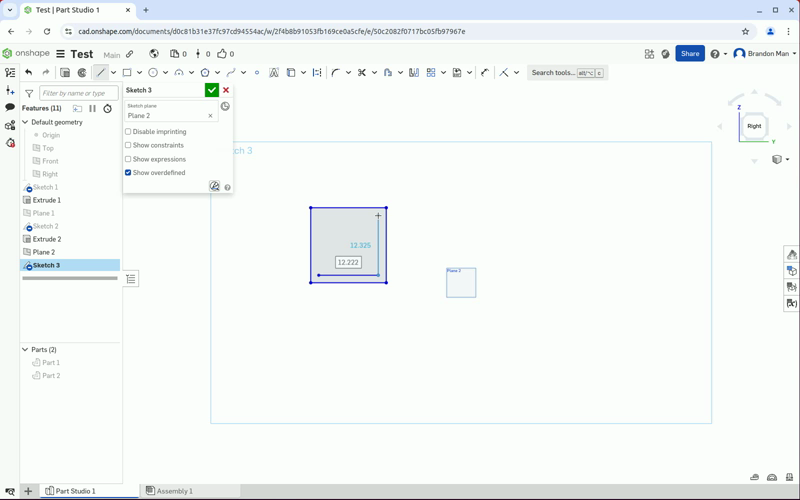
click(378, 215)
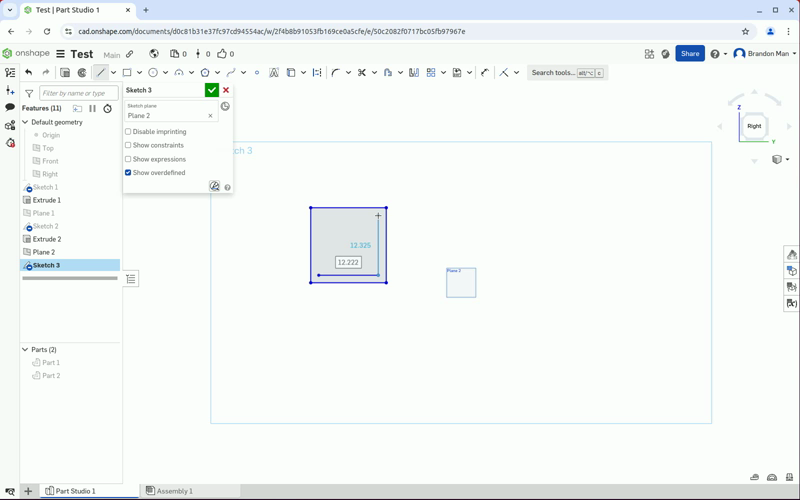
key_up(shift)
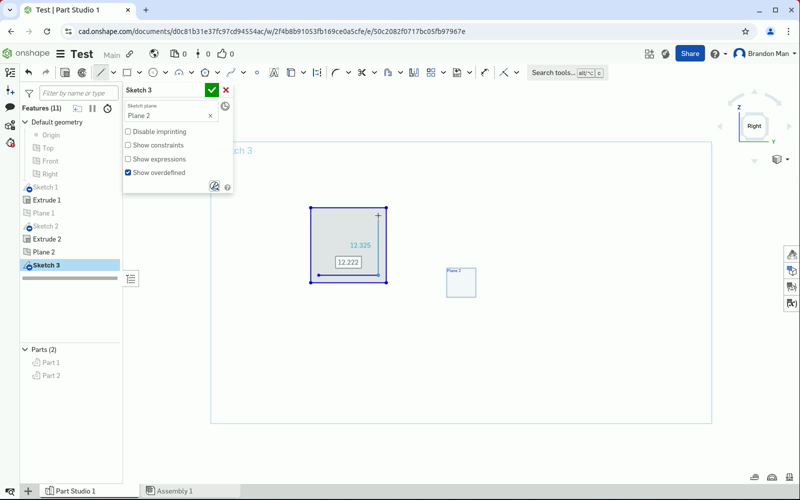
key_down(shift)
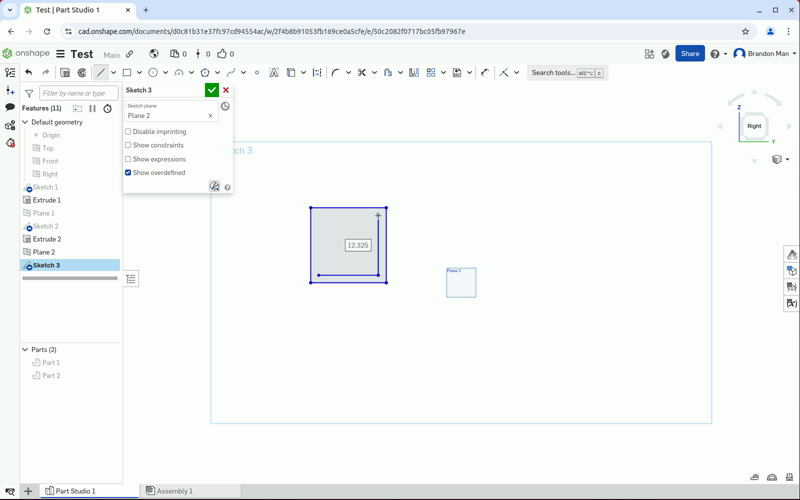
mouse_move(408, 215)
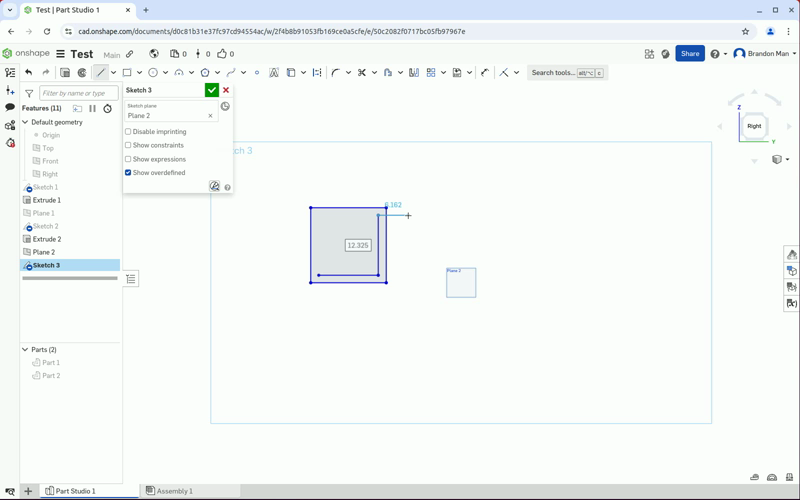
mouse_move(318, 215)
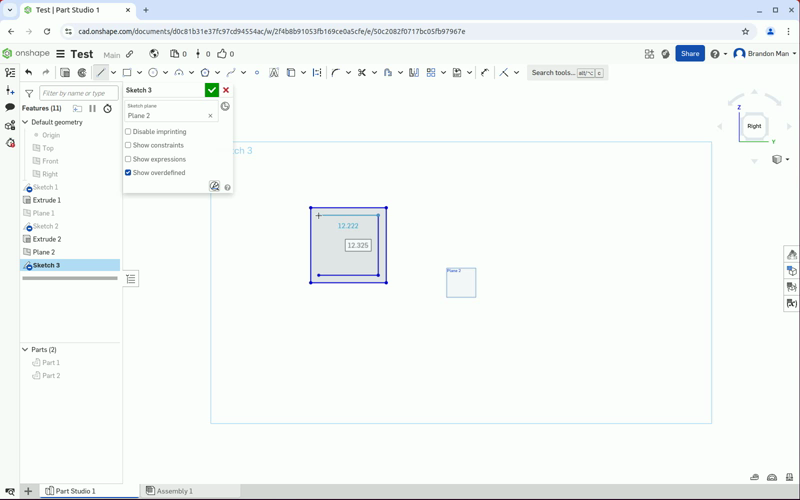
click(318, 215)
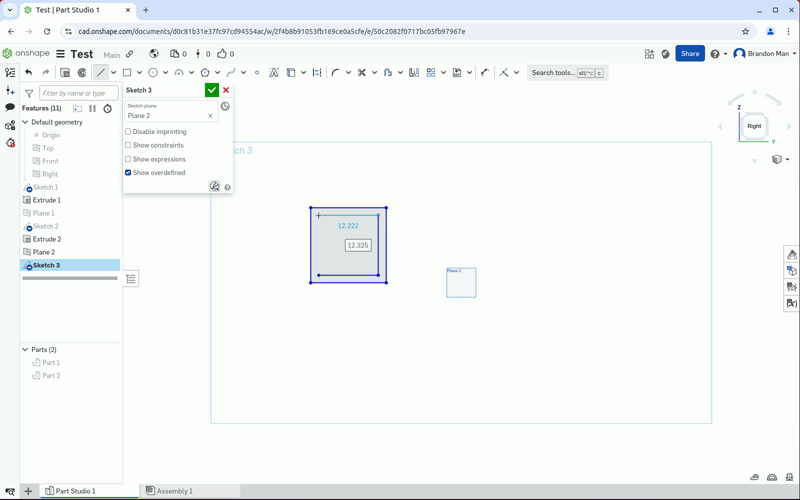
key_up(shift)
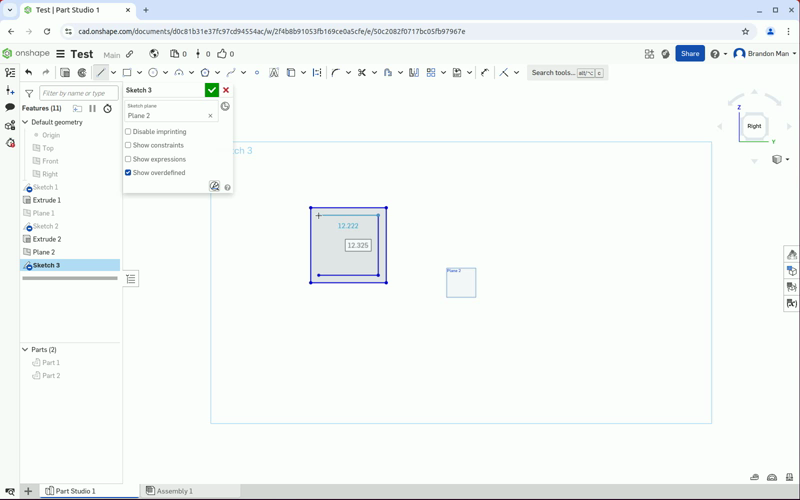
mouse_move(348, 215)
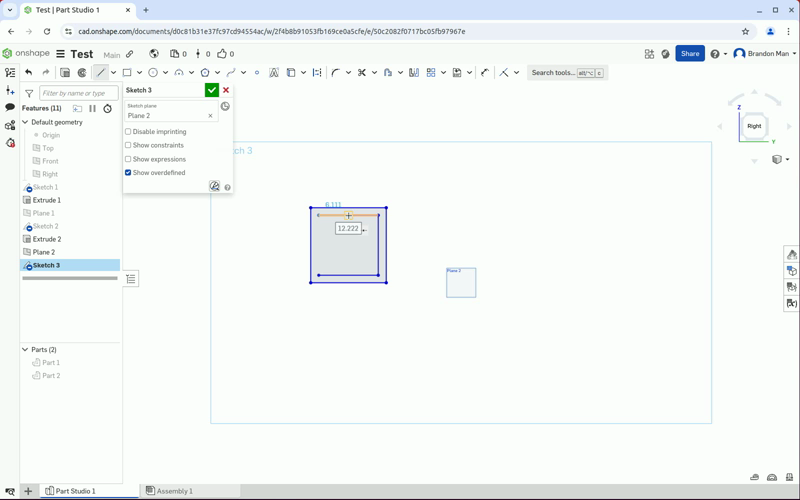
key_down(shift)
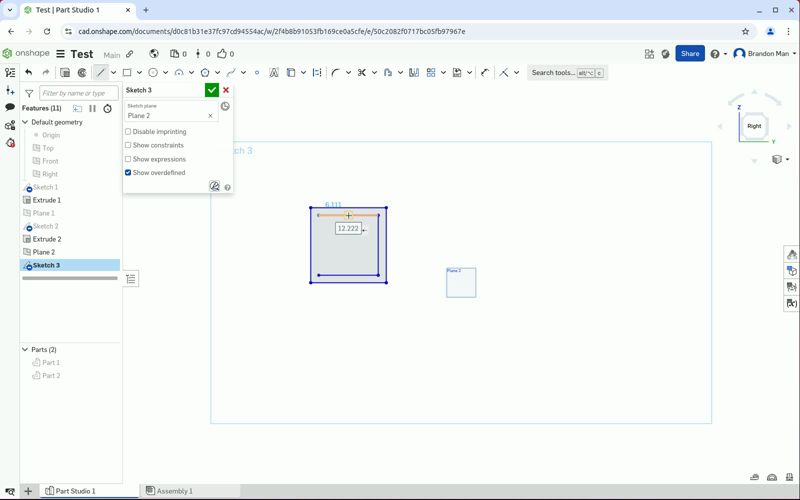
mouse_move(318, 275)
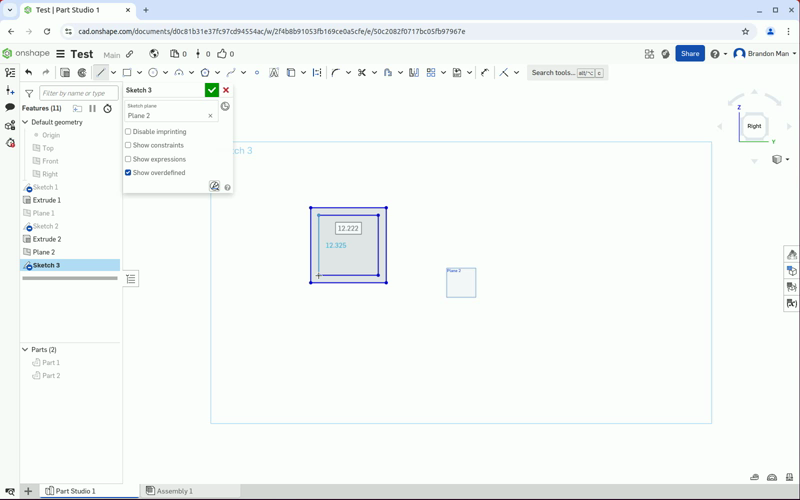
key_up(shift)
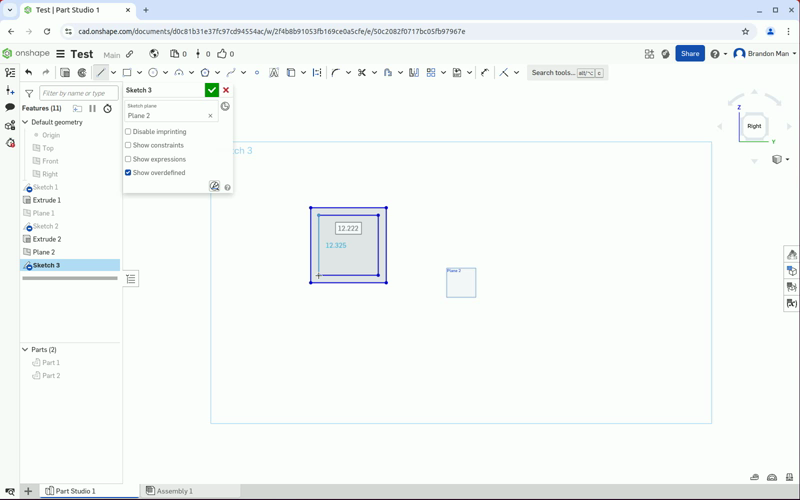
click(318, 275)
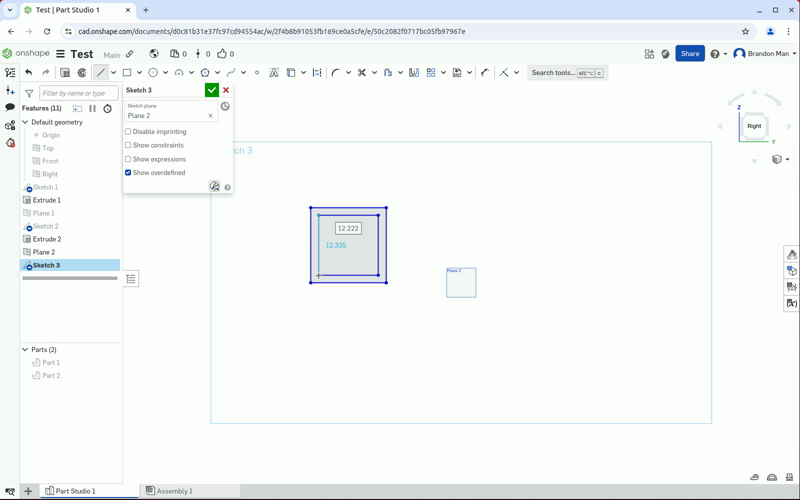
key(esc)
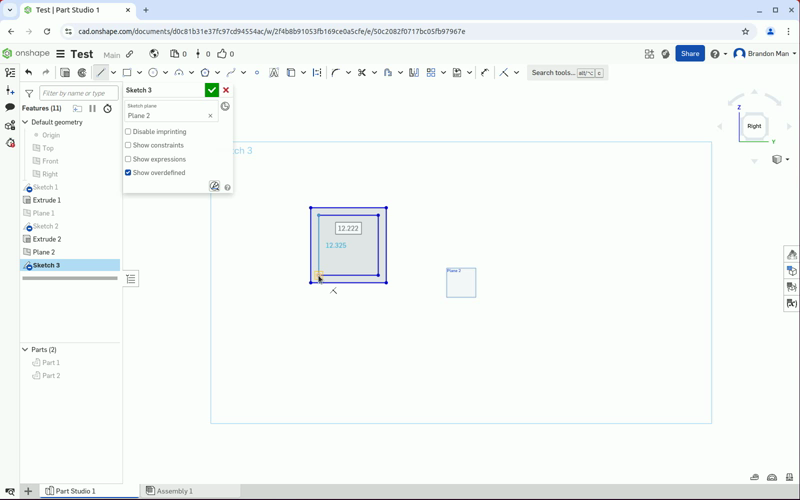
mouse_move(317, 213)
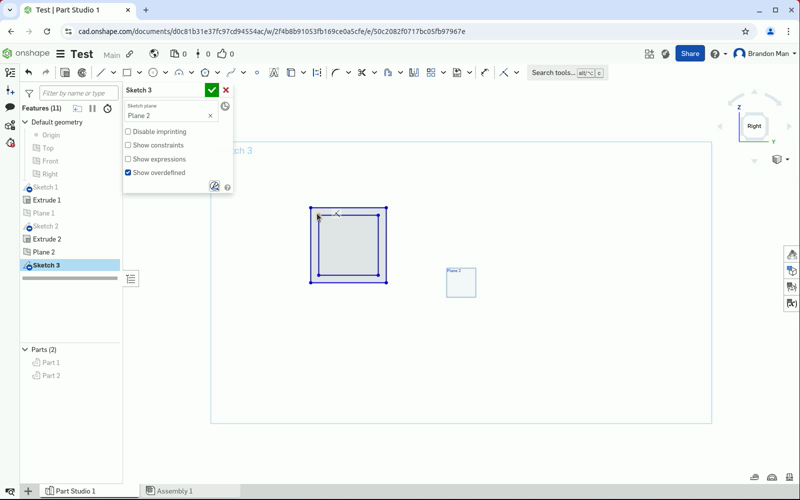
click(317, 213)
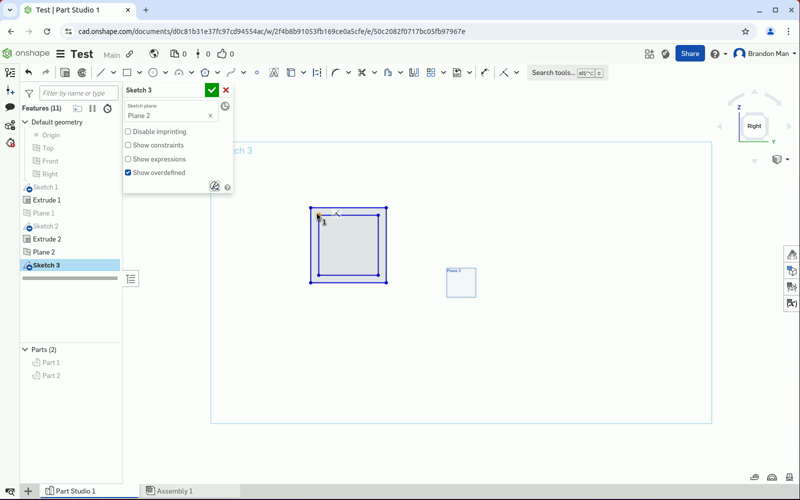
mouse_move(73, 352)
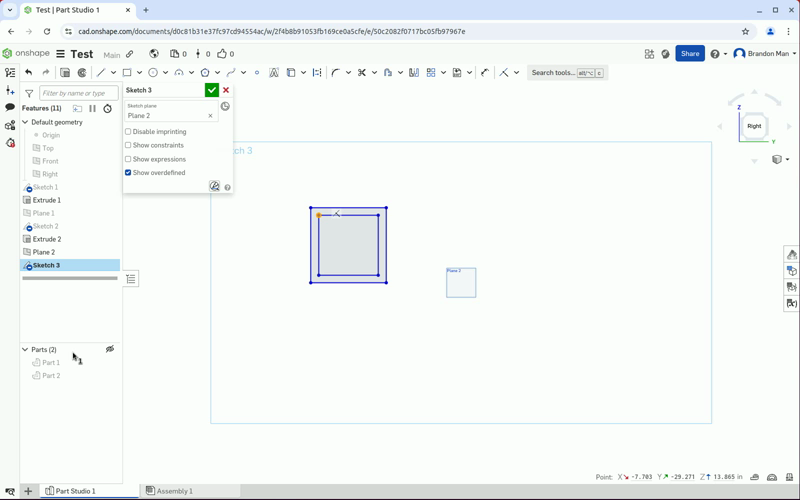
key(shift+y)
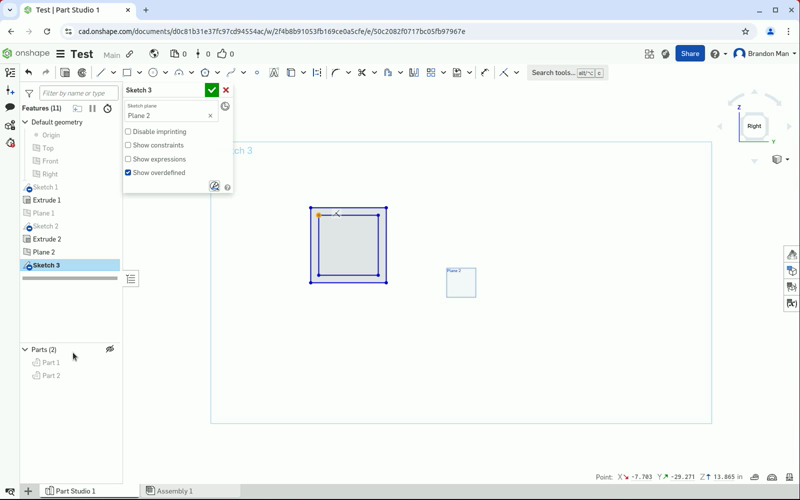
key(shift+e)
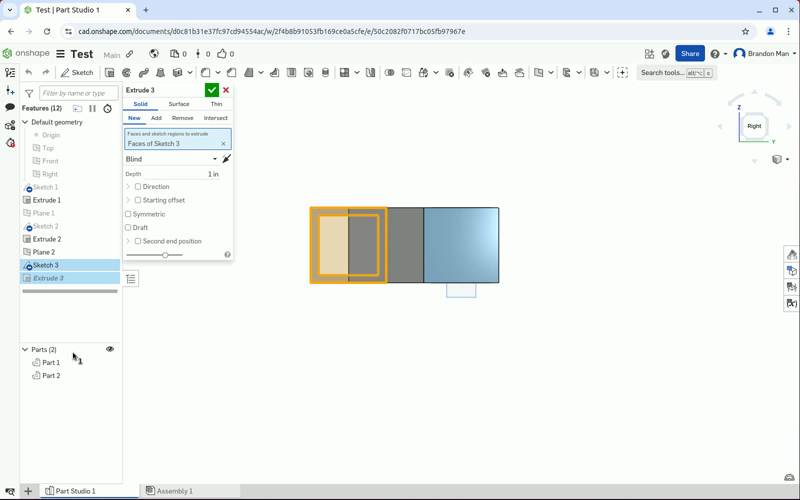
mouse_move(143, 106)
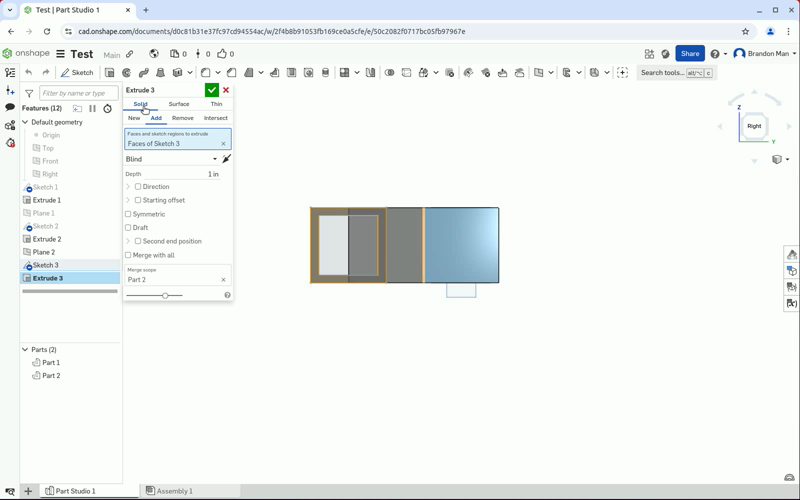
click(143, 106)
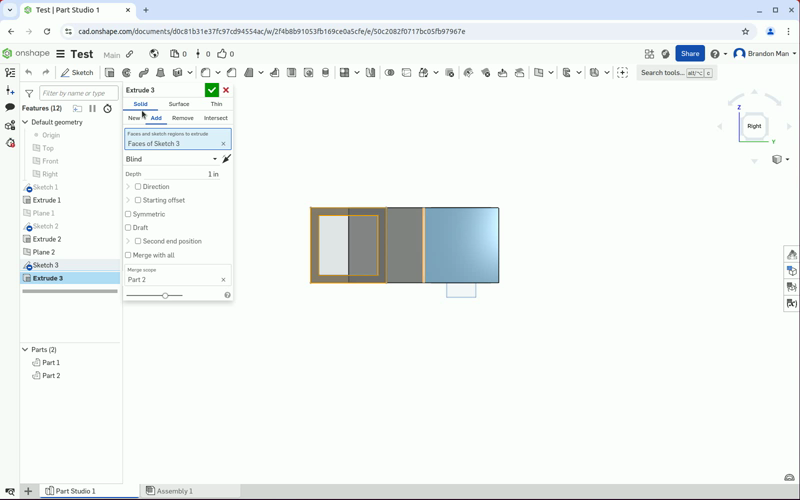
mouse_move(137, 120)
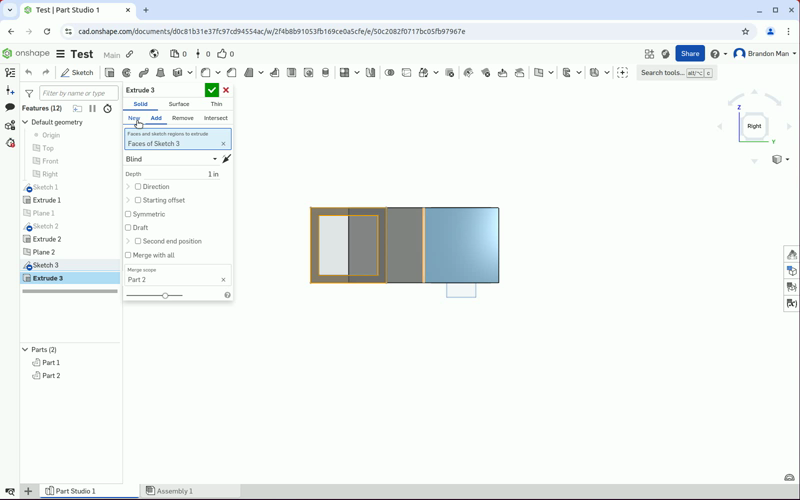
click(137, 120)
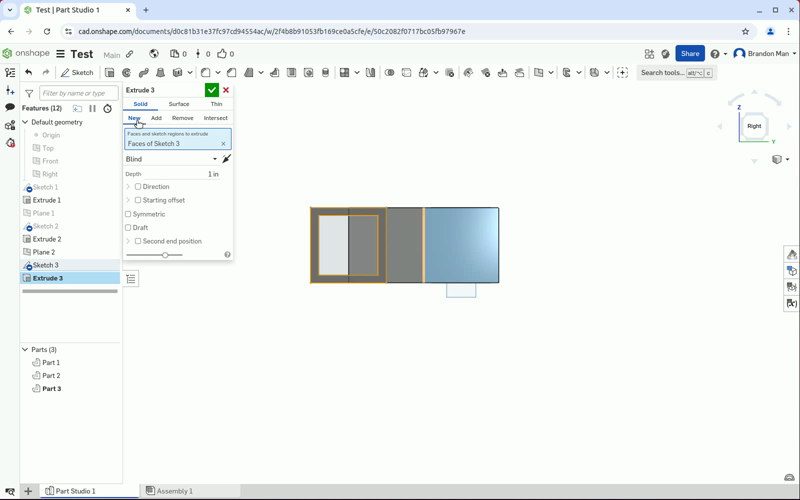
key(tab, 4)
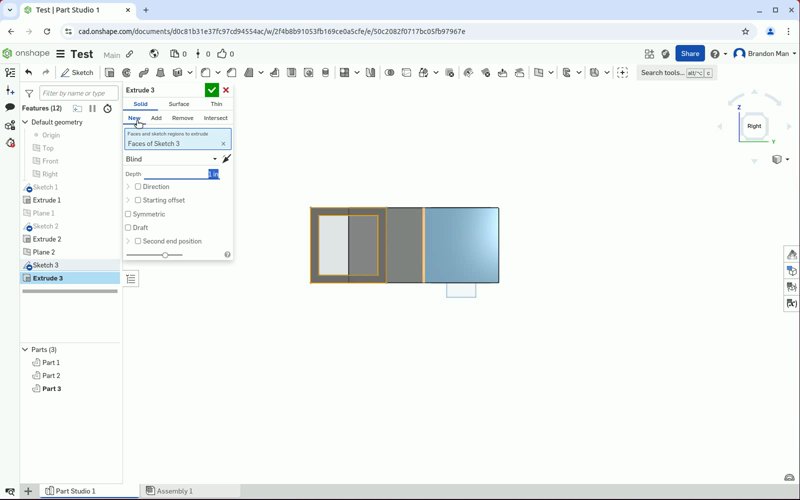
text(15.405)
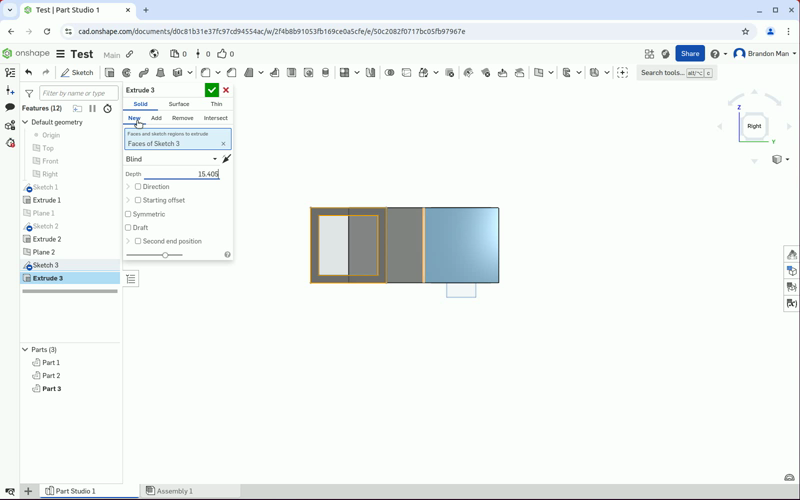
key(enter)
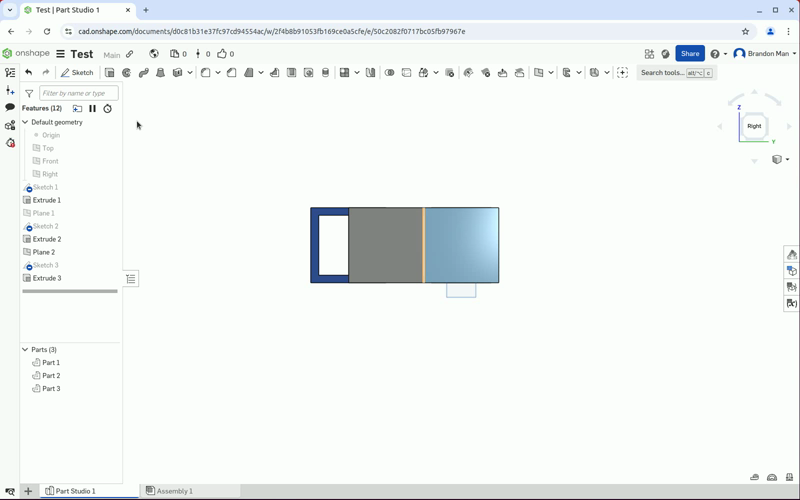
key(shift+h)
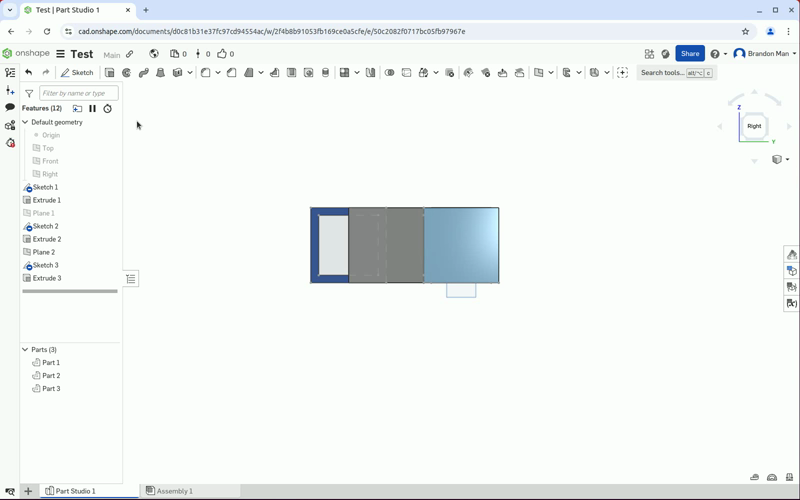
key(shift+h)
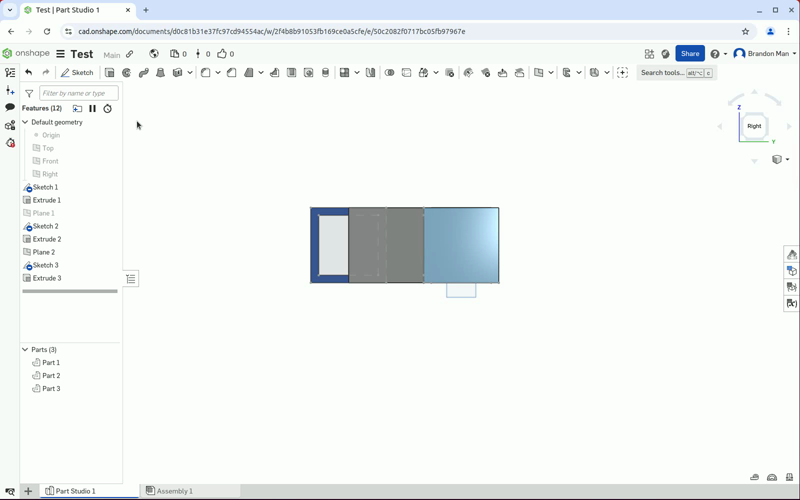
key(shift+7)
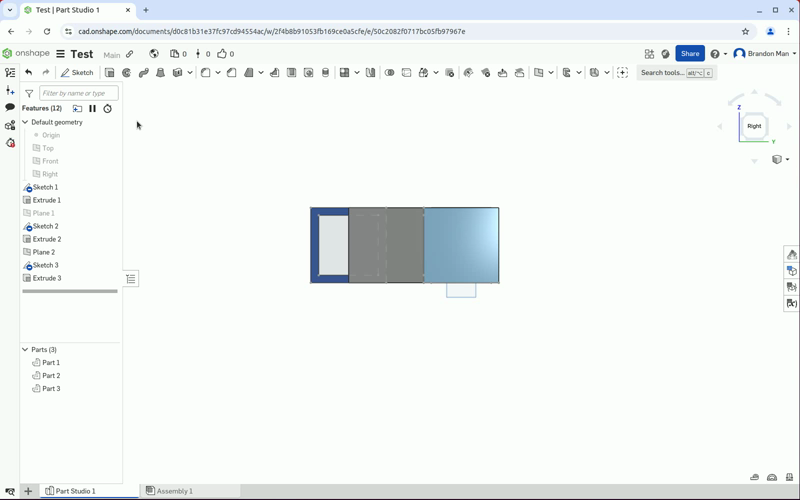
key(right, 2)
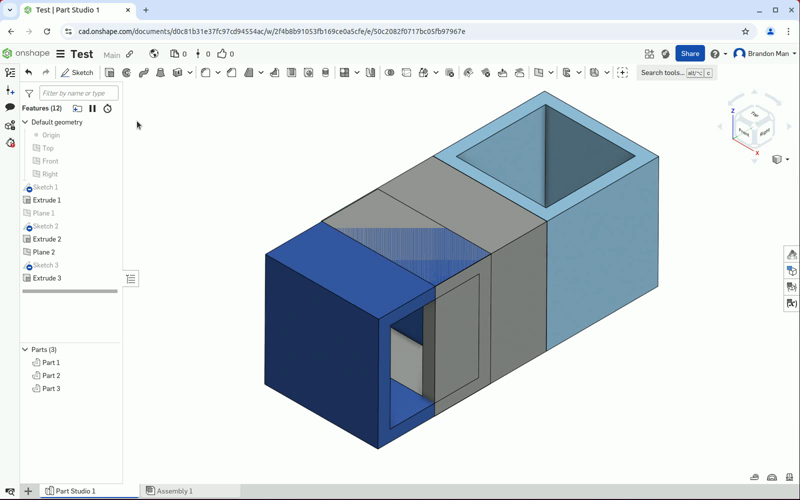
key(down, 2)
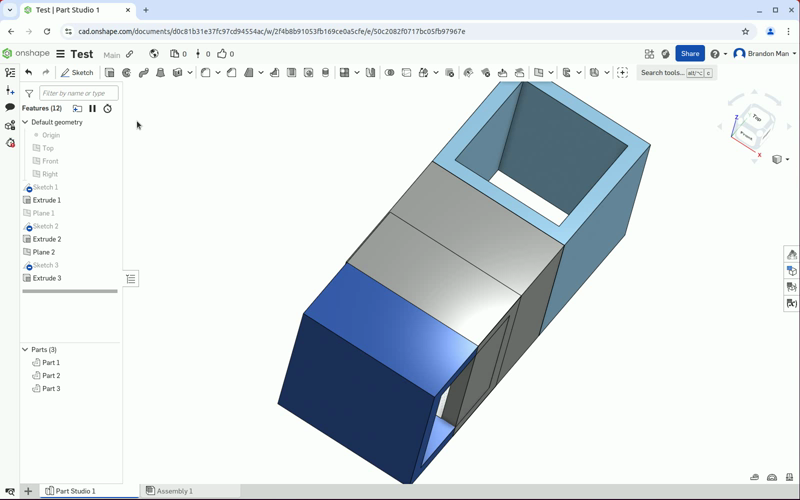
key(up, 2)
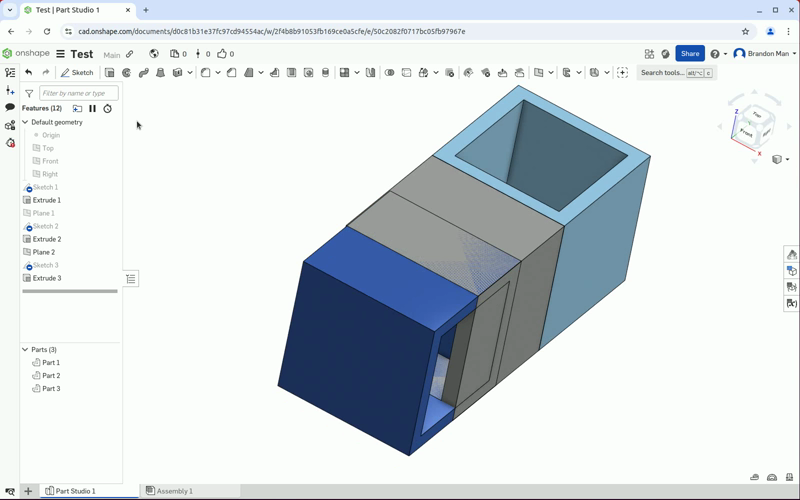
key(left, 2)
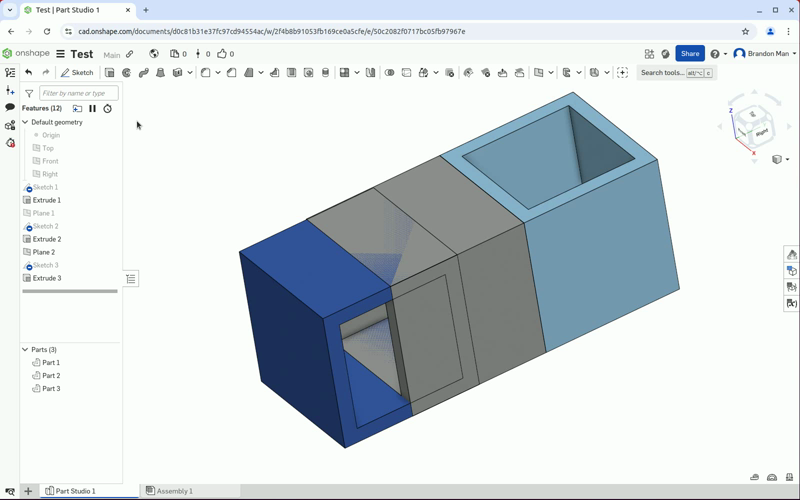
mouse_move(73, 189)
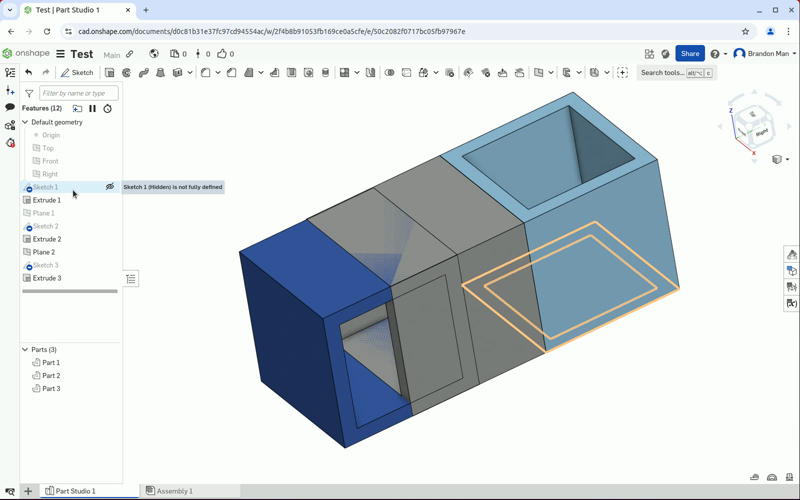
click(73, 189)